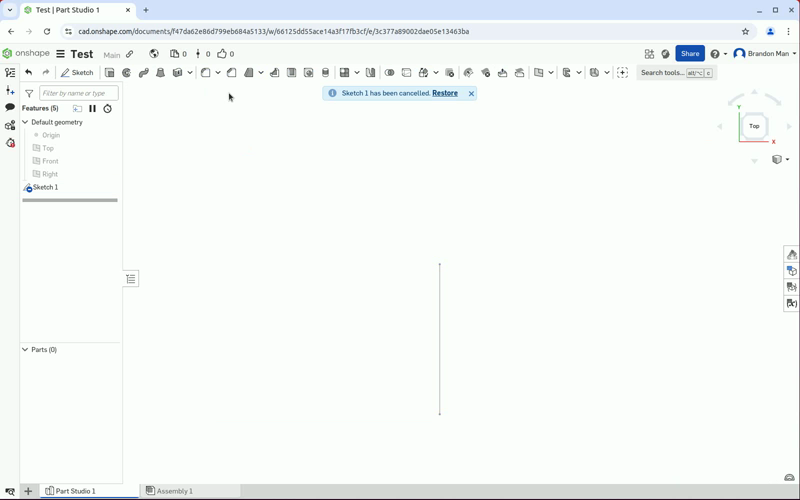
key(shift+h)
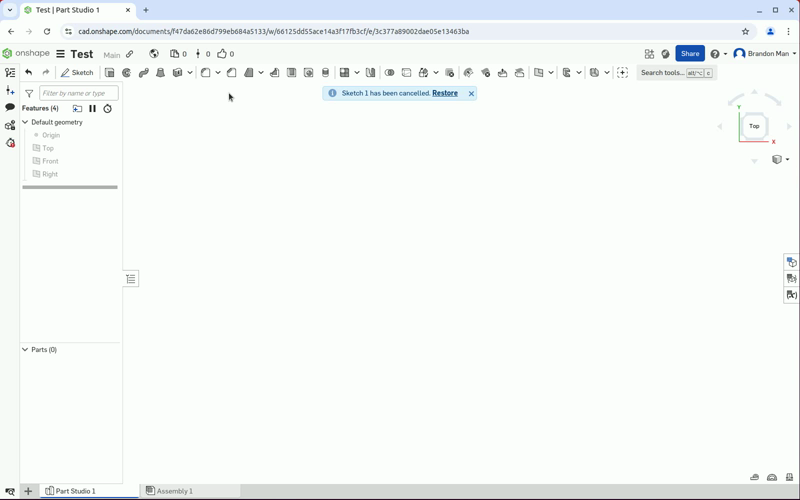
mouse_move(73, 352)
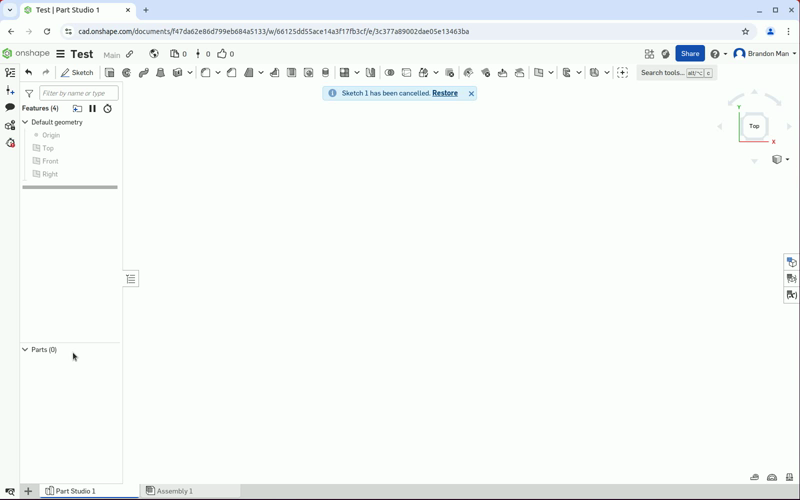
key(y)
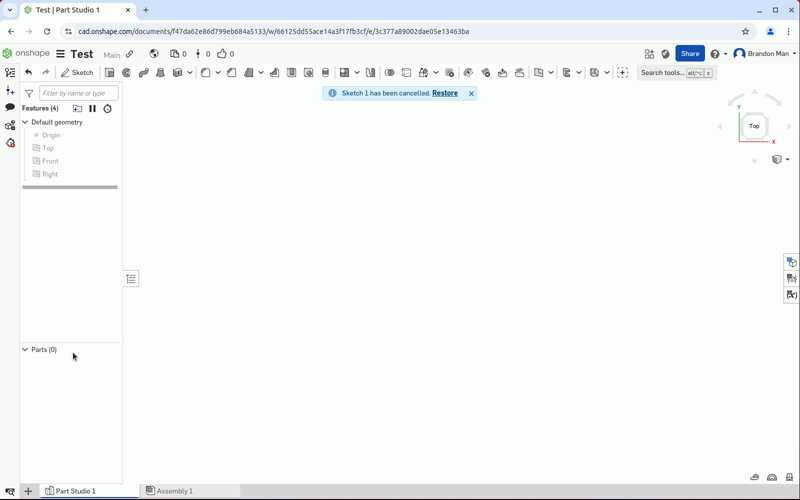
key(shift+p)
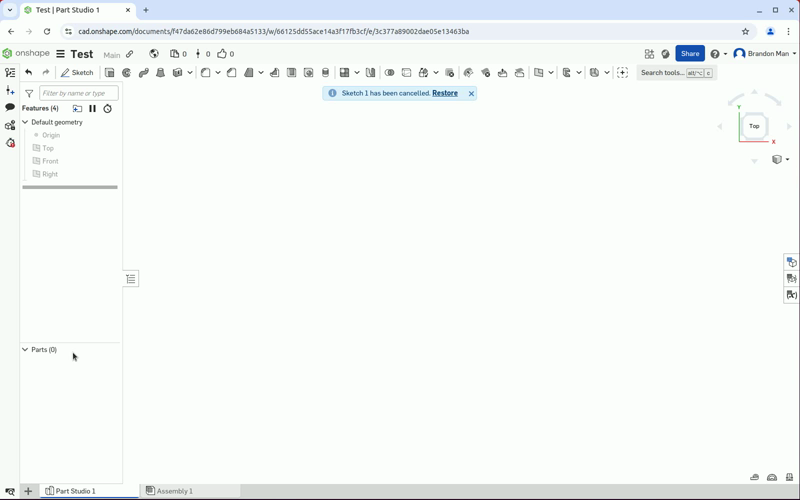
key(space)
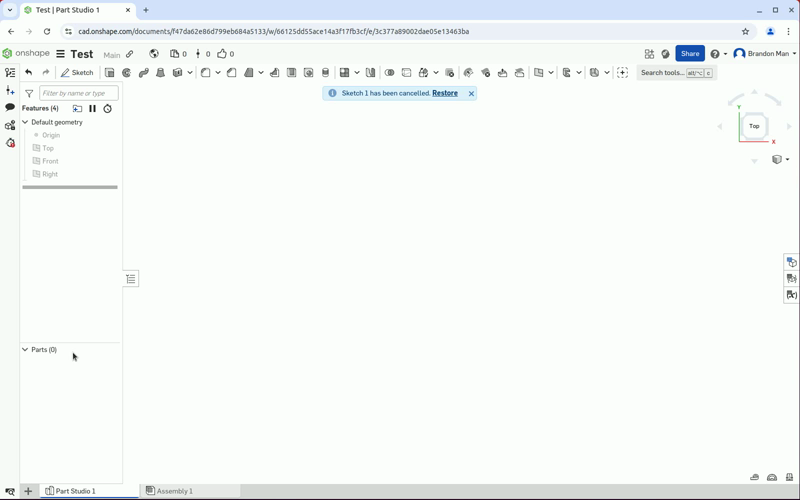
key_down(shift)
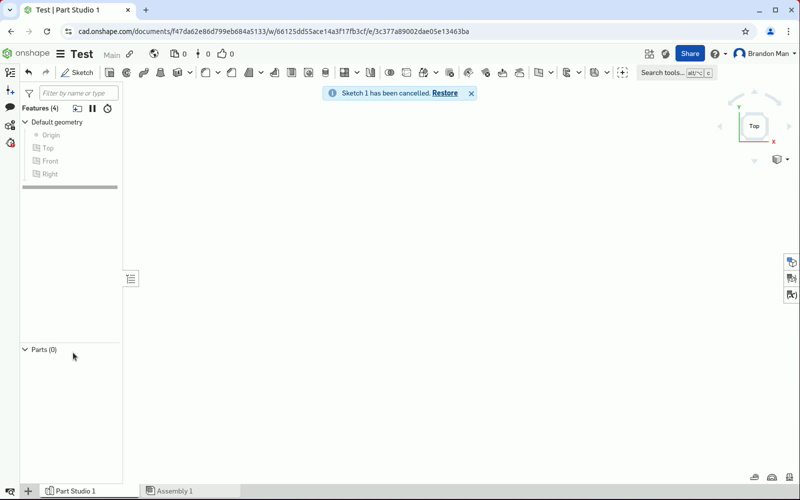
key(up)
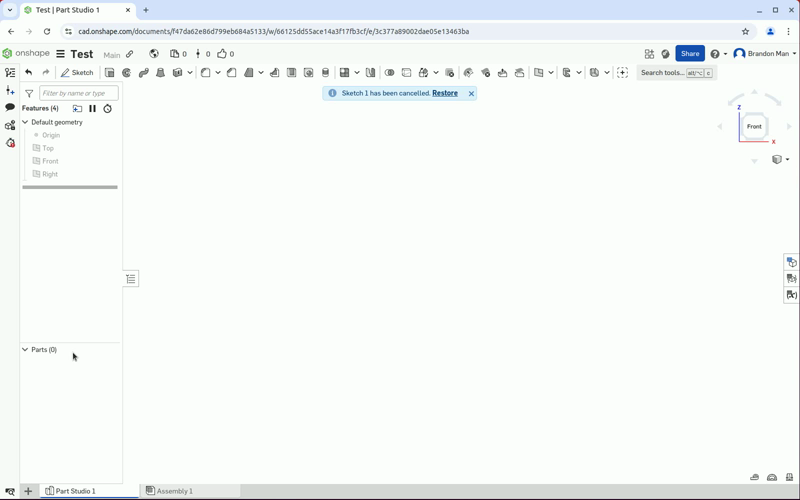
key_up(shift)
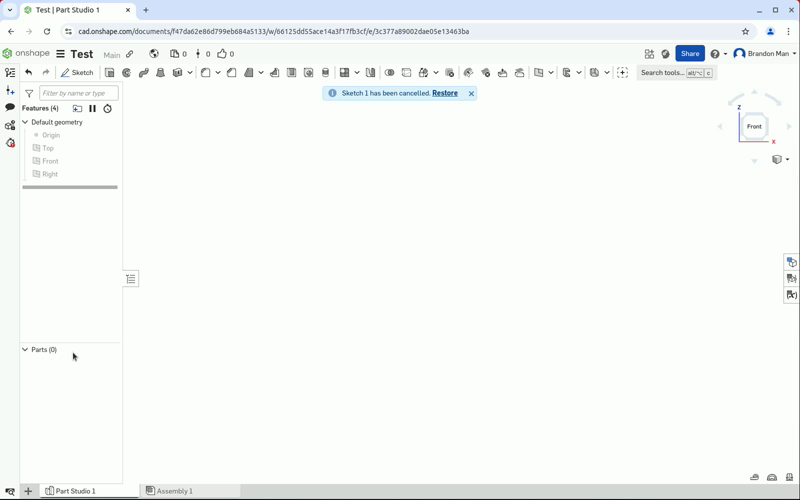
mouse_move(73, 352)
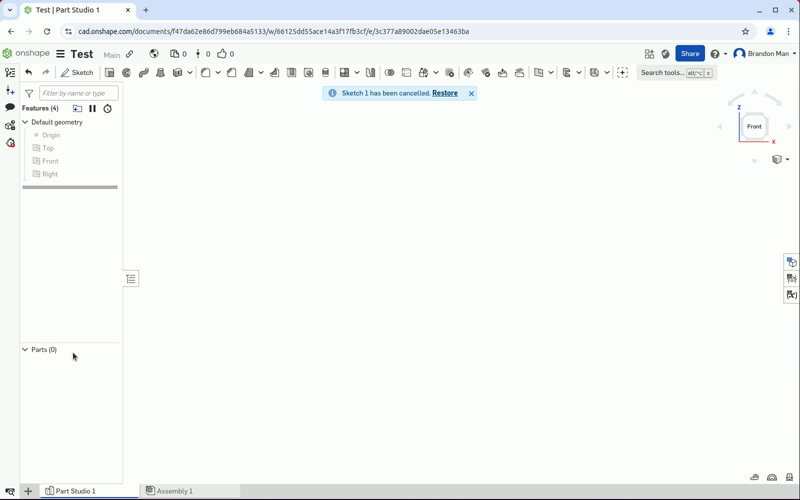
key(shift+y)
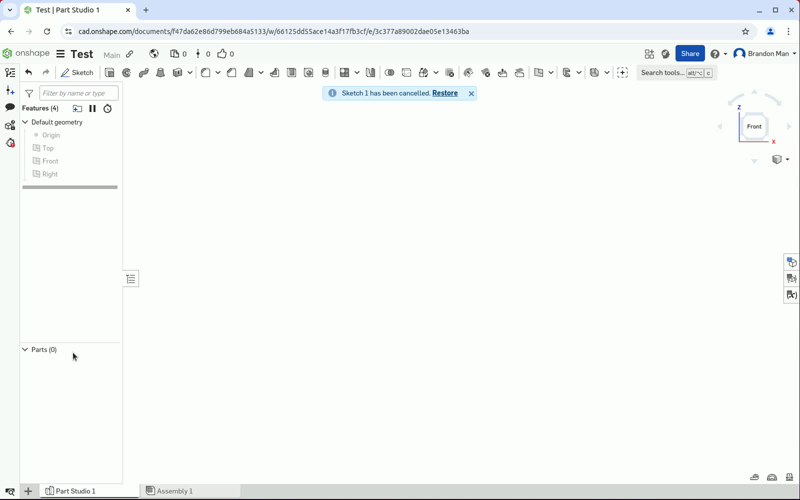
key(shift+s)
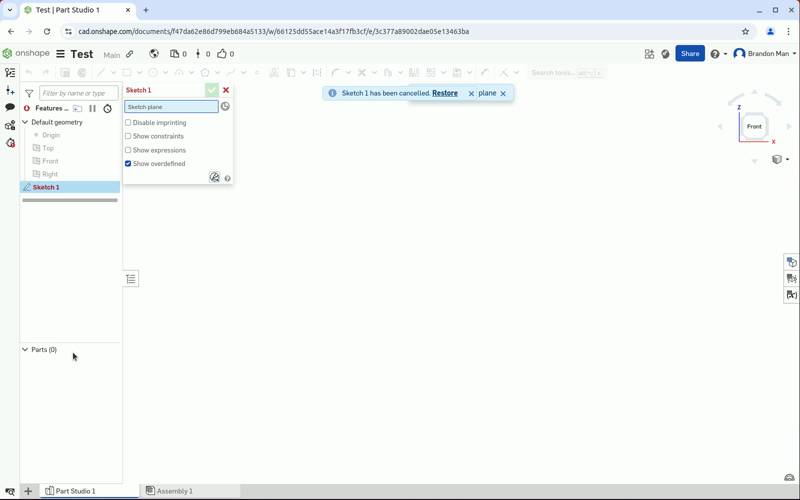
mouse_move(73, 163)
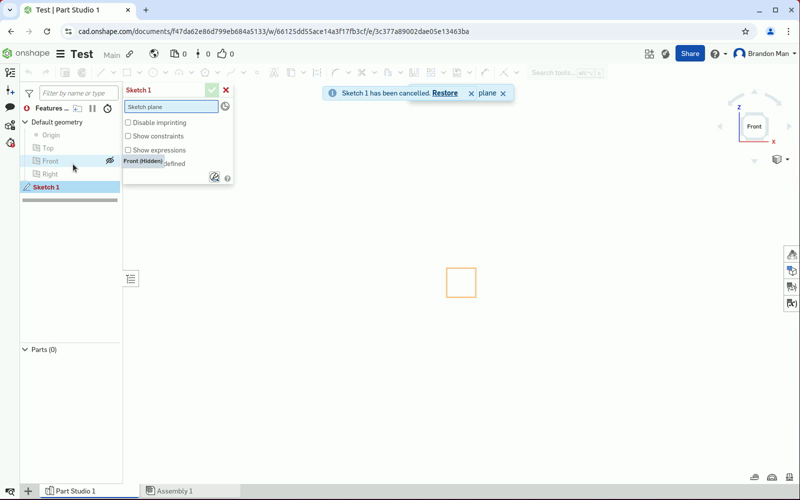
click(73, 163)
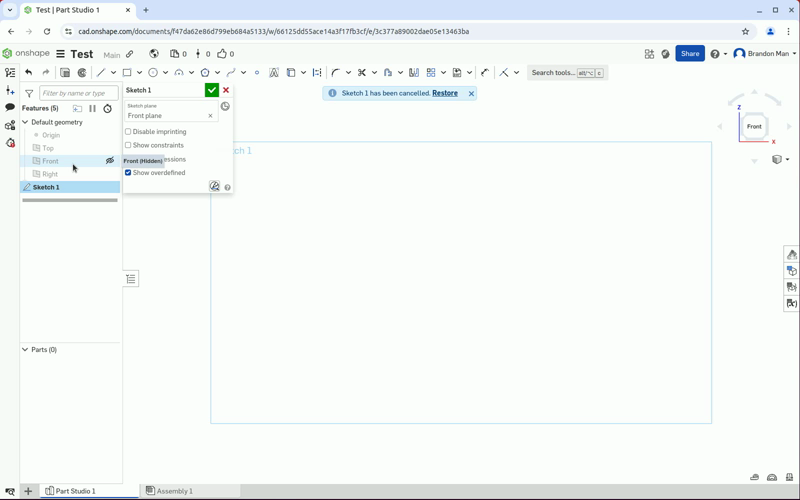
mouse_move(73, 352)
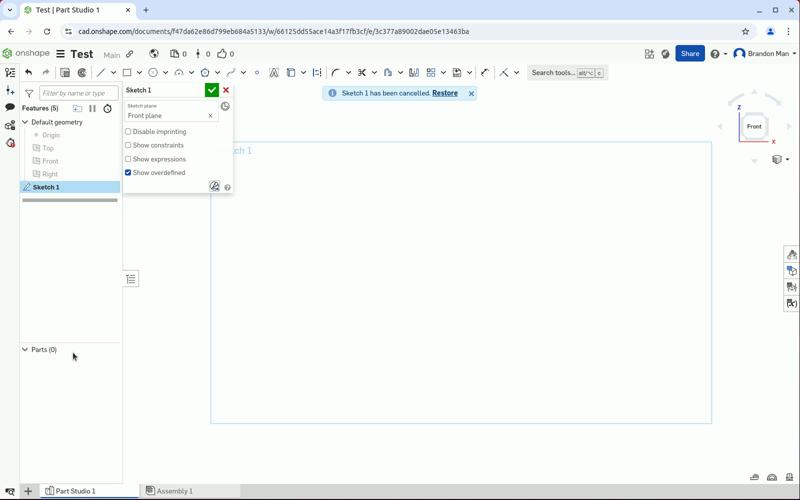
key(y)
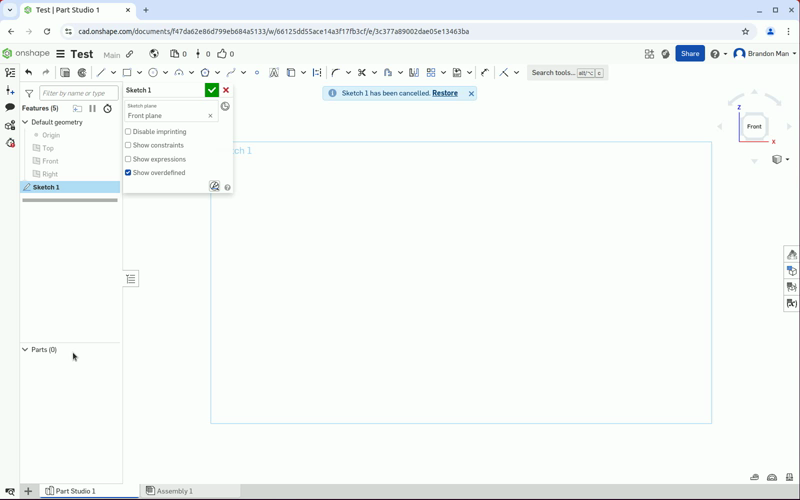
key(l)
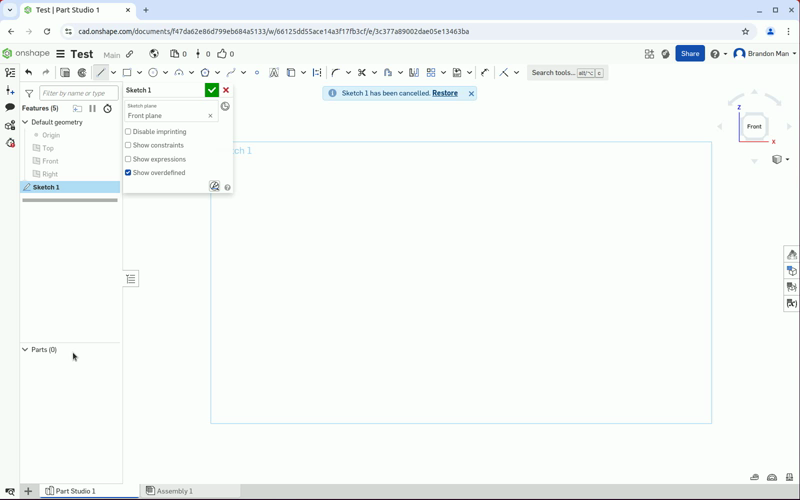
key_down(shift)
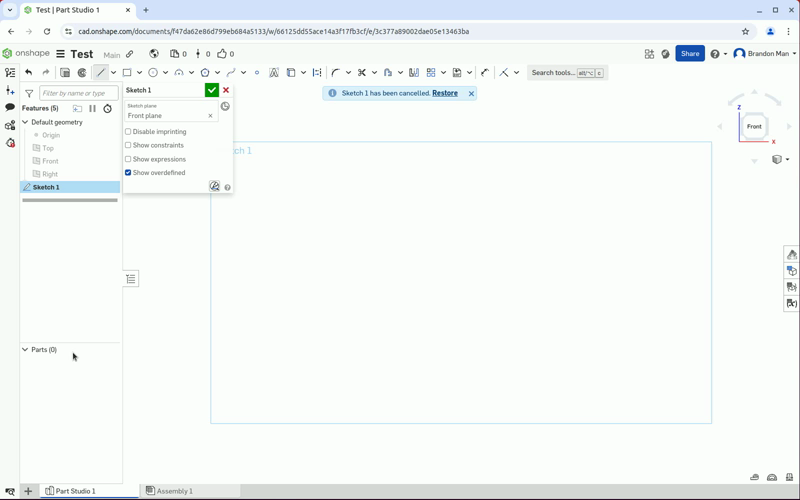
mouse_move(460, 282)
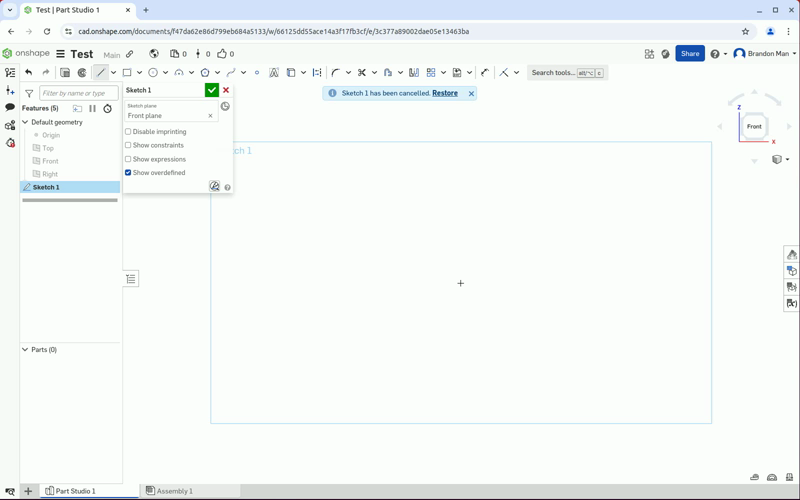
click(460, 282)
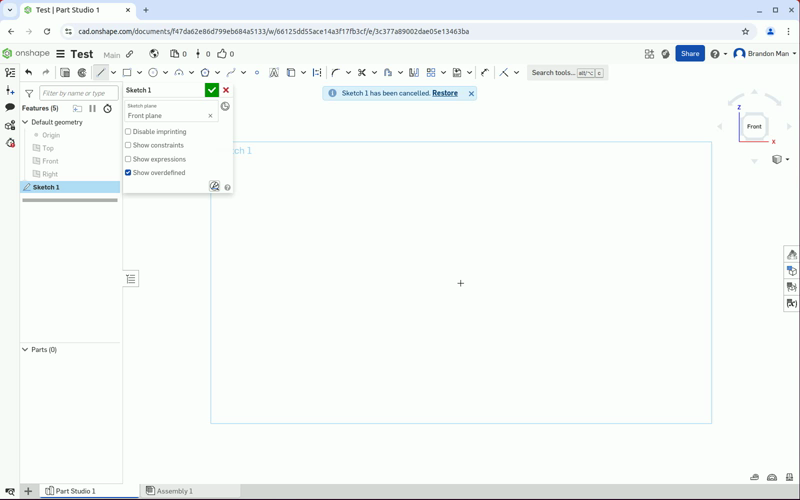
key_up(shift)
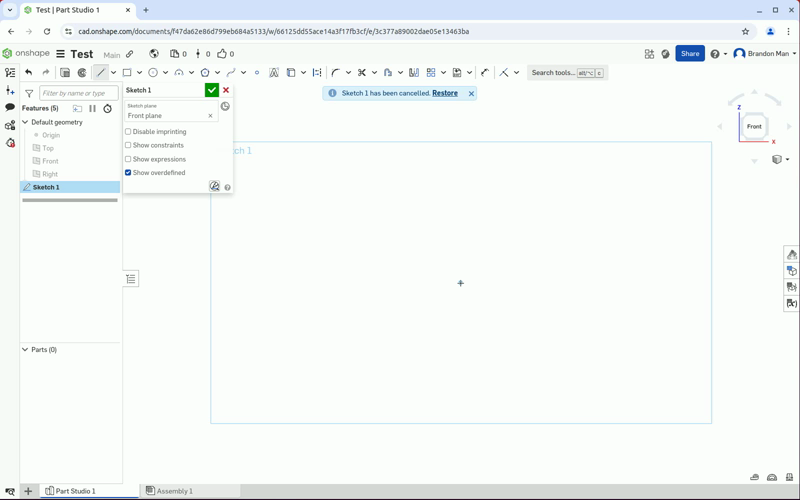
key_down(shift)
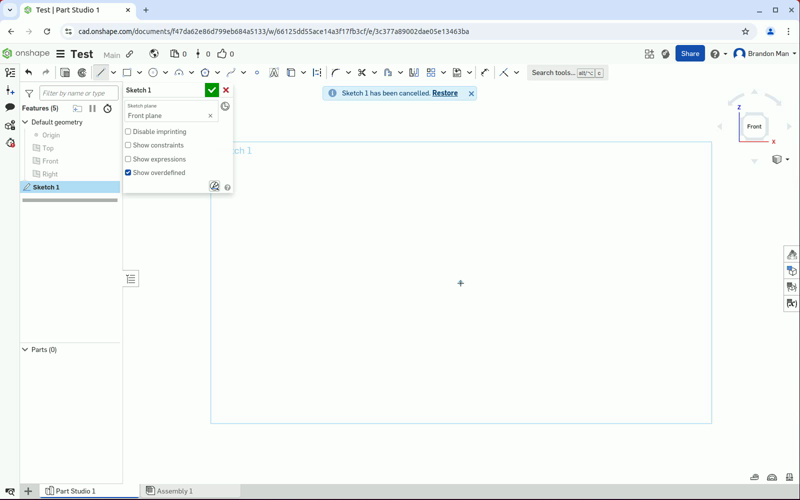
mouse_move(551, 282)
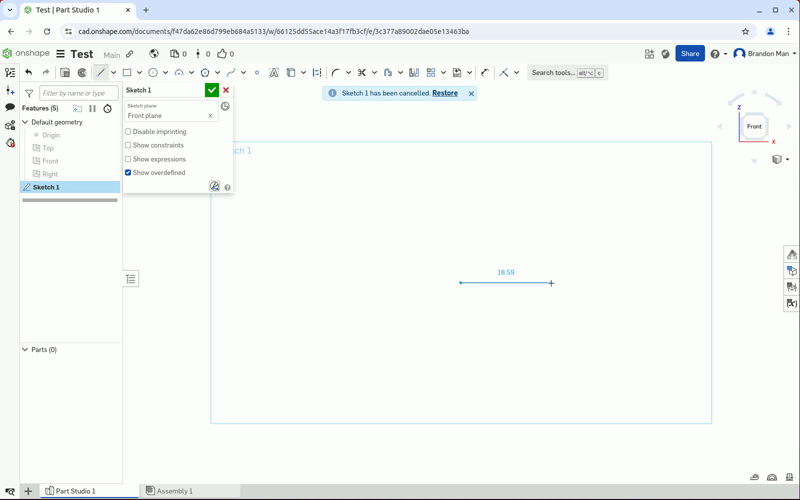
click(551, 282)
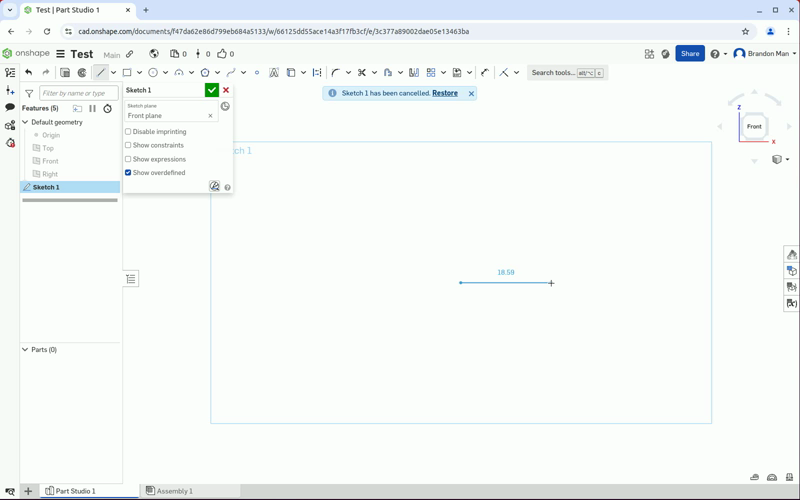
key_up(shift)
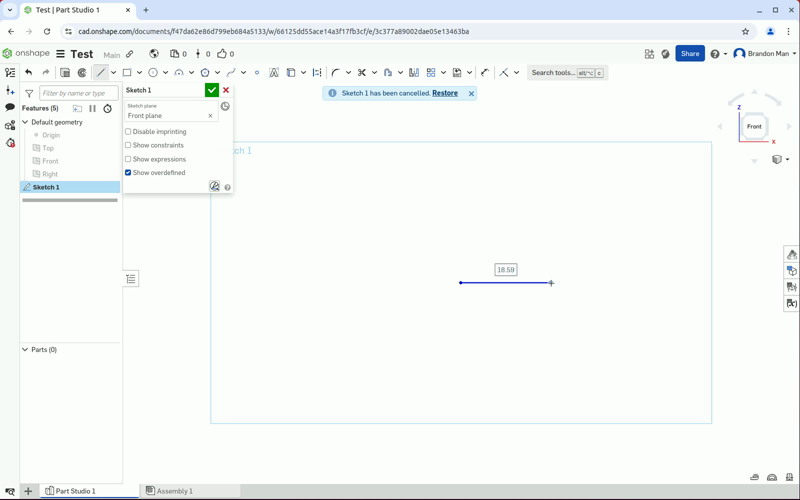
key_down(shift)
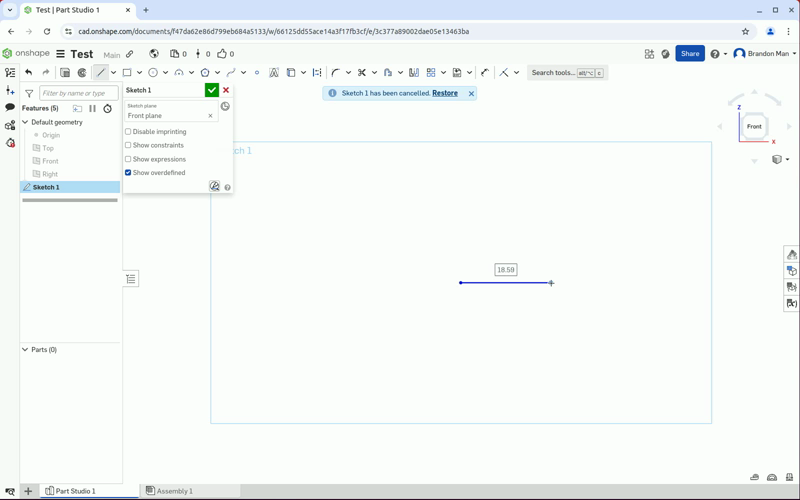
mouse_move(551, 192)
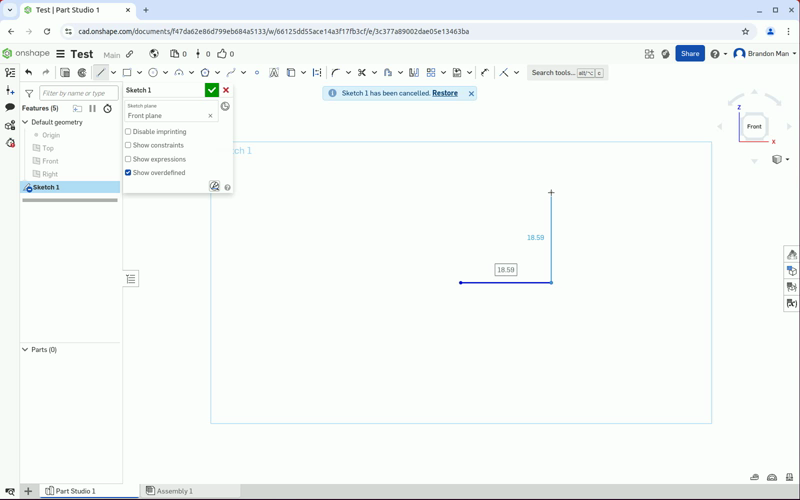
click(551, 192)
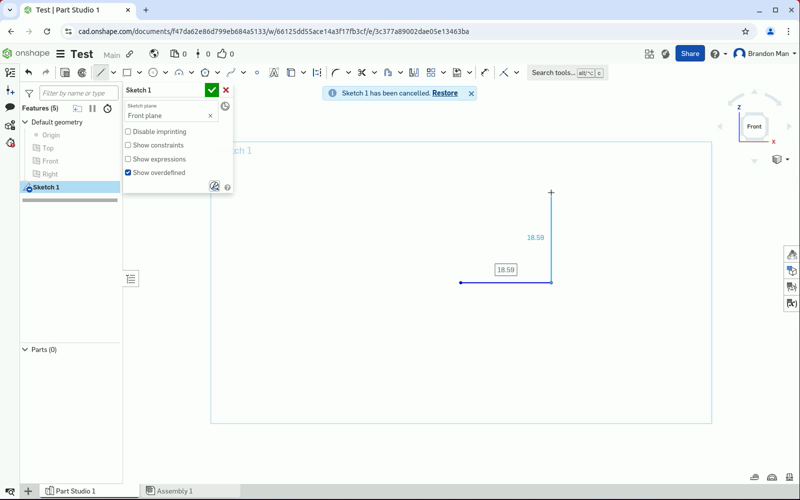
key_up(shift)
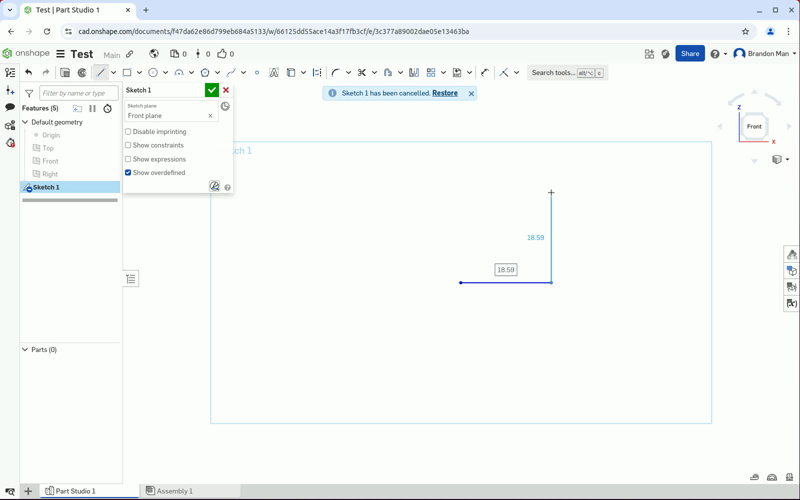
key_down(shift)
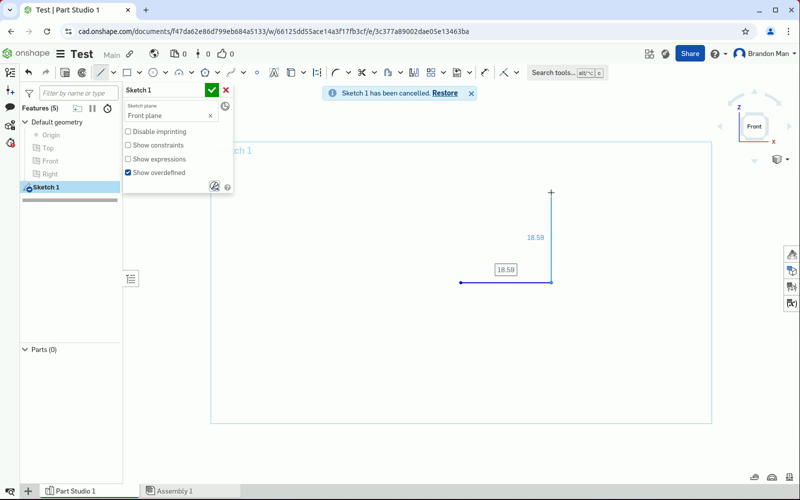
mouse_move(460, 192)
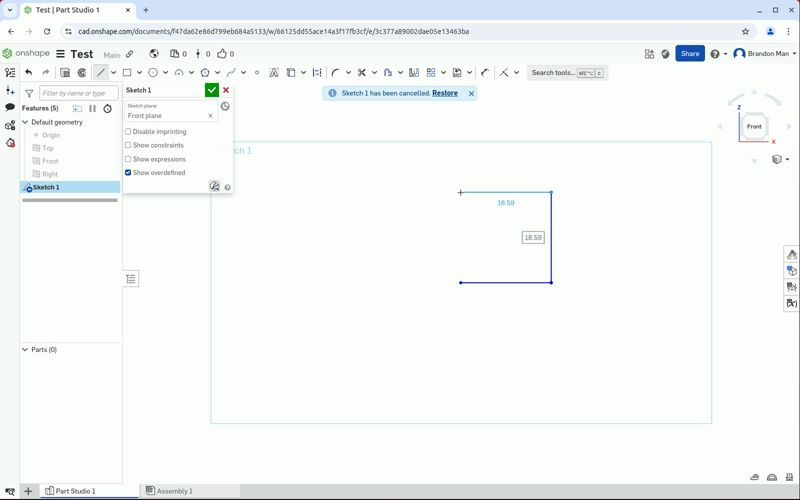
click(460, 192)
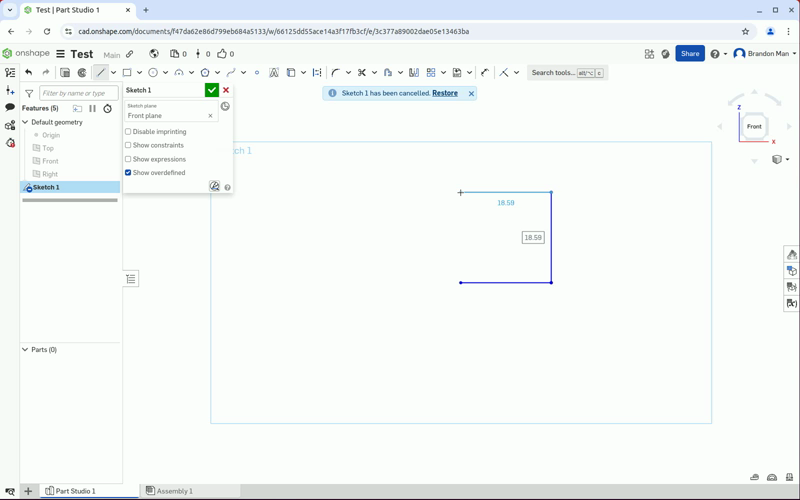
key_up(shift)
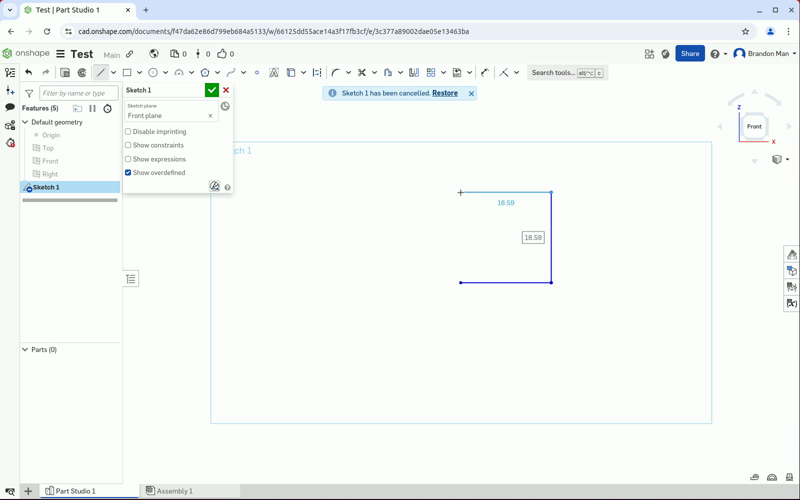
key_down(shift)
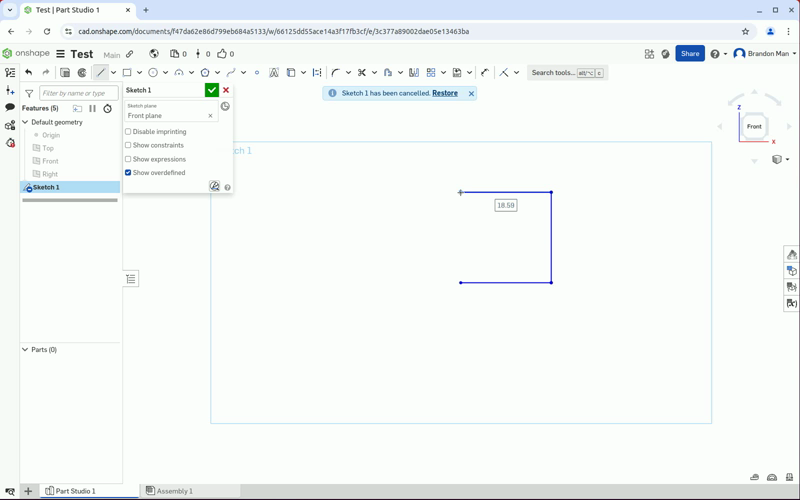
mouse_move(460, 282)
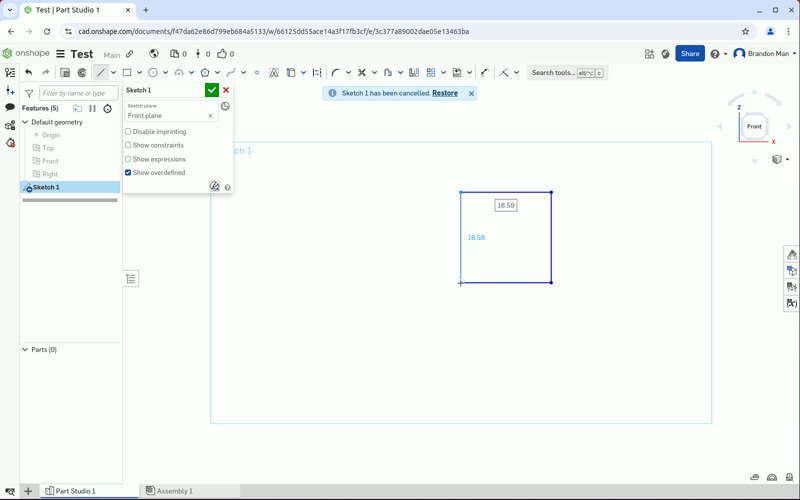
key_up(shift)
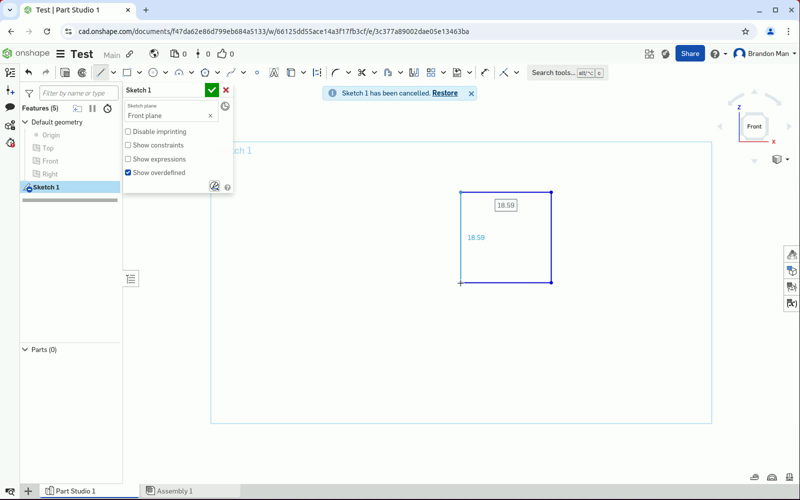
click(460, 282)
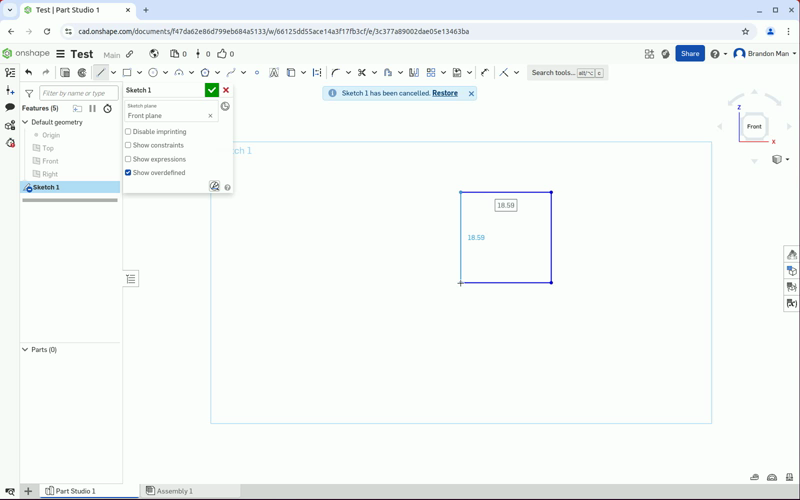
key(esc)
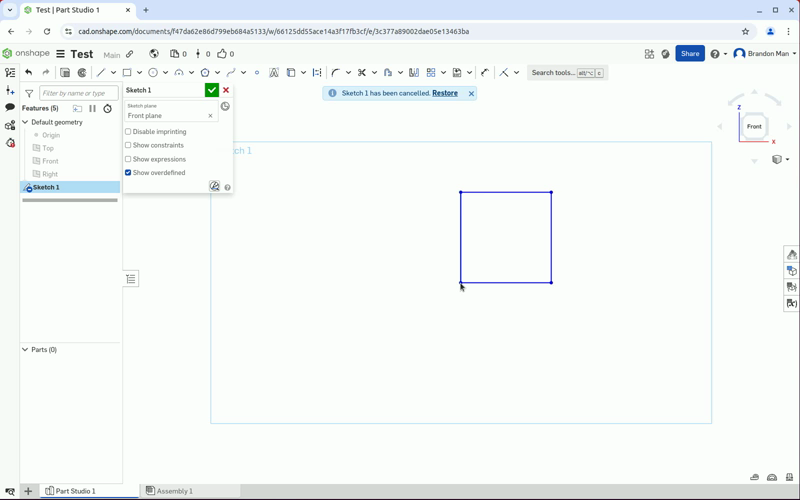
mouse_move(509, 257)
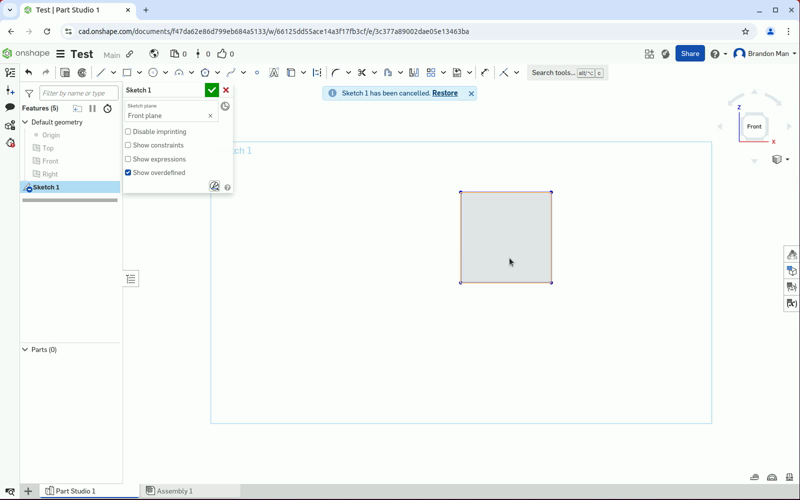
click(509, 257)
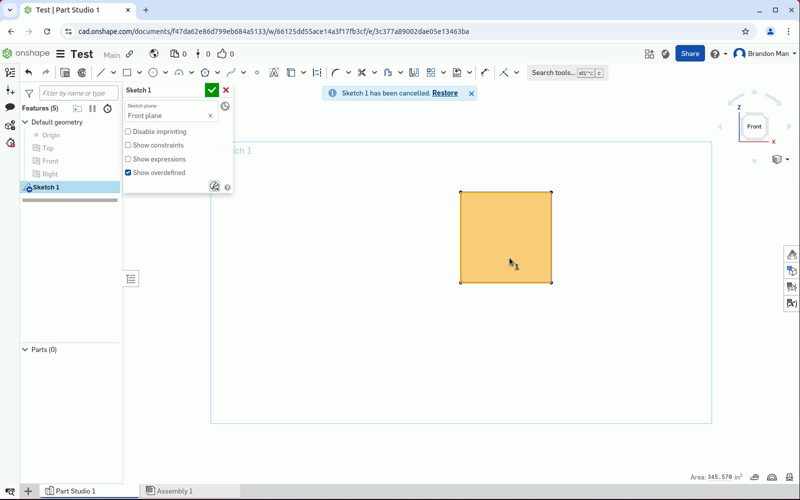
mouse_move(73, 352)
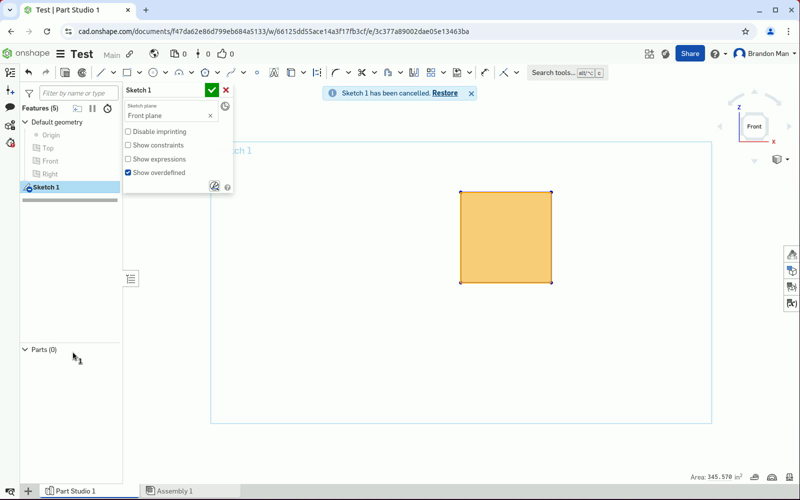
key(shift+y)
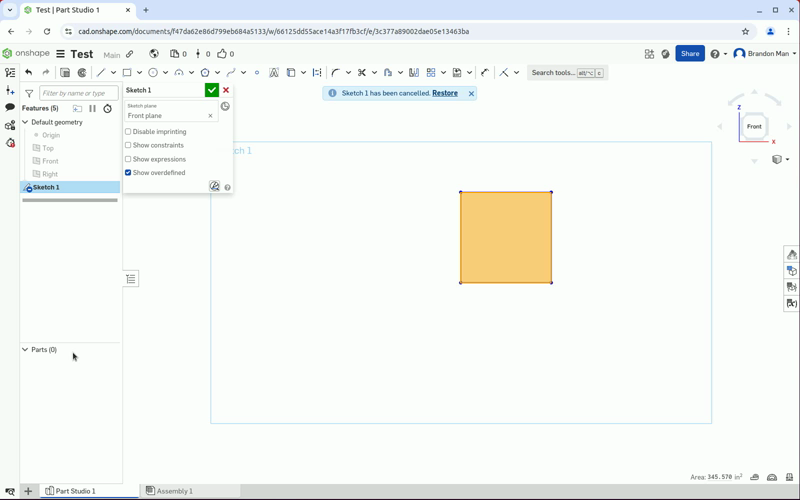
key(shift+e)
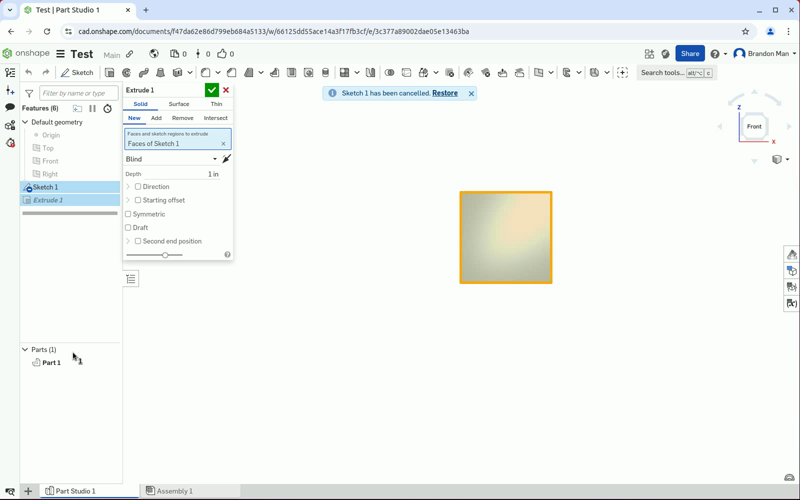
mouse_move(143, 106)
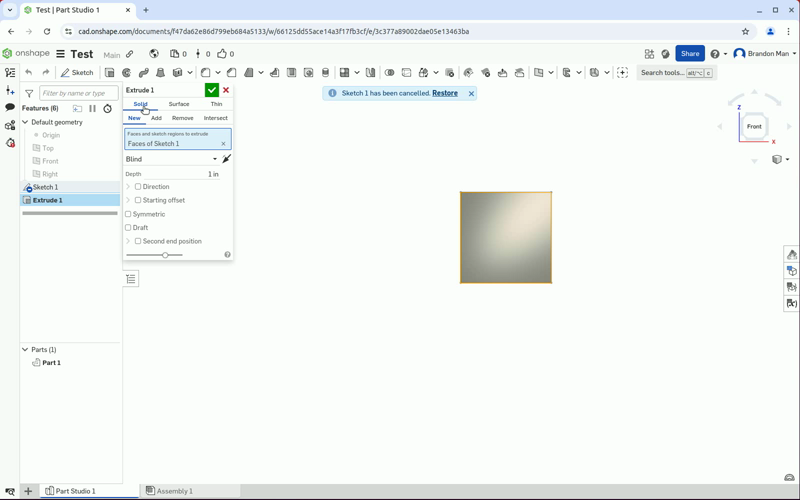
click(143, 106)
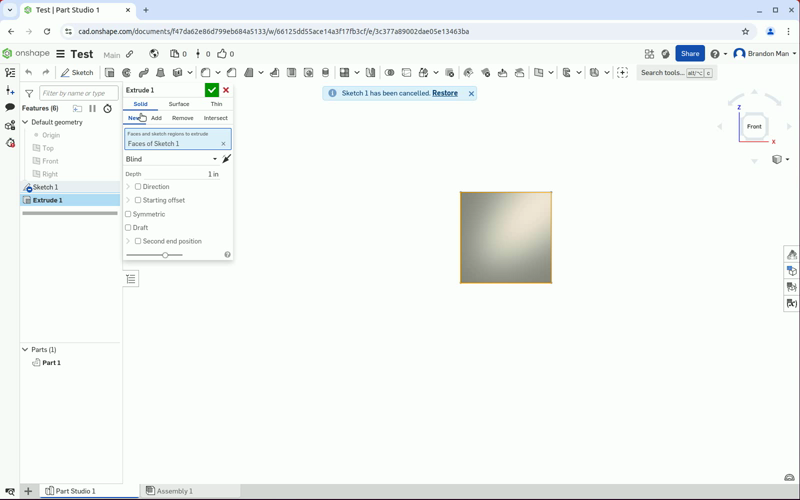
mouse_move(137, 120)
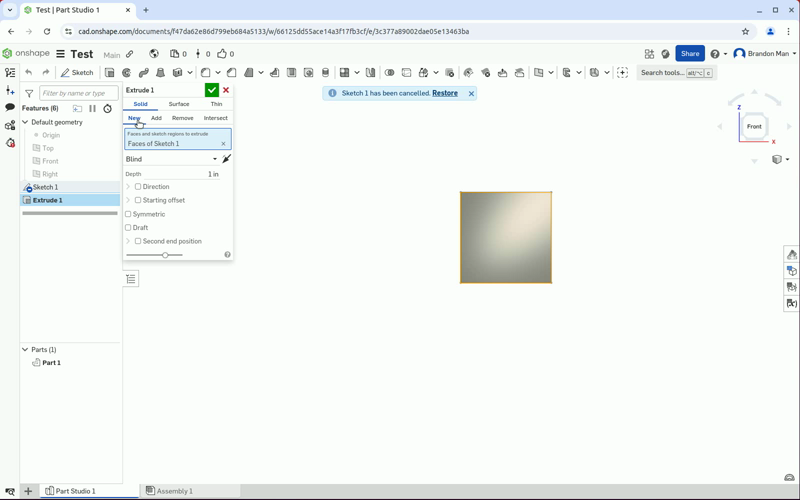
click(137, 120)
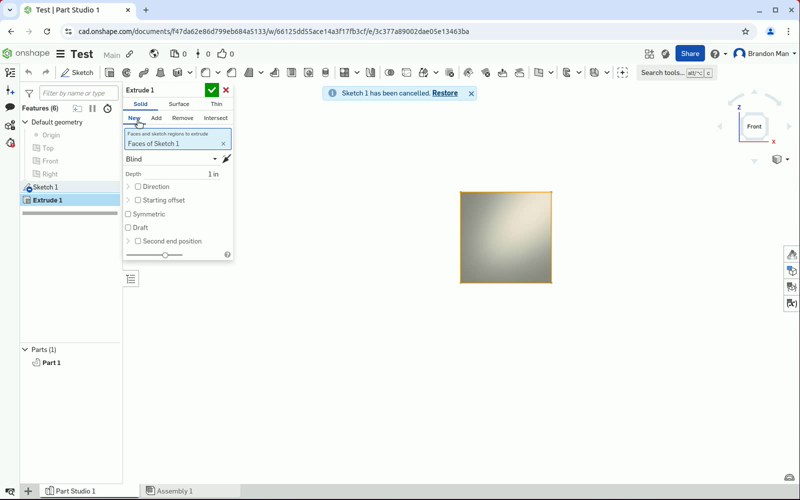
key(tab, 4)
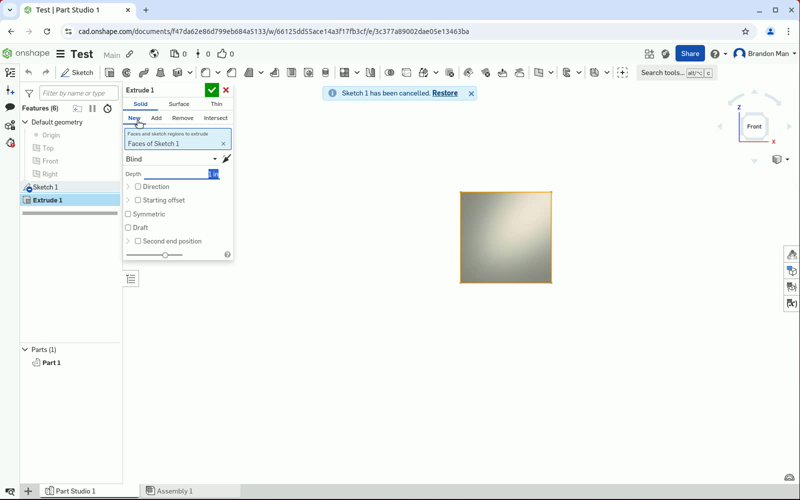
text(18.535)
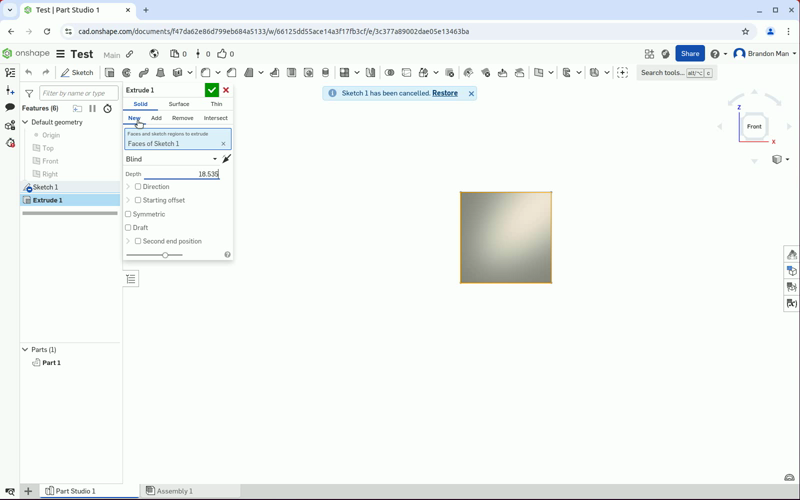
key(enter)
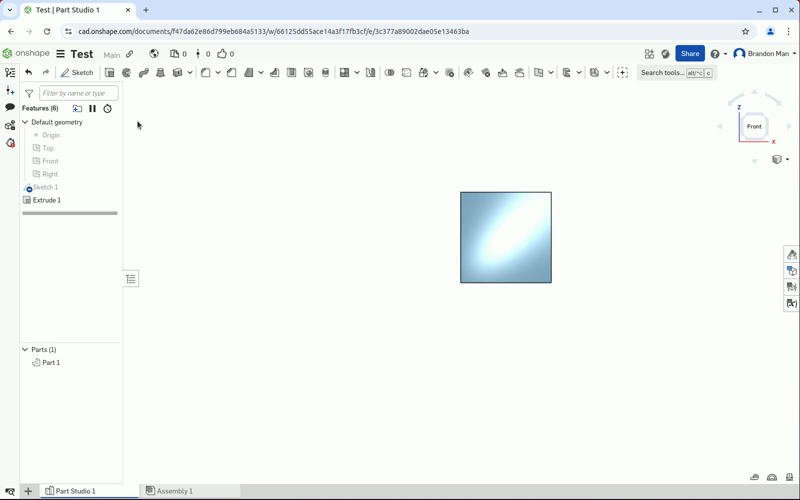
key(shift+h)
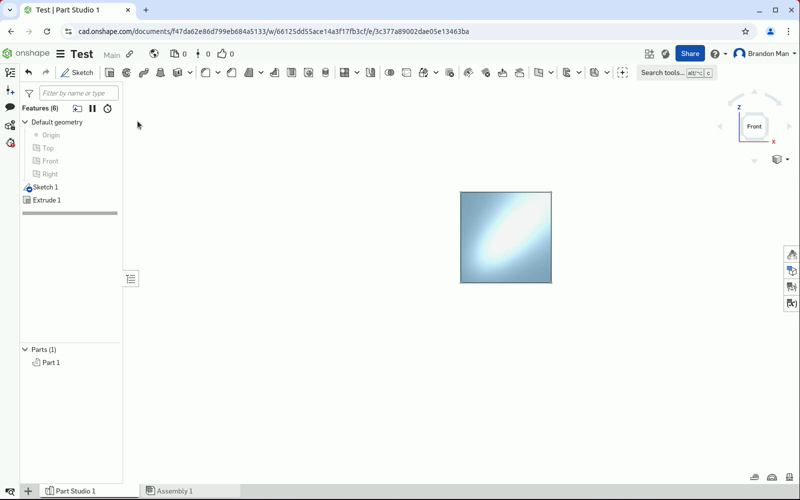
key(shift+h)
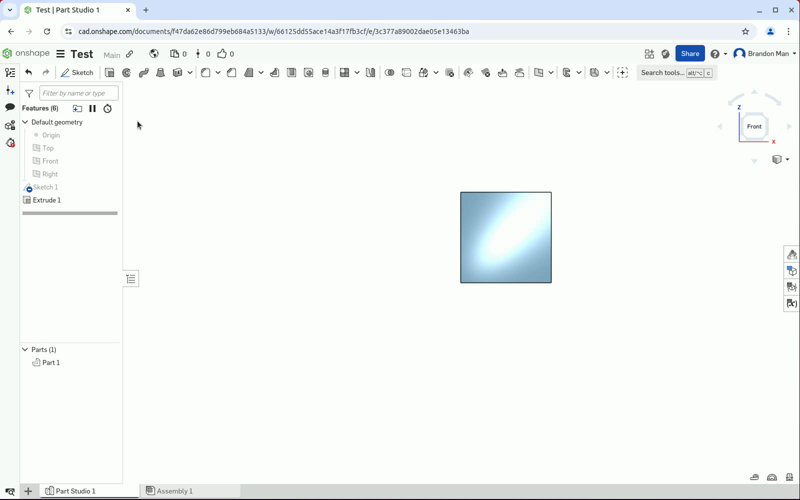
mouse_move(73, 189)
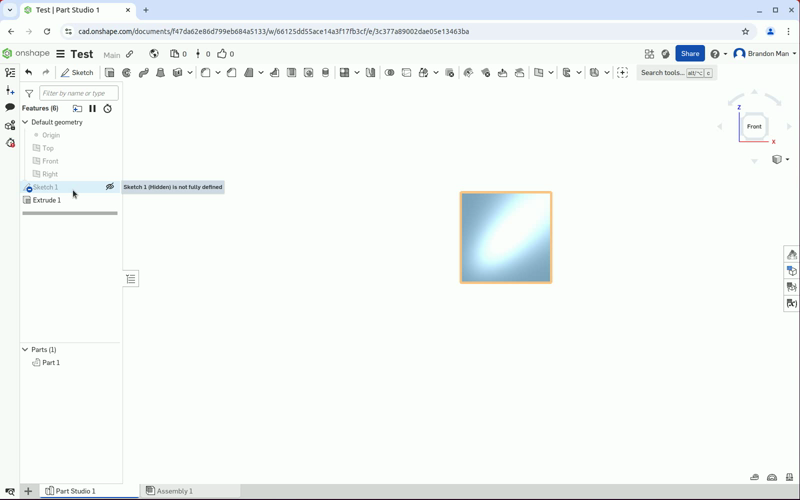
click(73, 189)
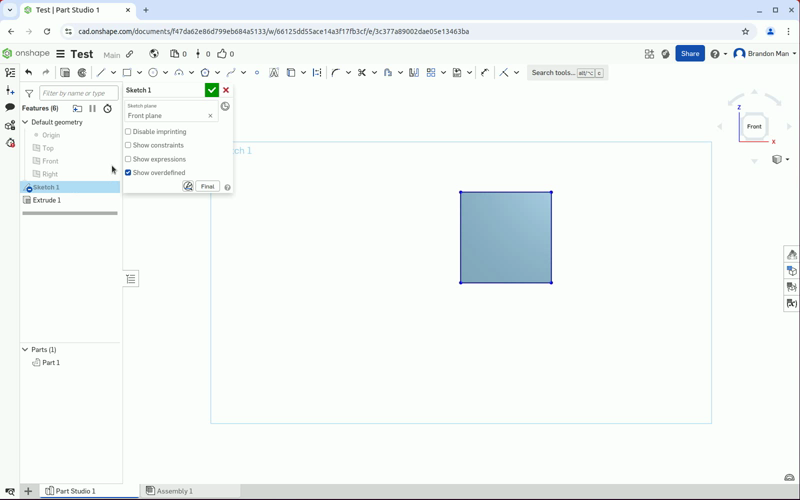
mouse_move(229, 92)
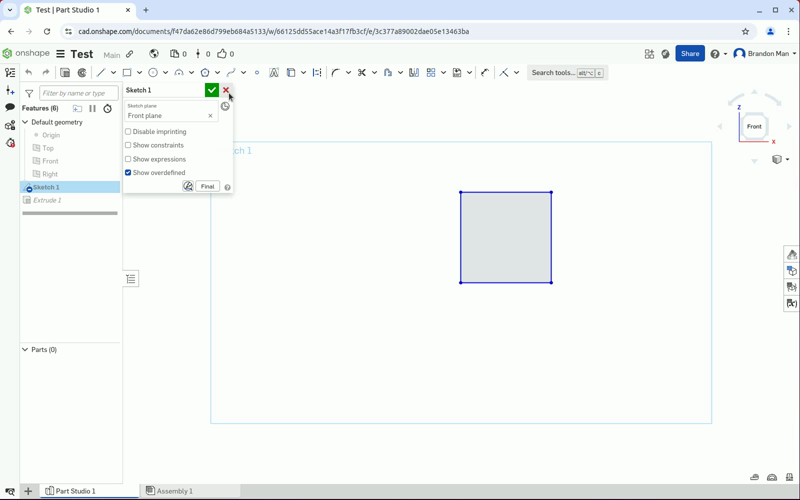
click(229, 92)
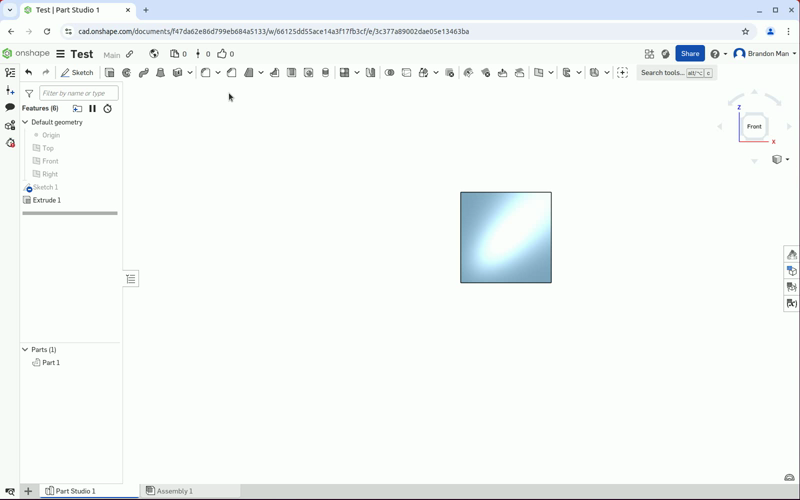
mouse_move(73, 352)
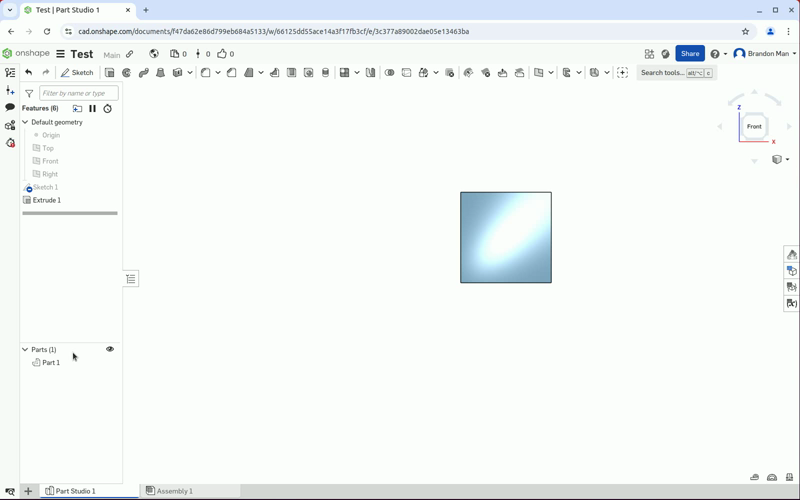
key(y)
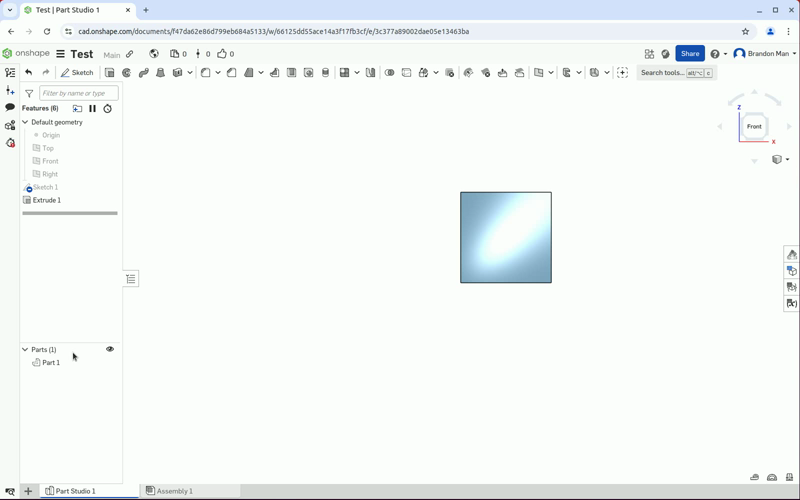
key(shift+p)
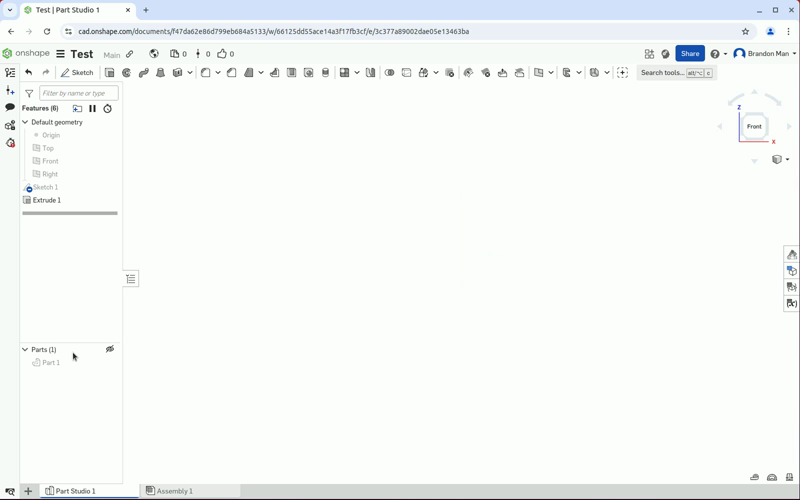
key(space)
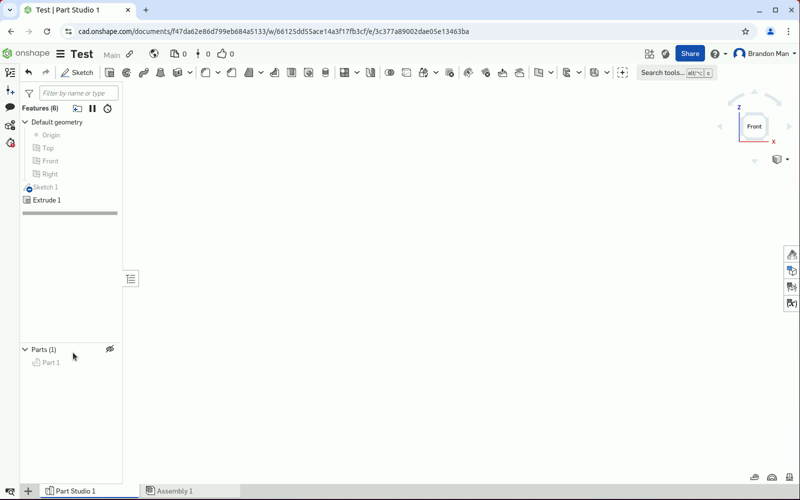
key_down(shift)
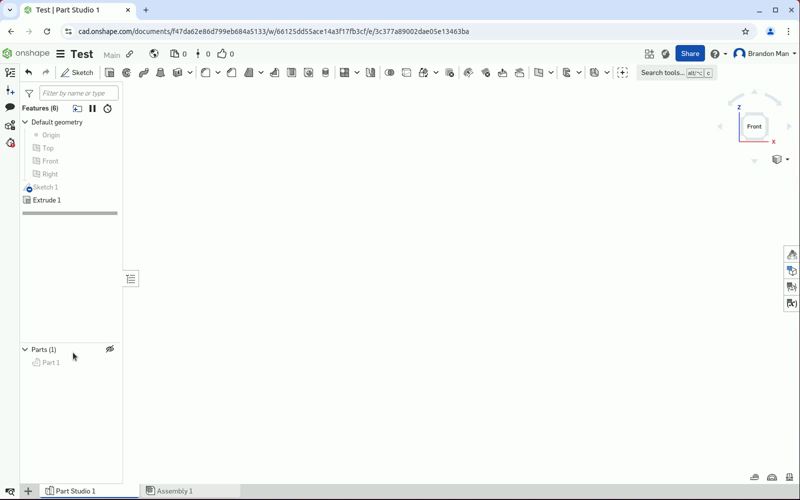
key(left)
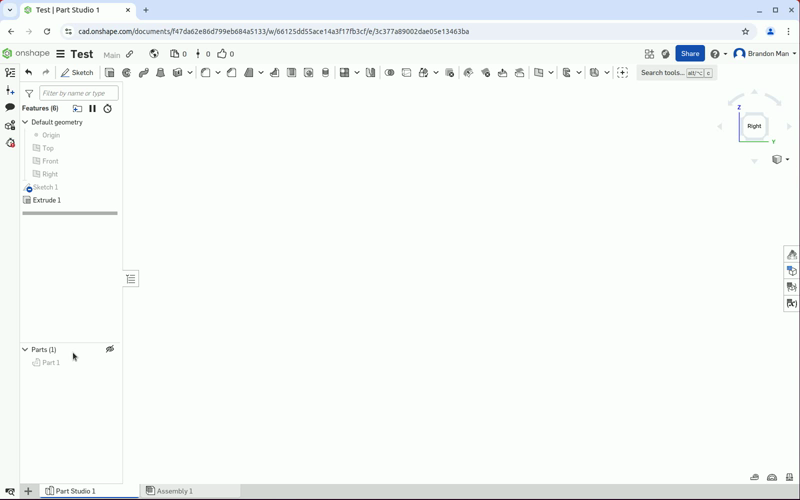
key_up(shift)
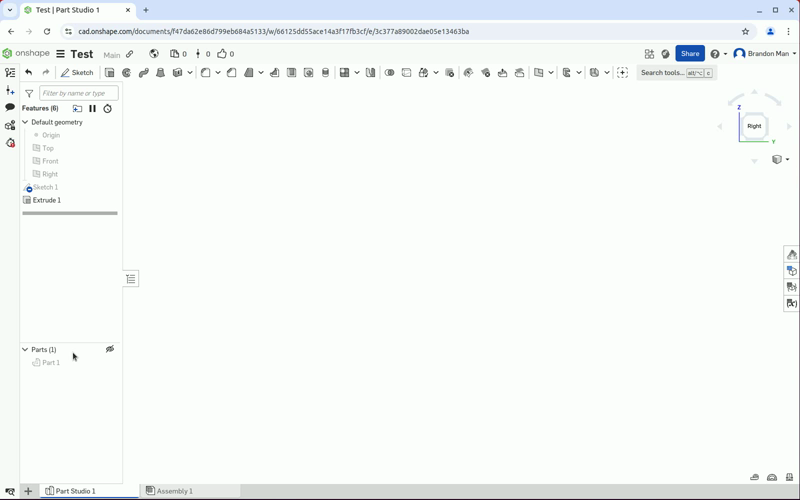
mouse_move(73, 352)
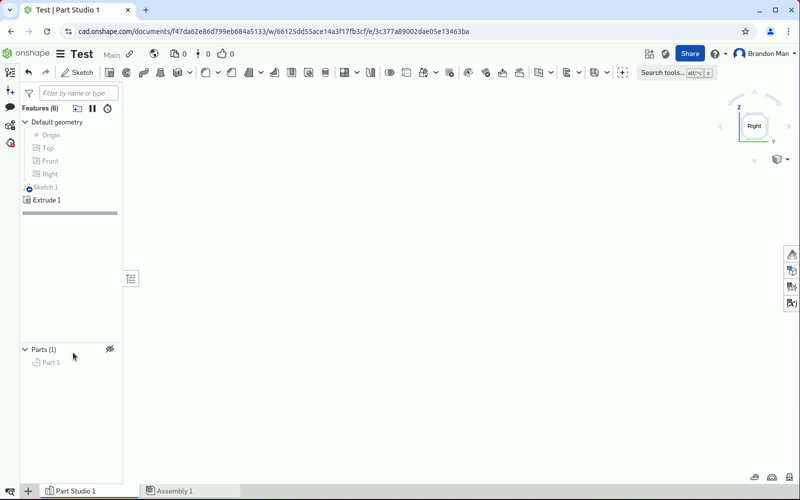
key(shift+y)
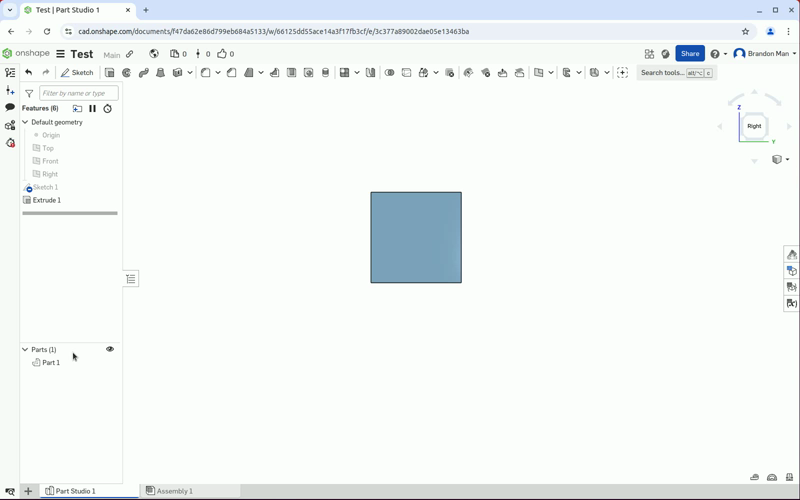
mouse_move(541, 75)
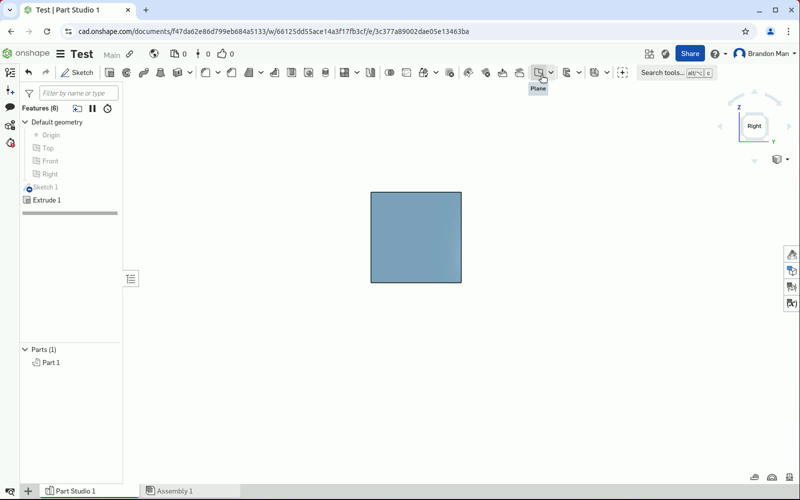
click(541, 75)
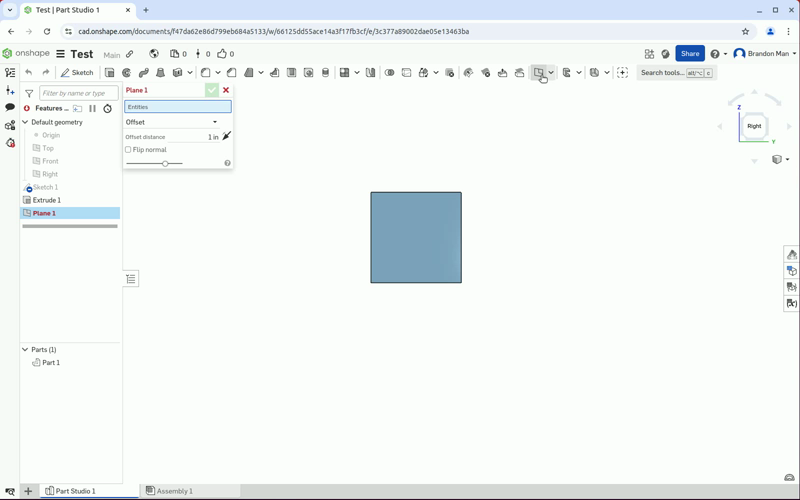
mouse_move(73, 176)
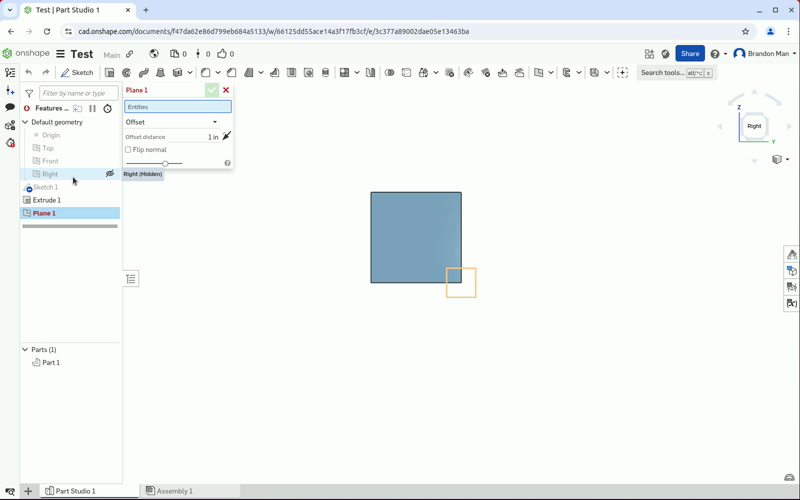
click(73, 176)
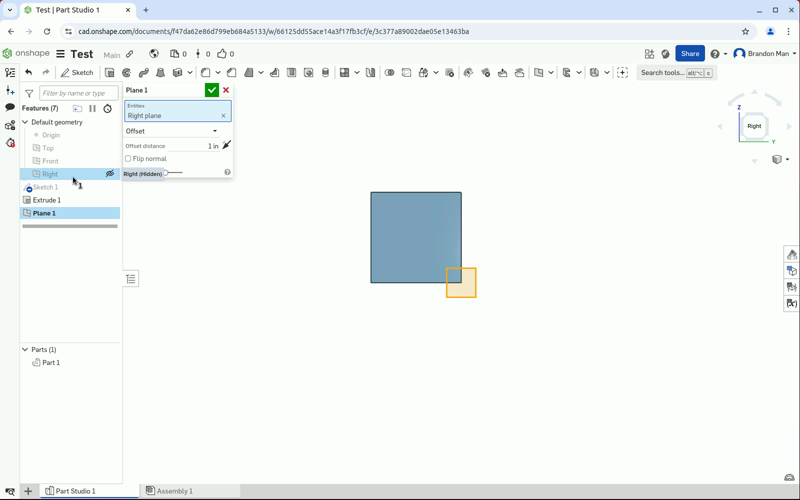
key(tab, 2)
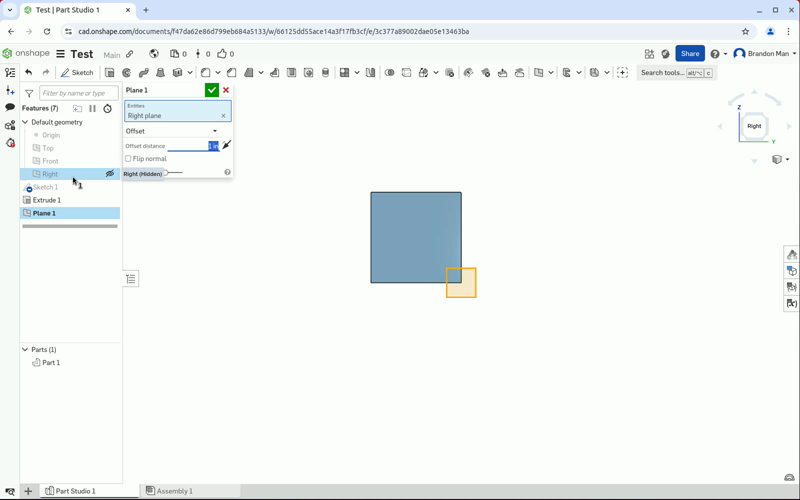
text(18.548)
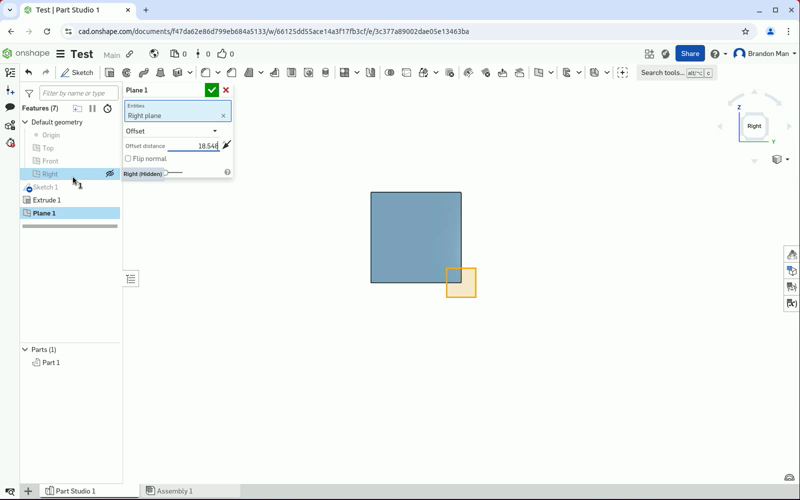
key(enter, 2)
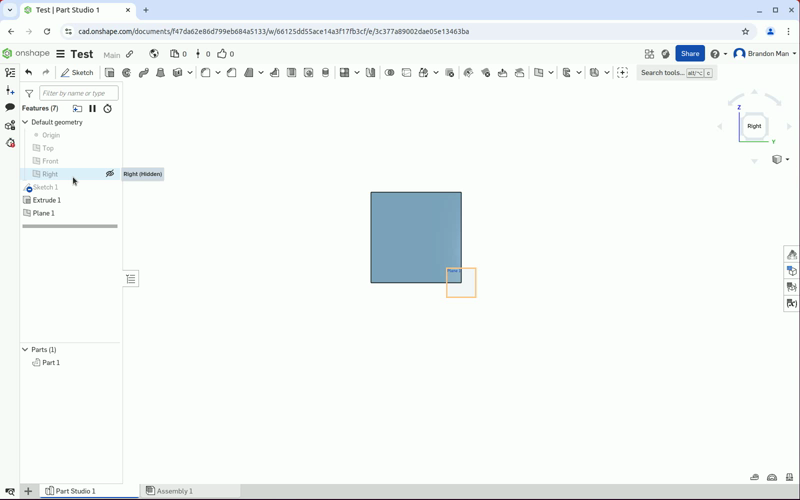
key(shift+s)
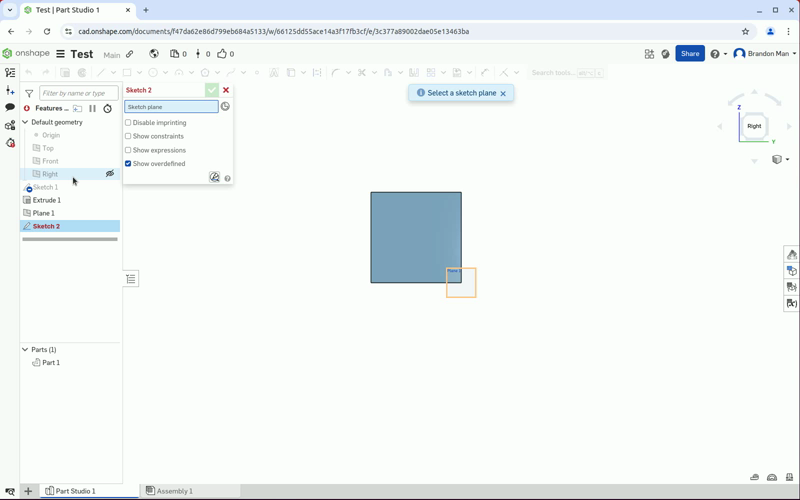
mouse_move(73, 215)
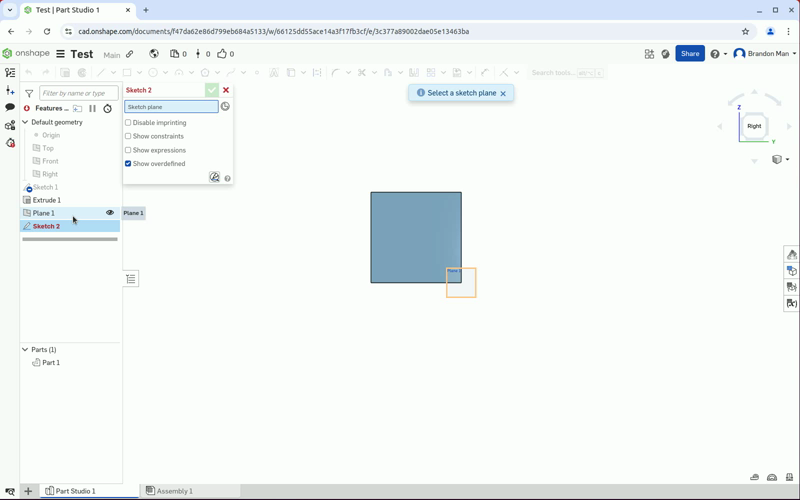
click(73, 215)
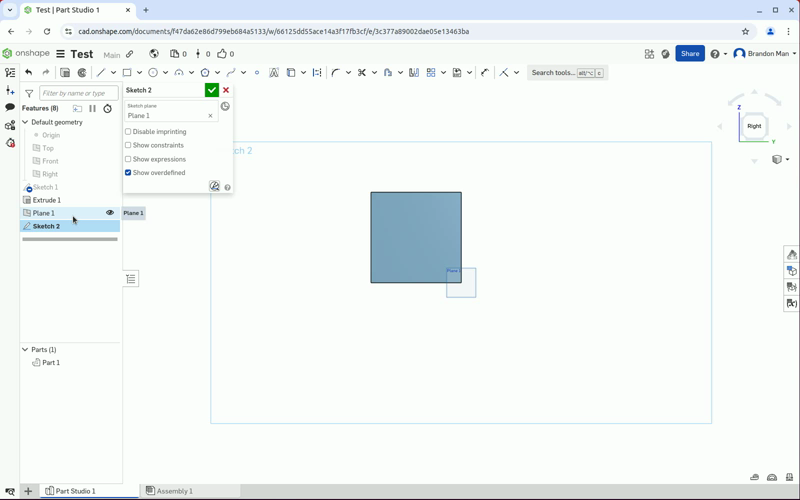
mouse_move(73, 352)
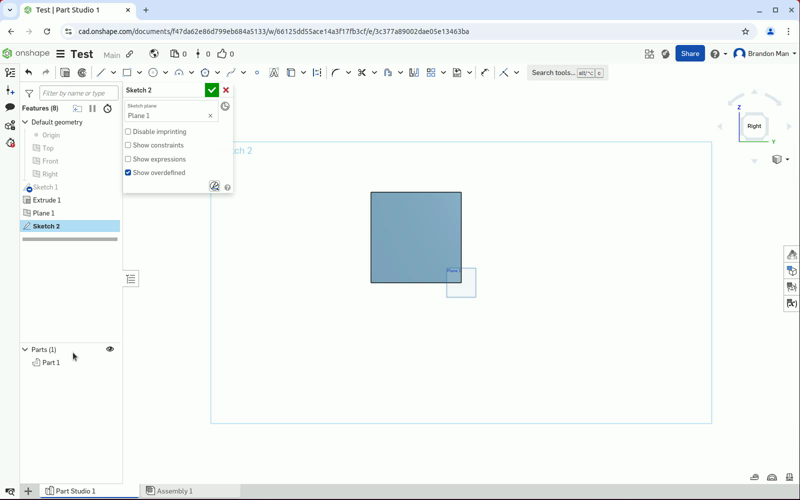
key(y)
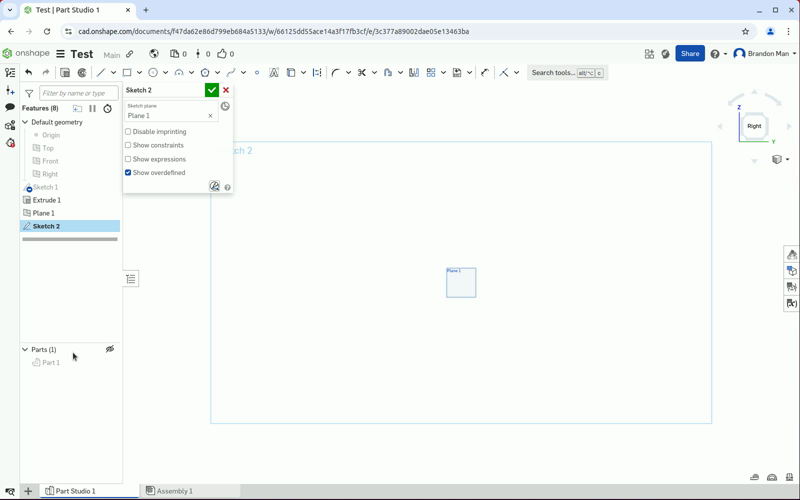
key(c)
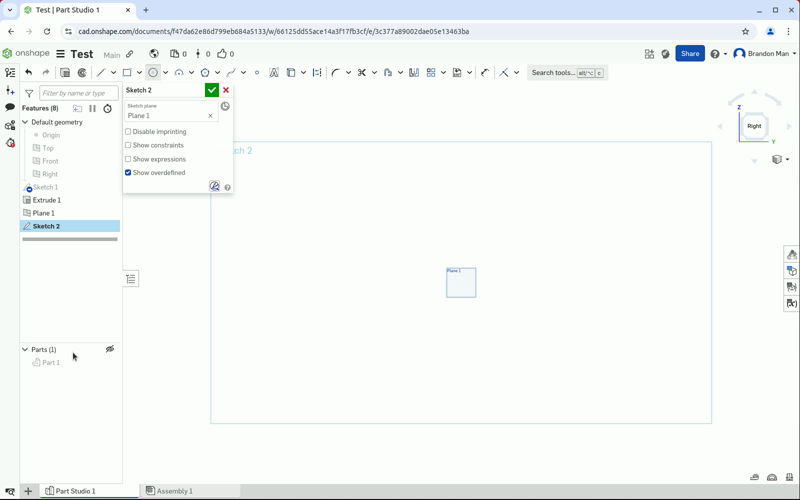
key_down(shift)
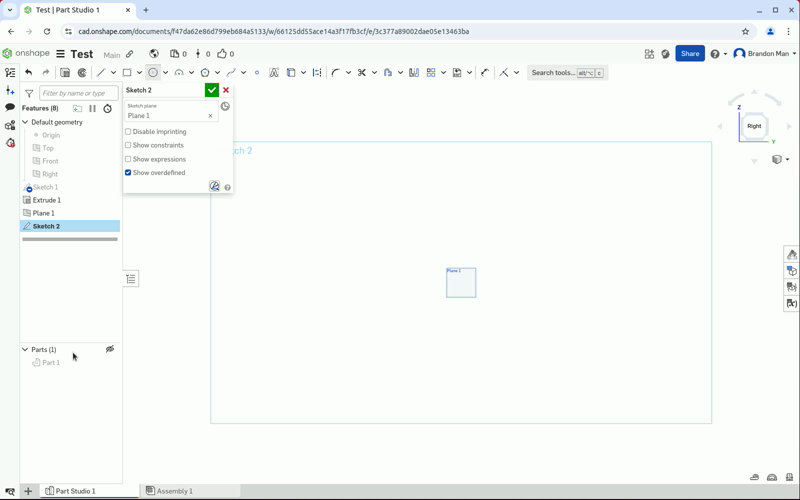
mouse_move(415, 238)
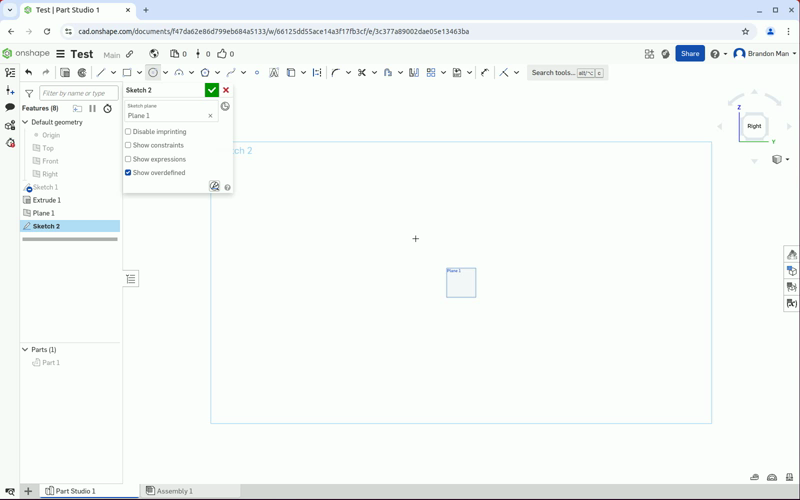
click(415, 238)
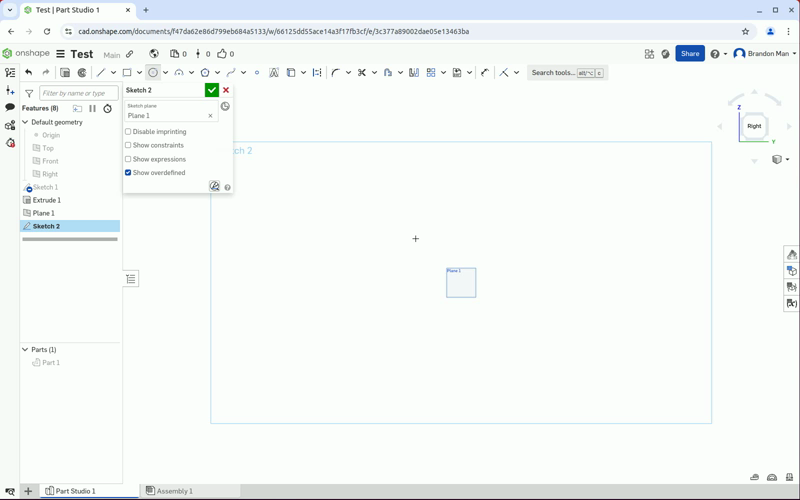
key_up(shift)
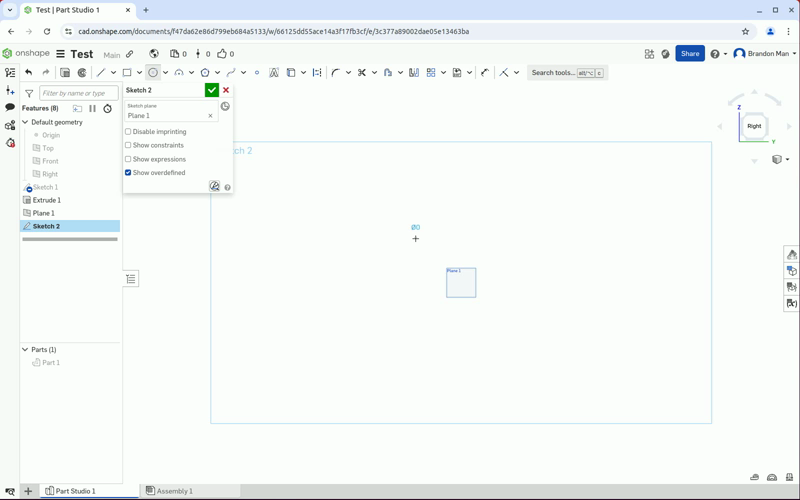
mouse_move(438, 238)
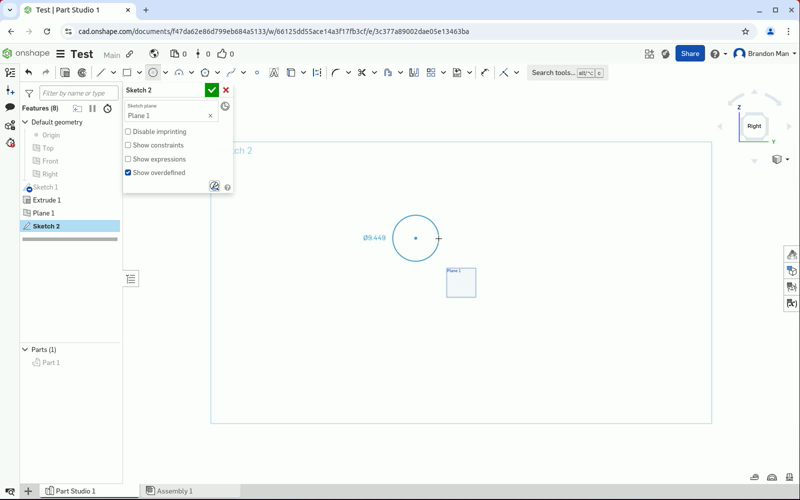
click(438, 238)
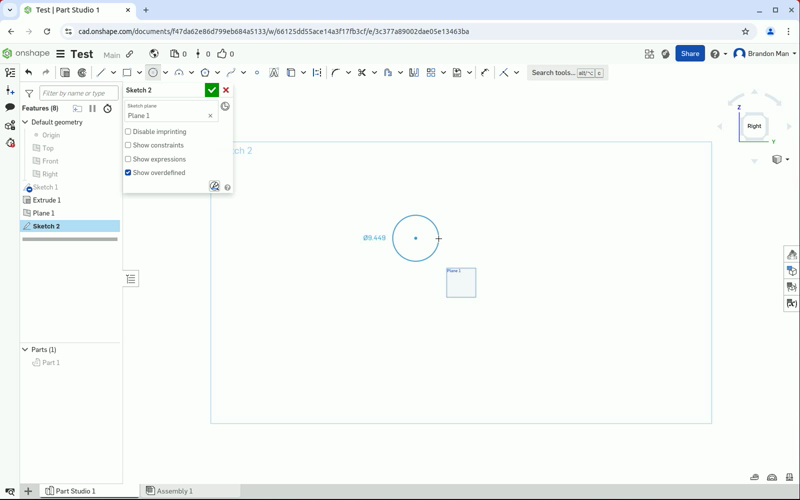
key(esc)
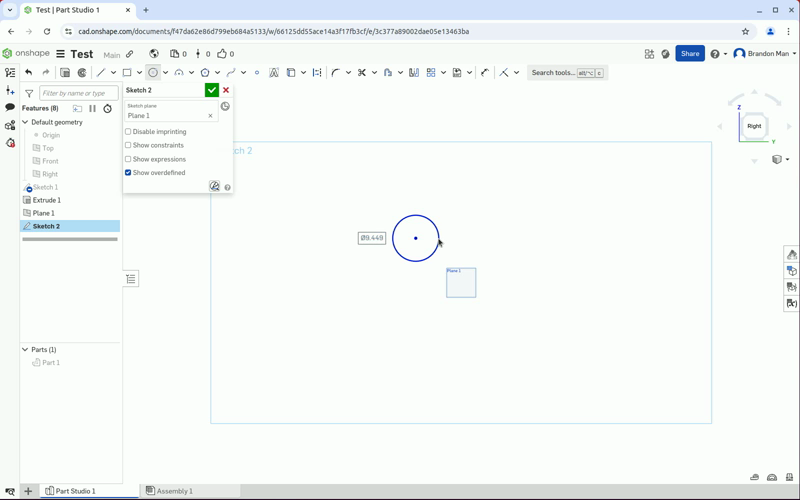
mouse_move(416, 232)
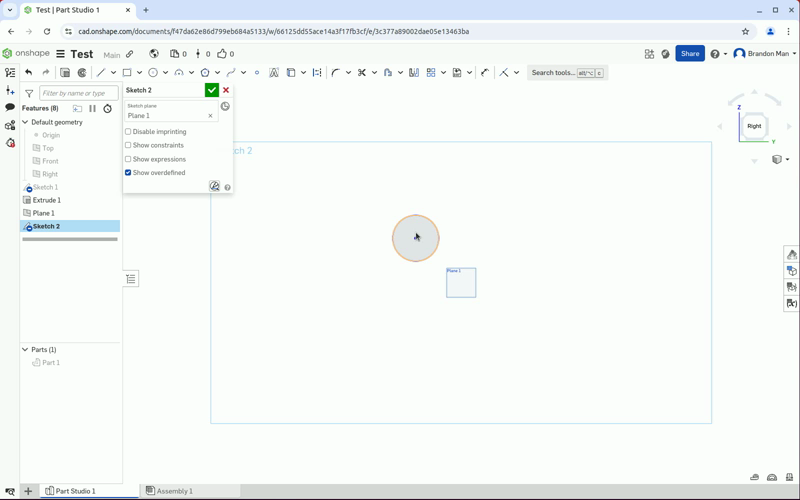
scroll(6)
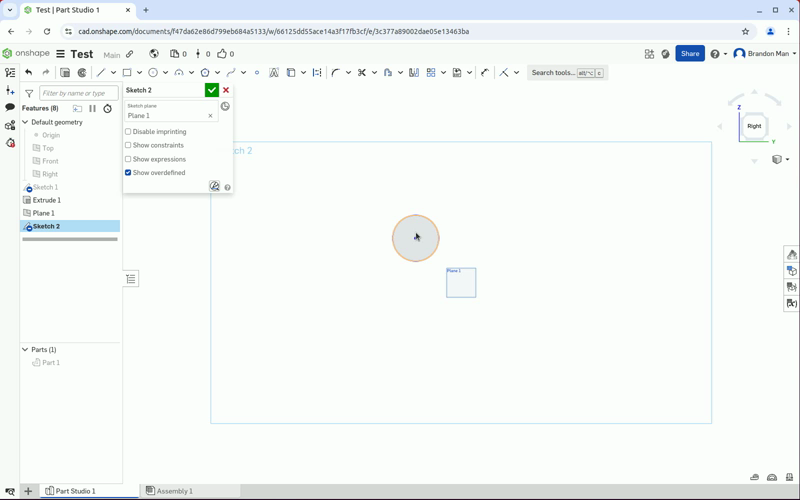
scroll(6)
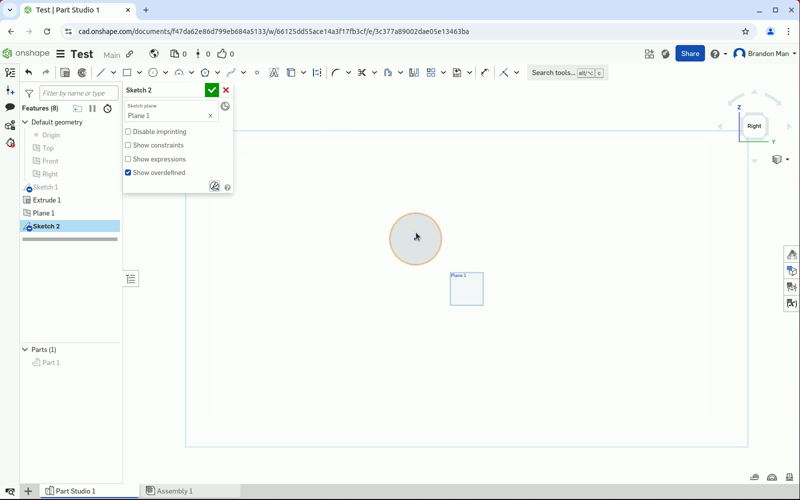
scroll(6)
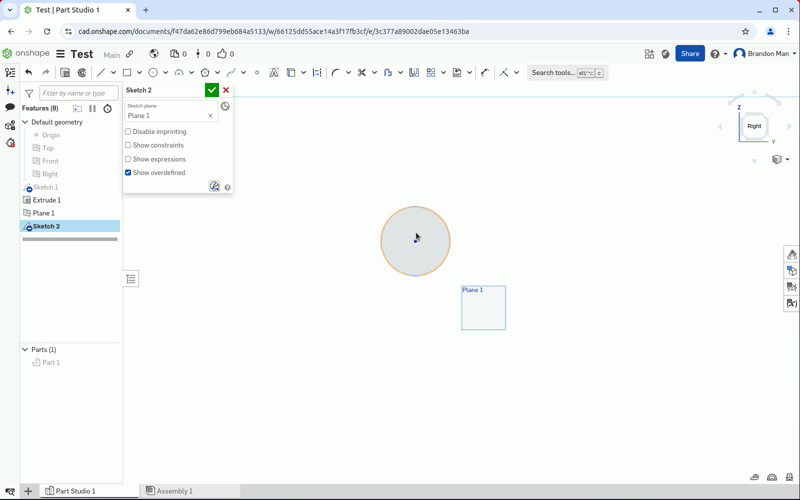
scroll(6)
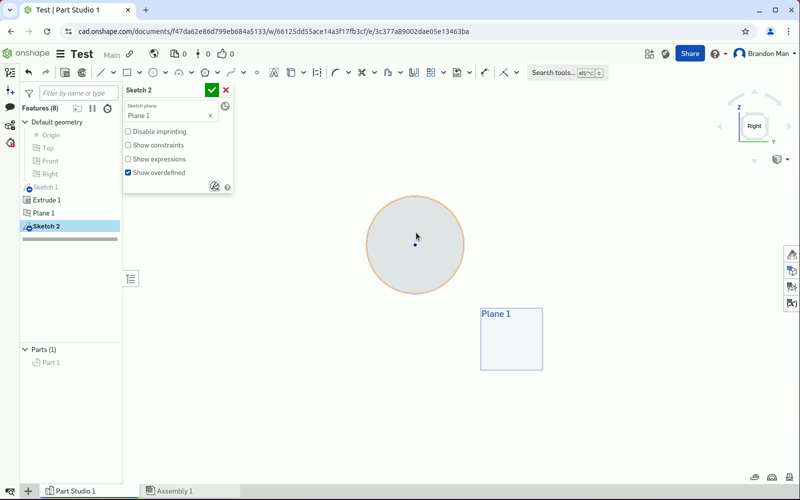
scroll(6)
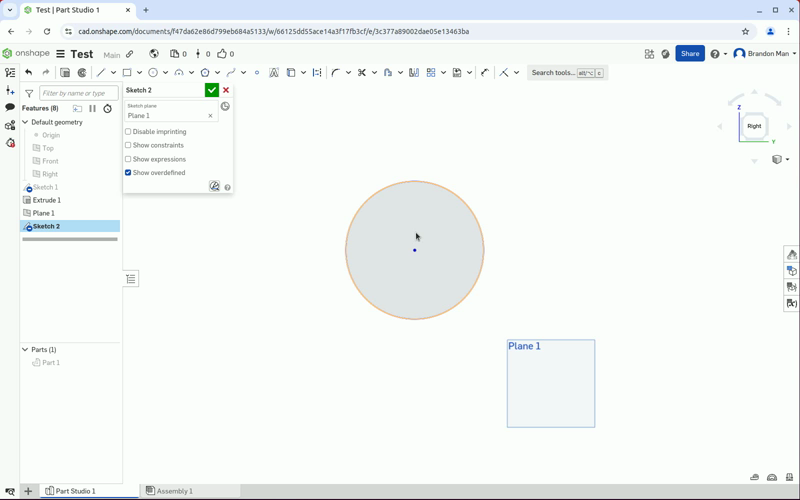
scroll(6)
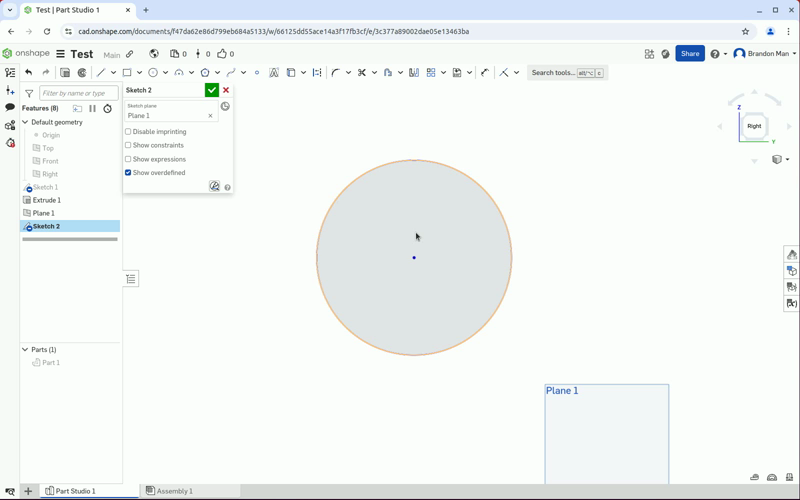
scroll(6)
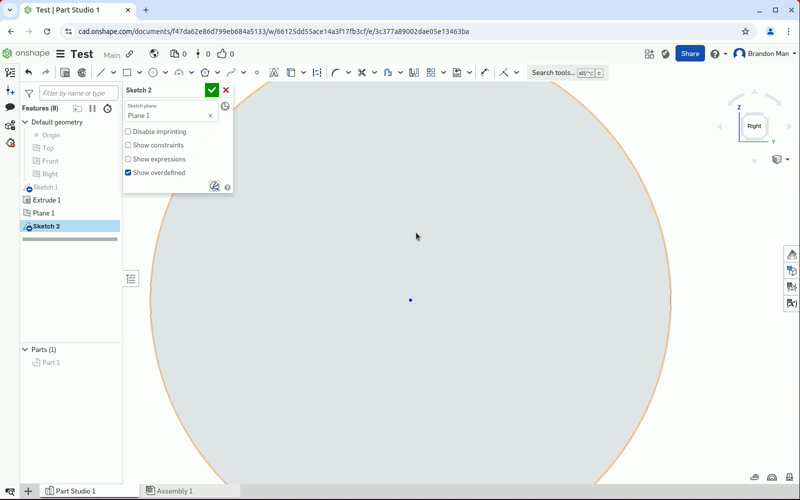
click(416, 232)
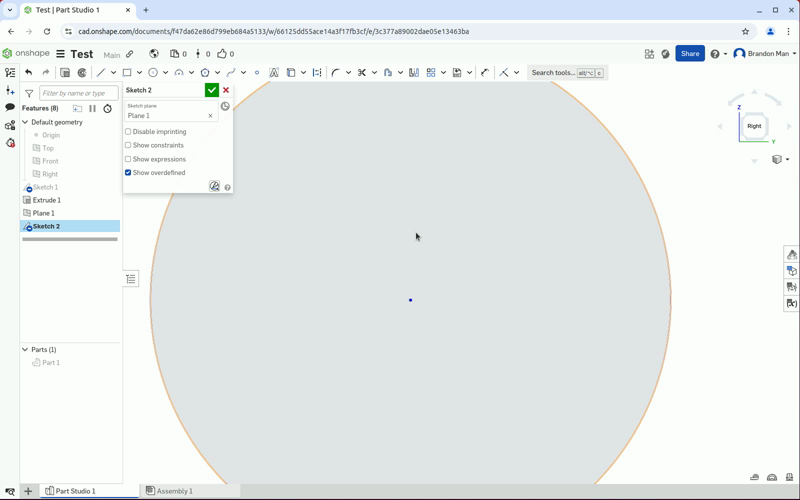
scroll(-6)
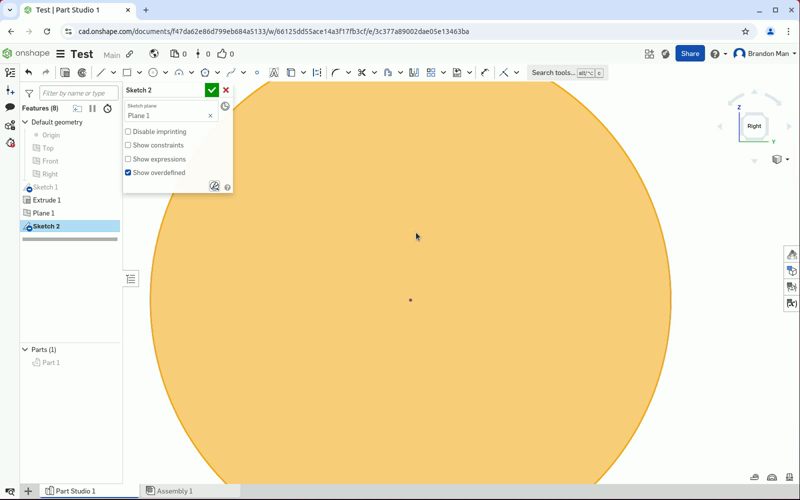
scroll(-6)
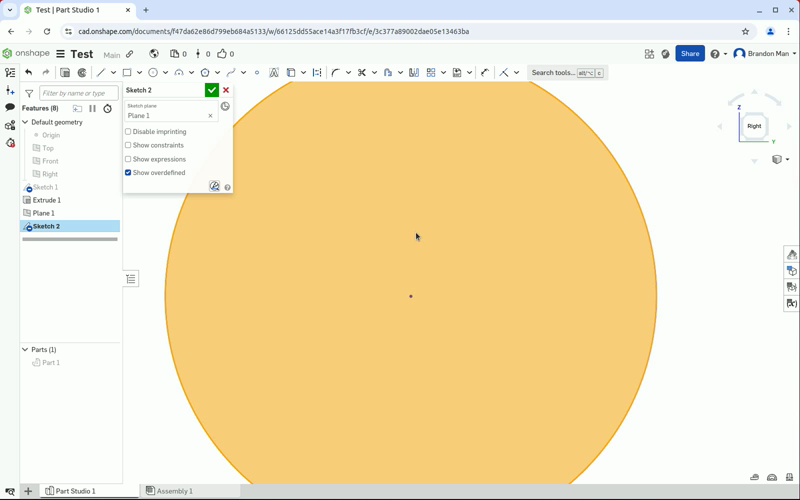
scroll(-6)
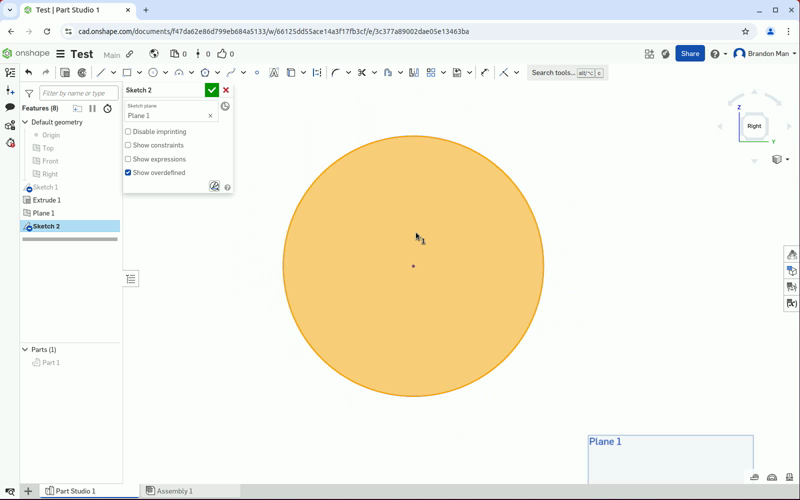
scroll(-6)
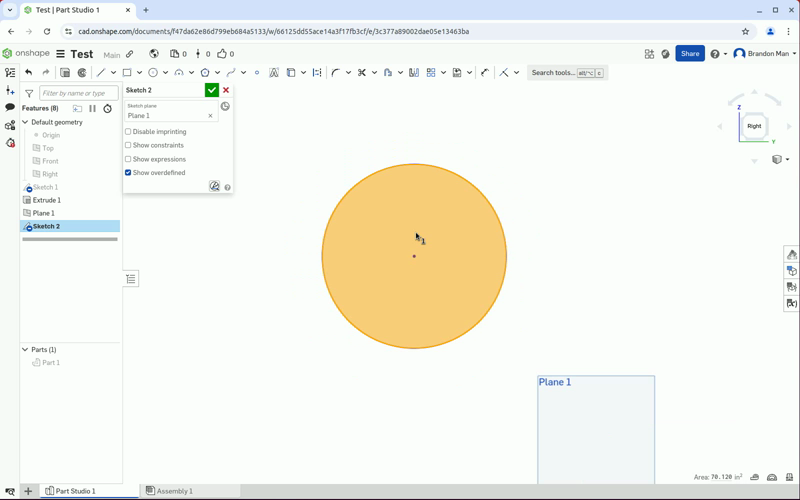
scroll(-6)
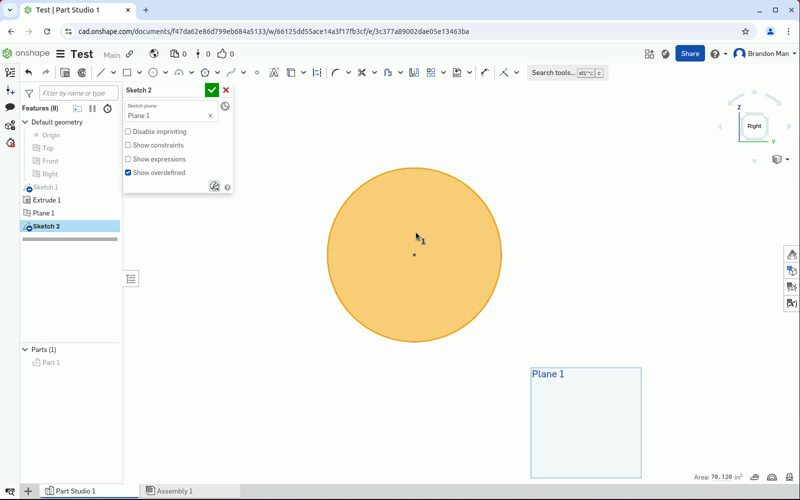
scroll(-6)
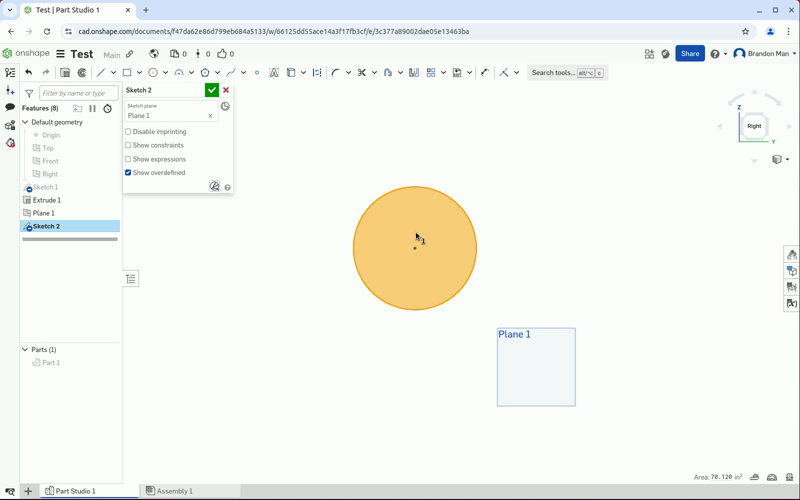
scroll(-6)
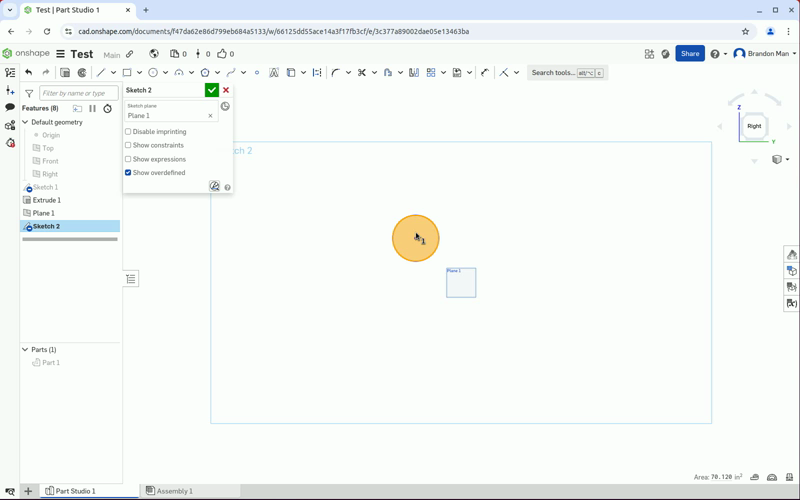
mouse_move(73, 352)
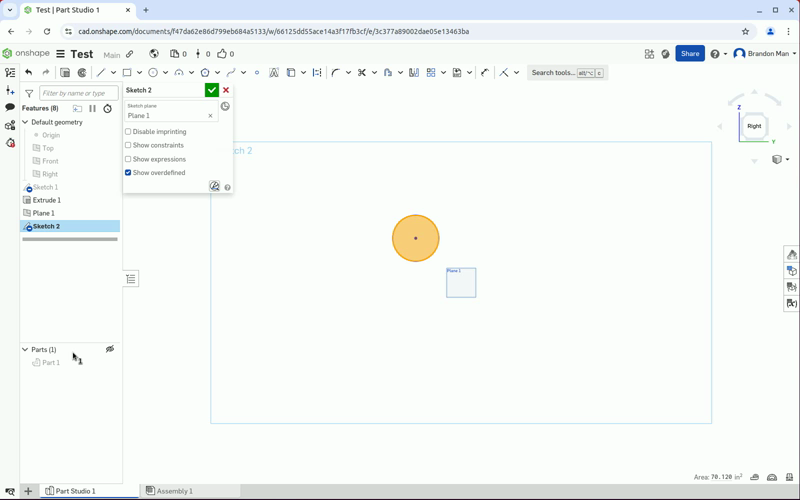
key(shift+y)
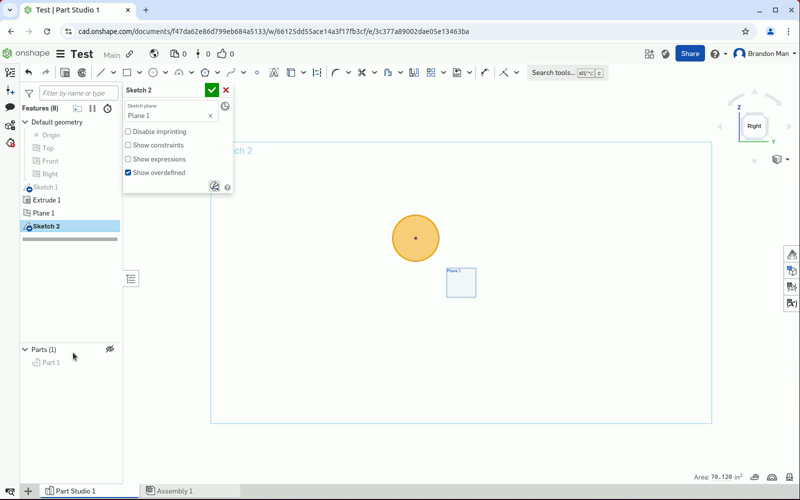
key(shift+e)
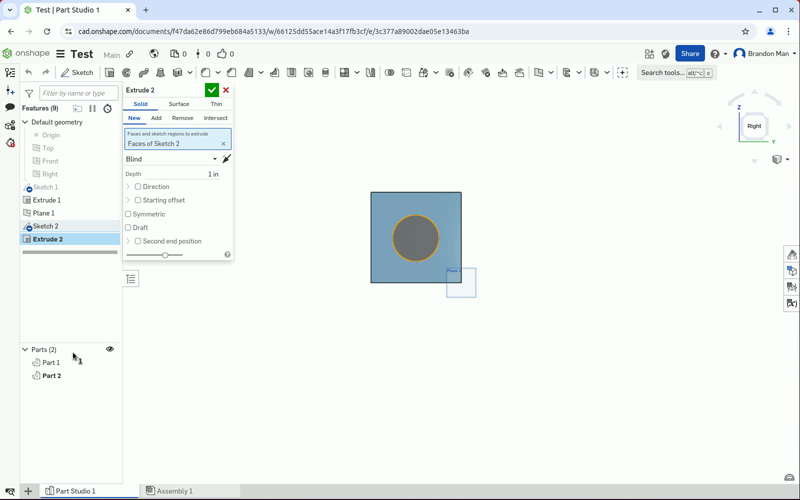
mouse_move(143, 106)
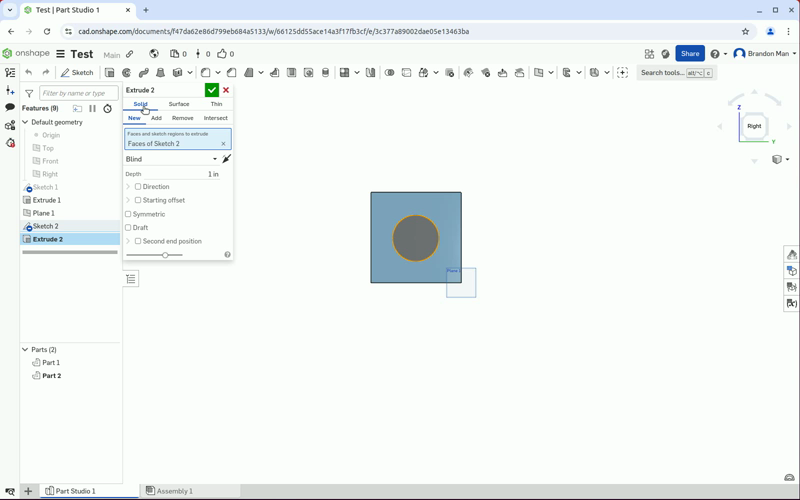
click(143, 106)
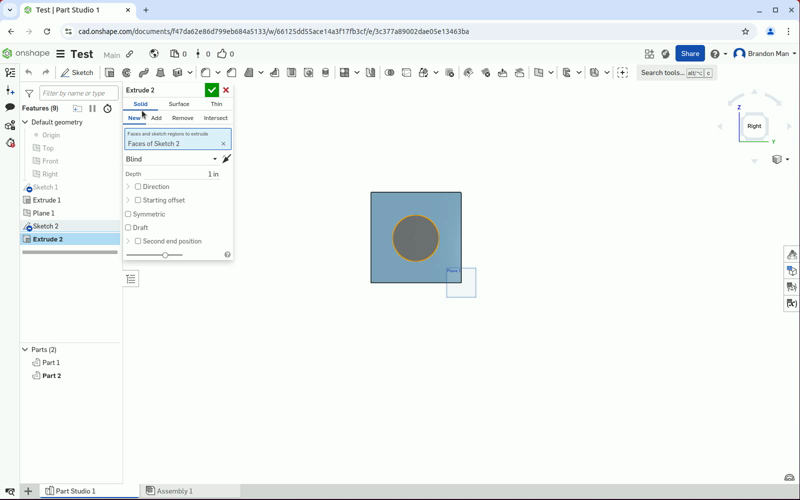
mouse_move(137, 120)
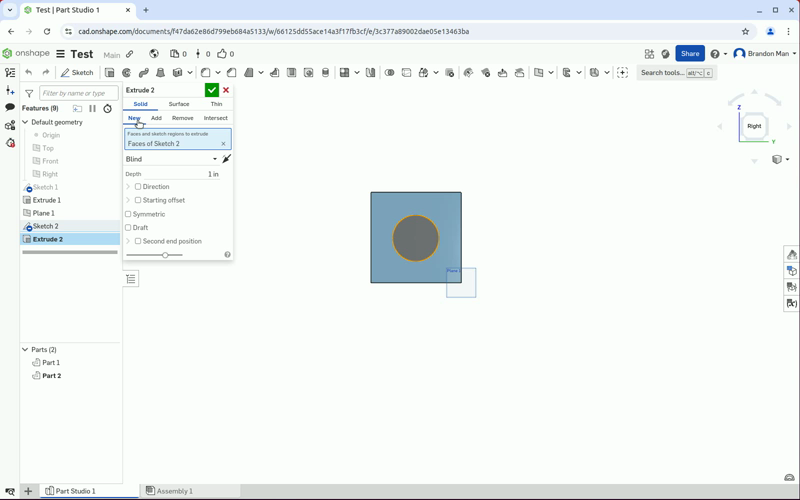
click(137, 120)
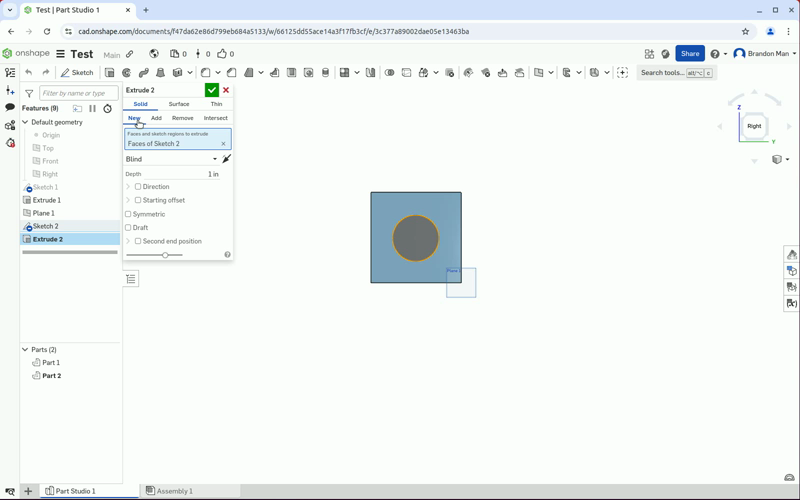
key(tab, 4)
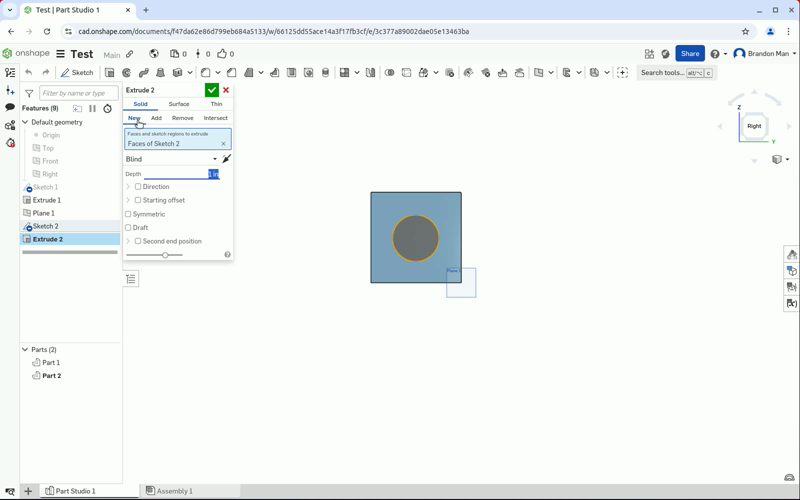
text(4.574)
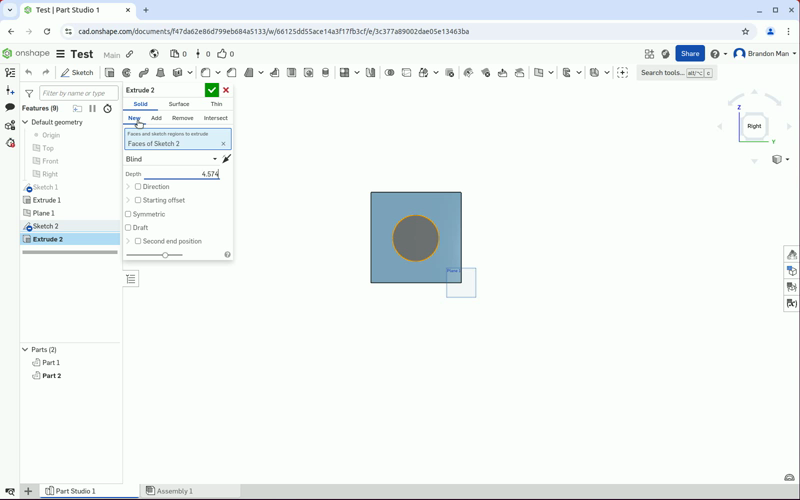
key(enter)
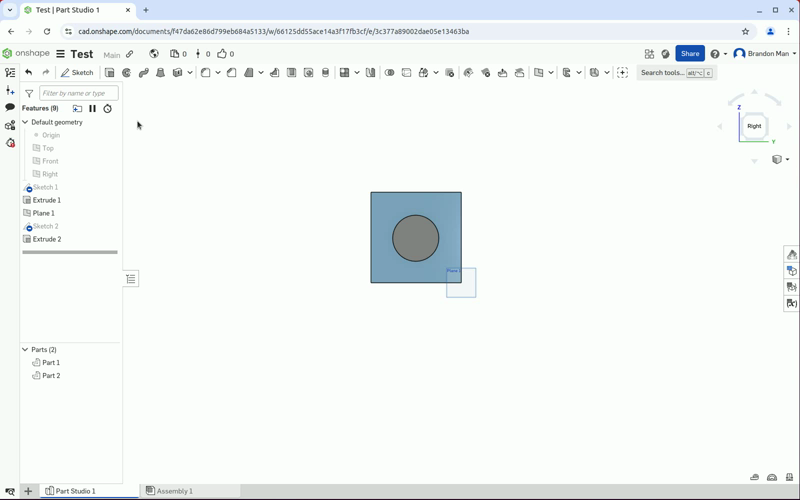
key(shift+h)
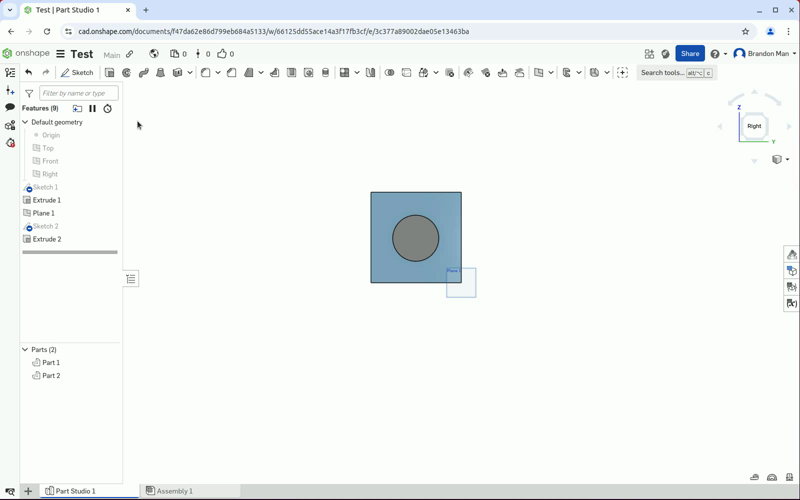
key(shift+h)
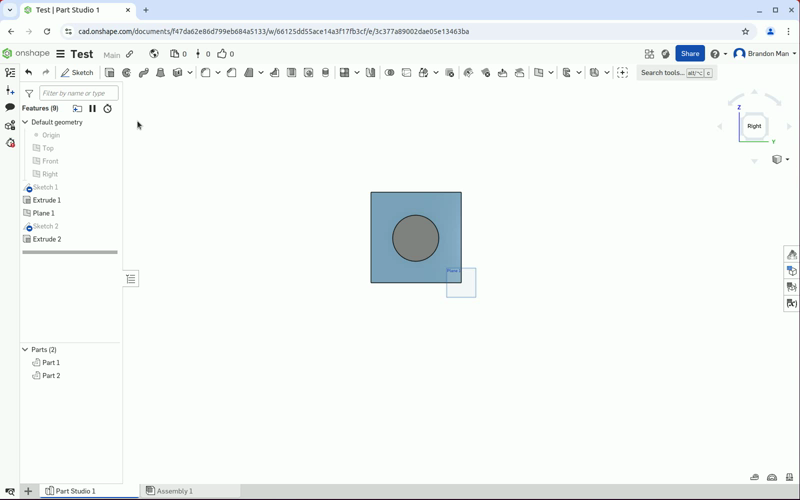
mouse_move(73, 189)
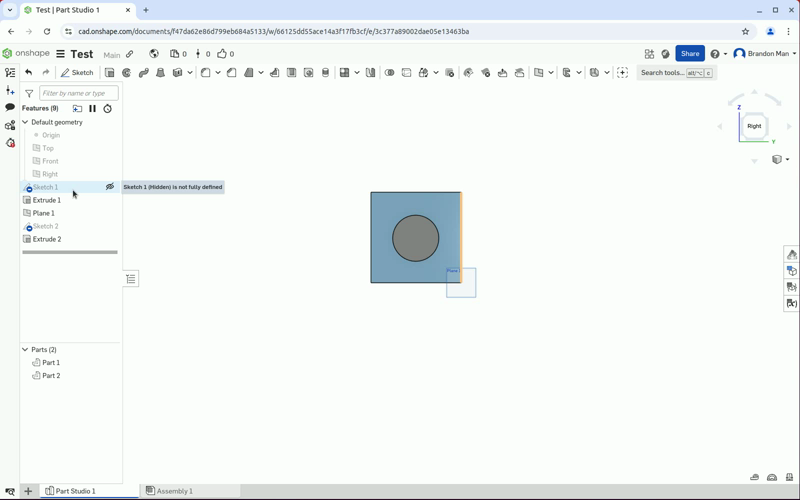
click(73, 189)
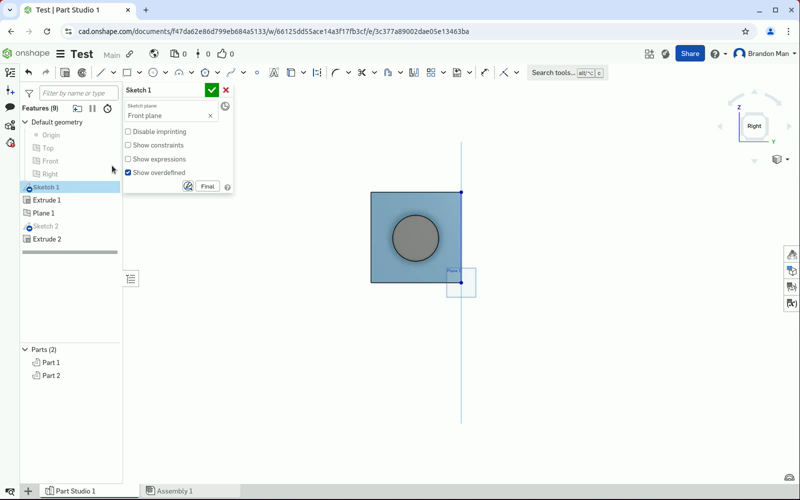
mouse_move(229, 92)
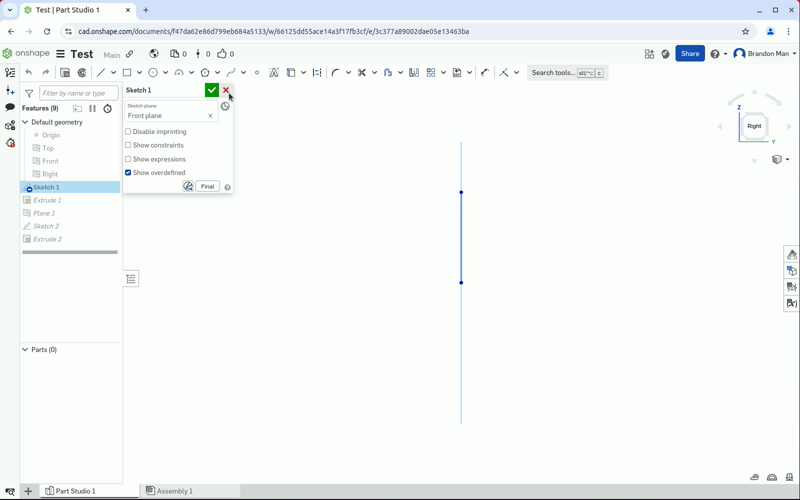
click(229, 92)
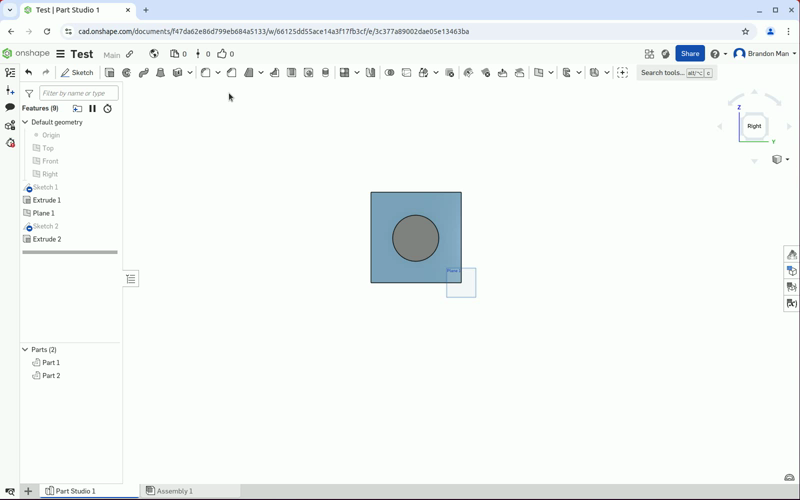
mouse_move(73, 352)
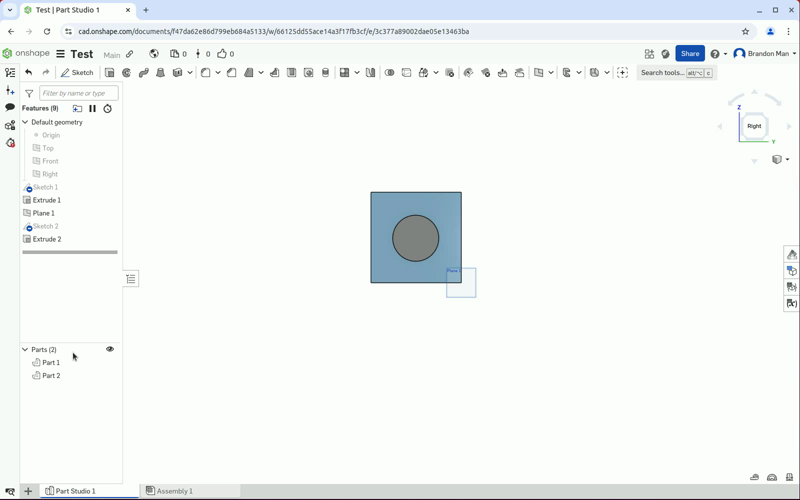
key(y)
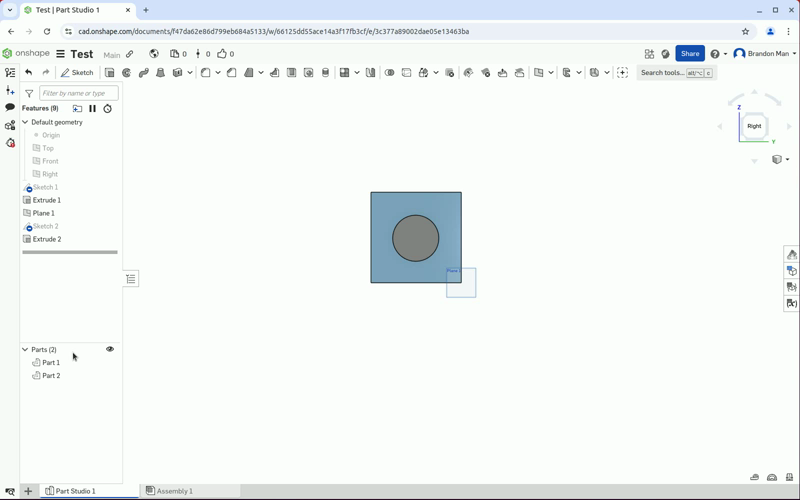
key(shift+p)
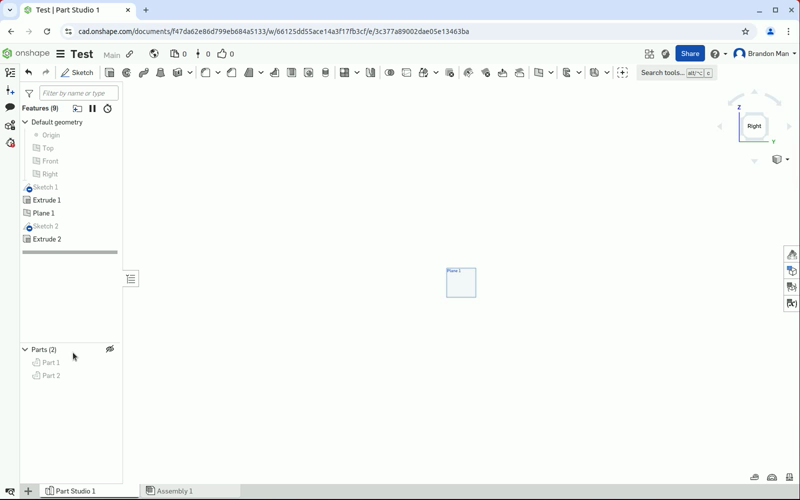
key(space)
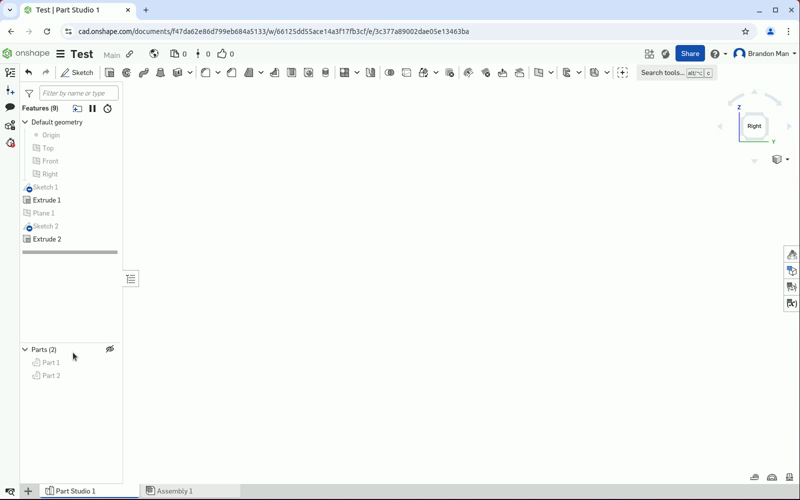
key_down(shift)
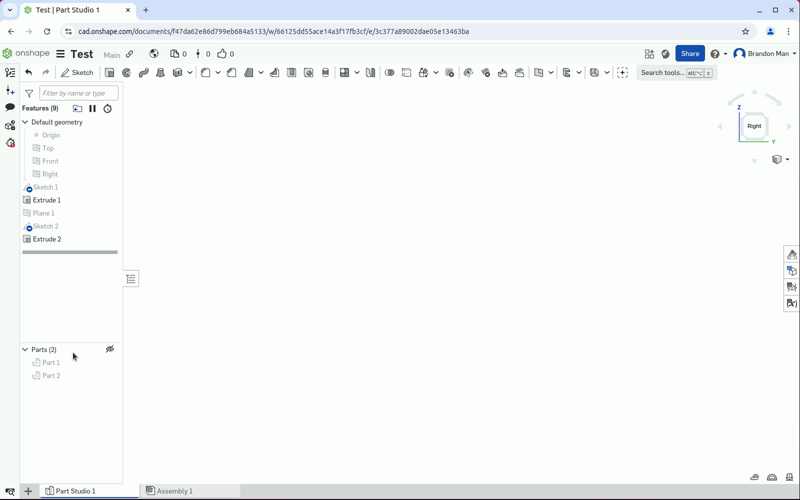
key(right)
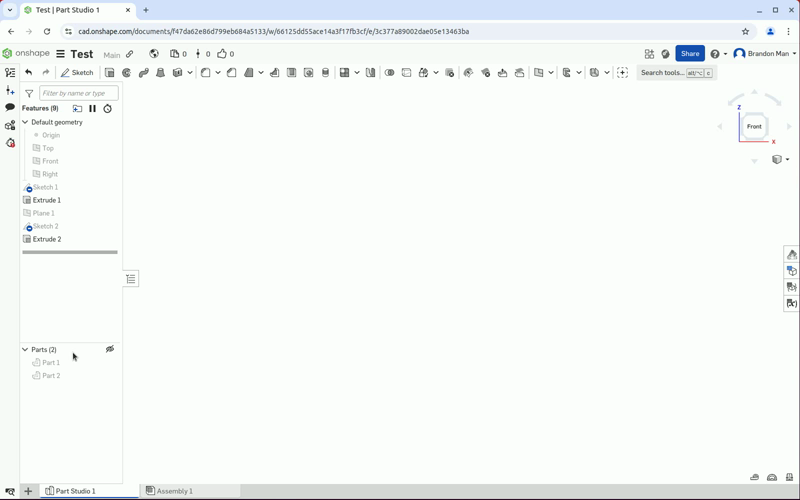
key_up(shift)
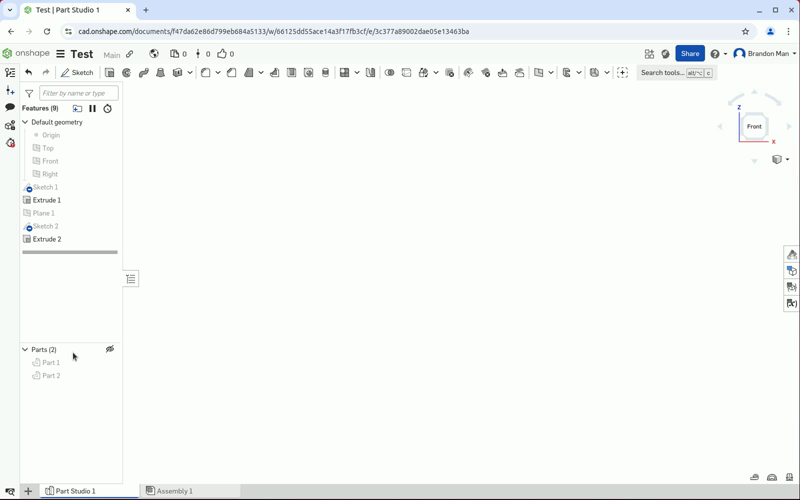
key(space)
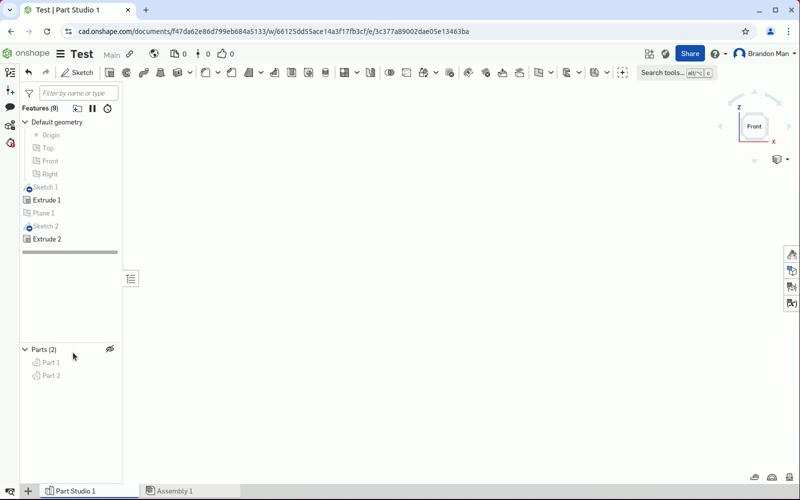
key_down(shift)
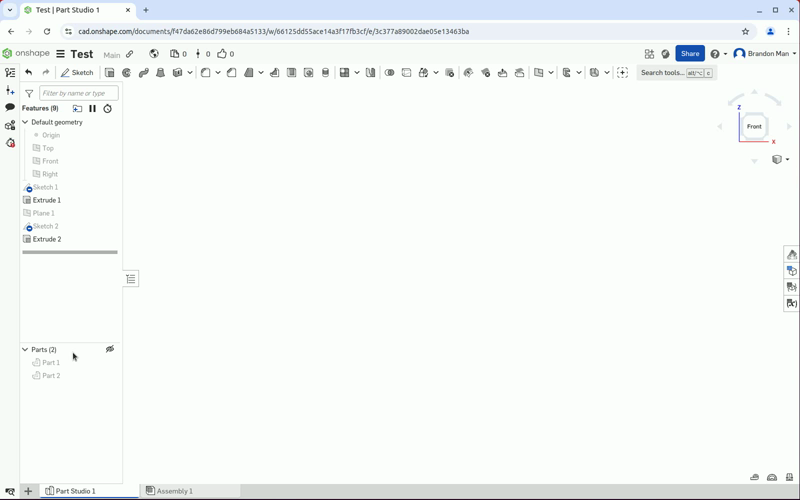
key(down)
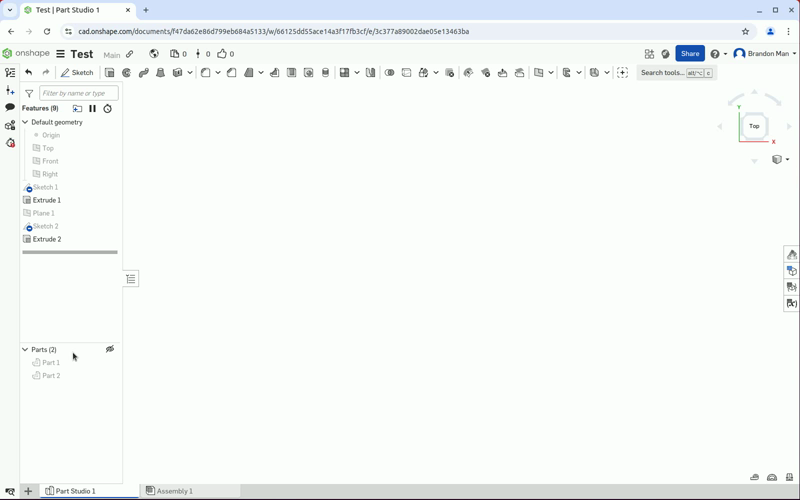
key_up(shift)
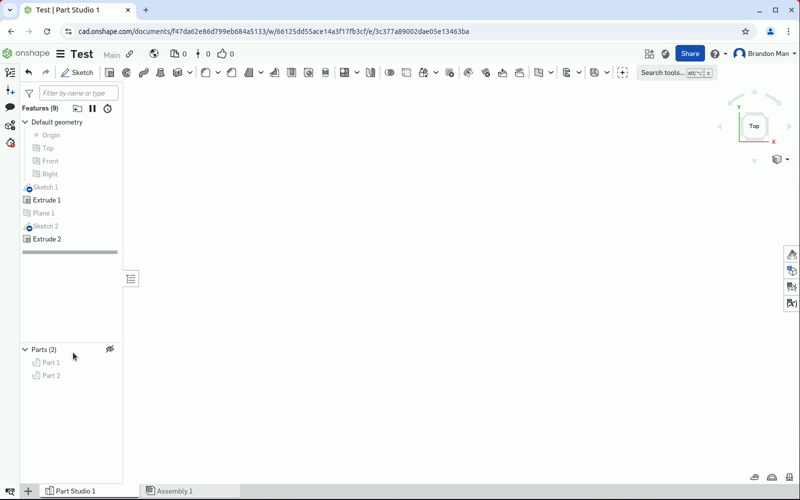
mouse_move(73, 352)
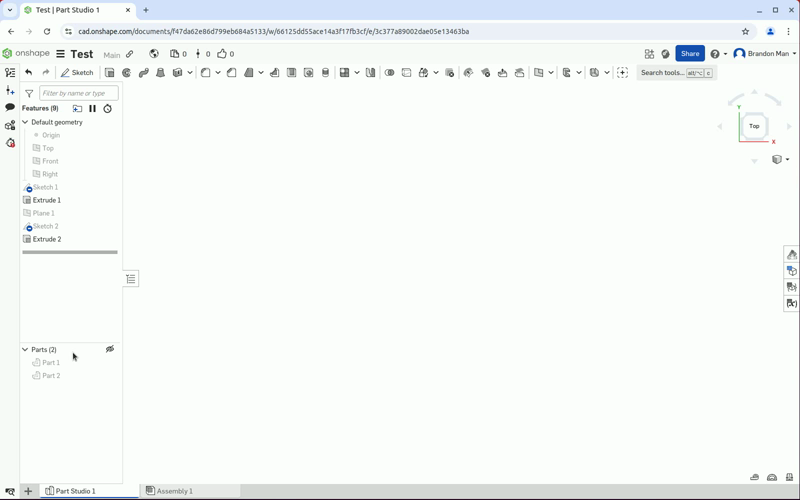
key(shift+y)
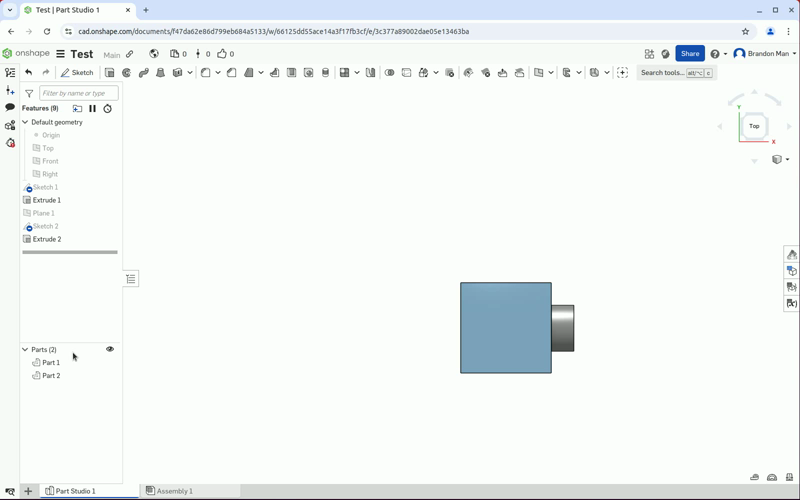
mouse_move(541, 75)
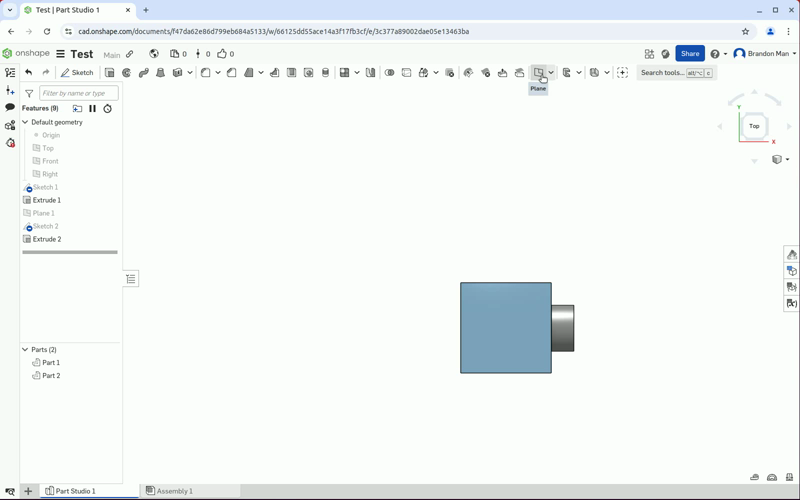
click(541, 75)
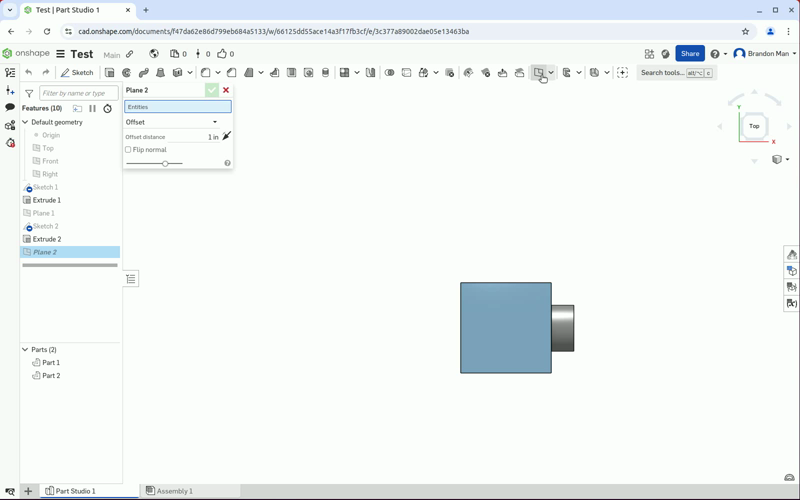
mouse_move(73, 150)
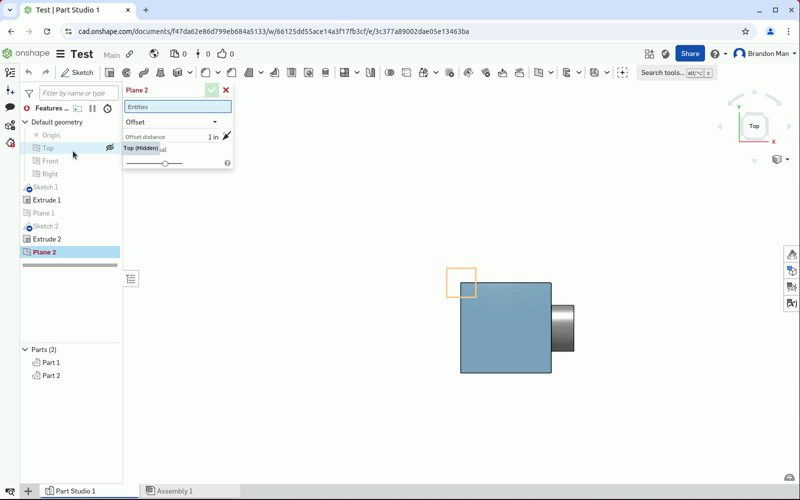
click(73, 150)
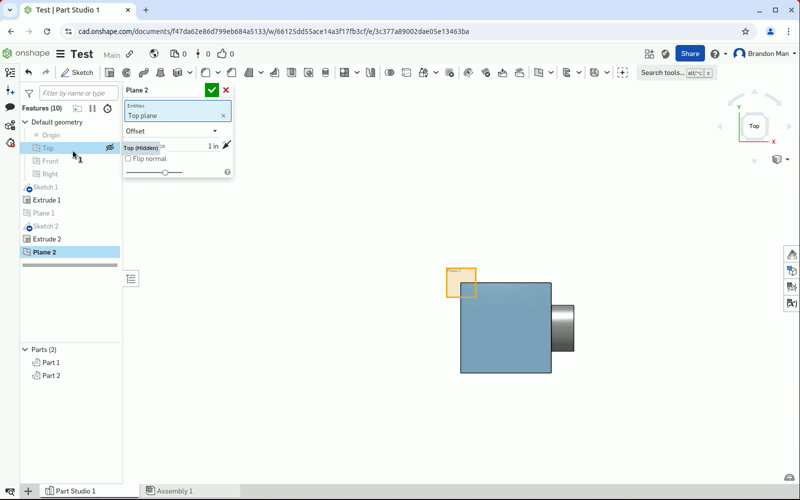
key(tab, 2)
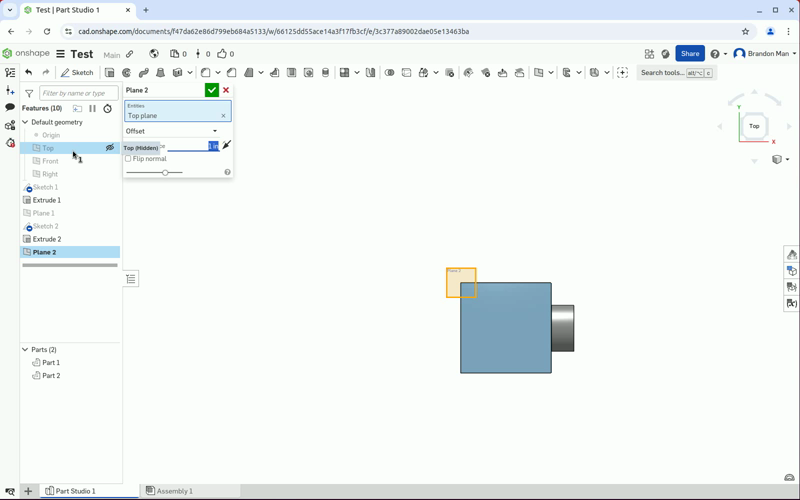
text(18.548)
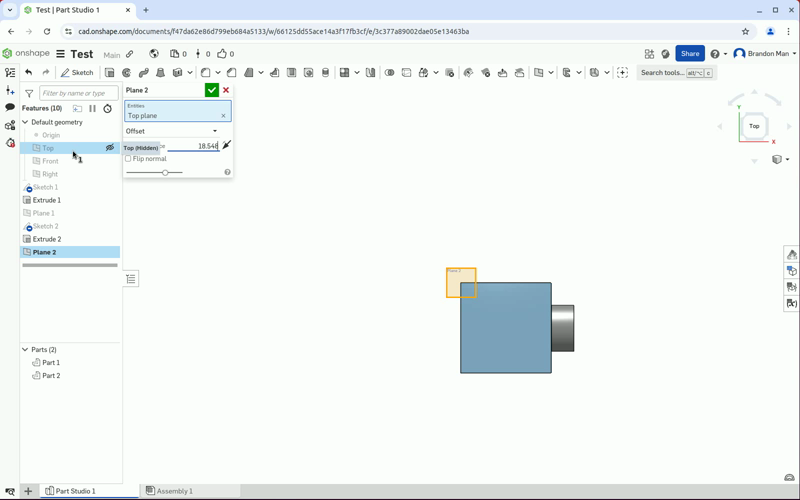
key(enter, 2)
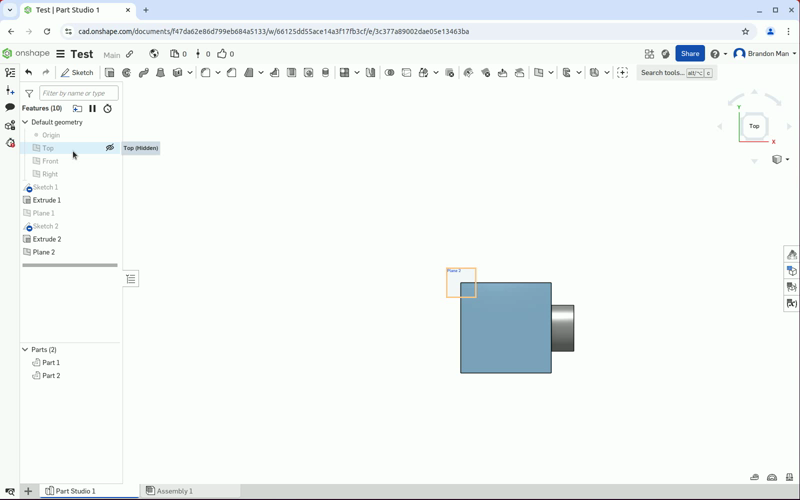
key(shift+s)
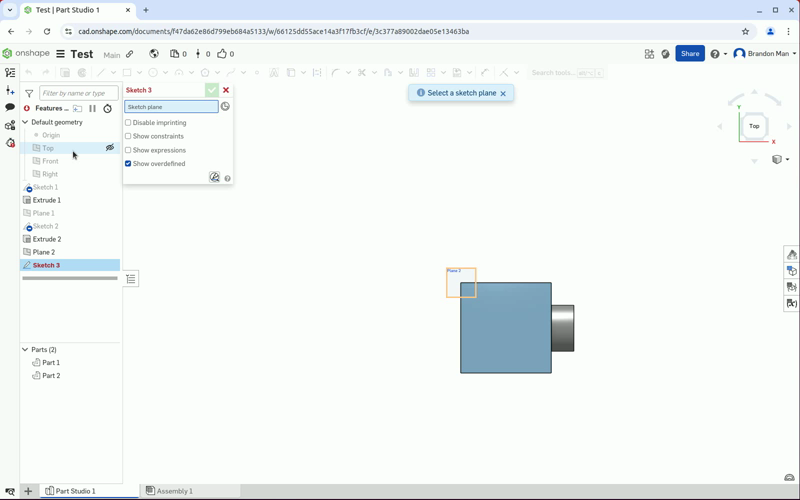
mouse_move(73, 254)
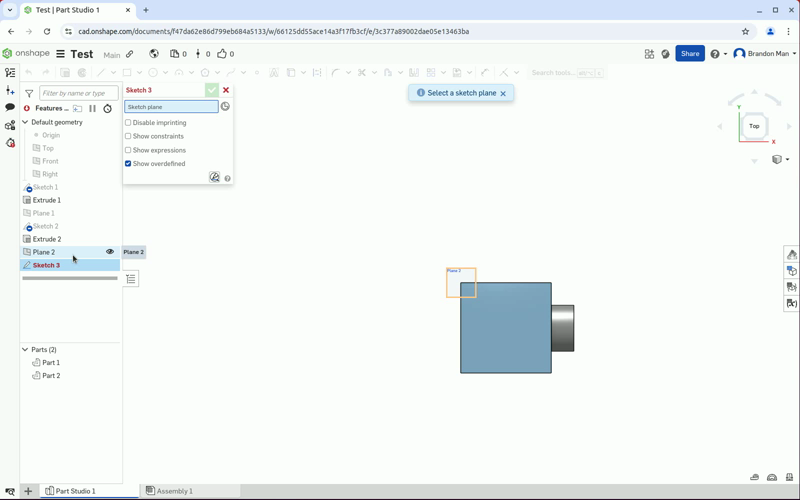
click(73, 254)
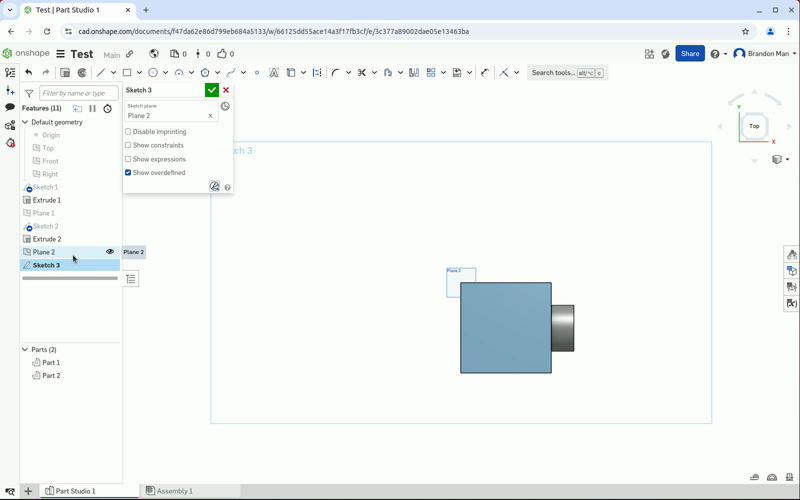
mouse_move(73, 352)
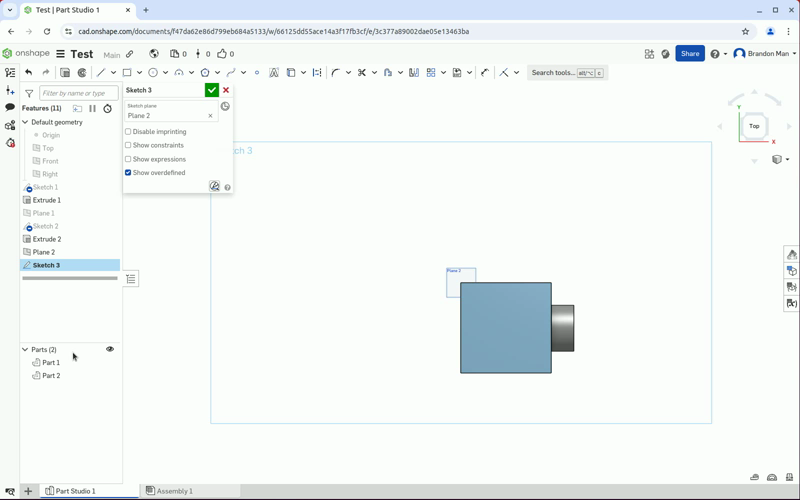
key(y)
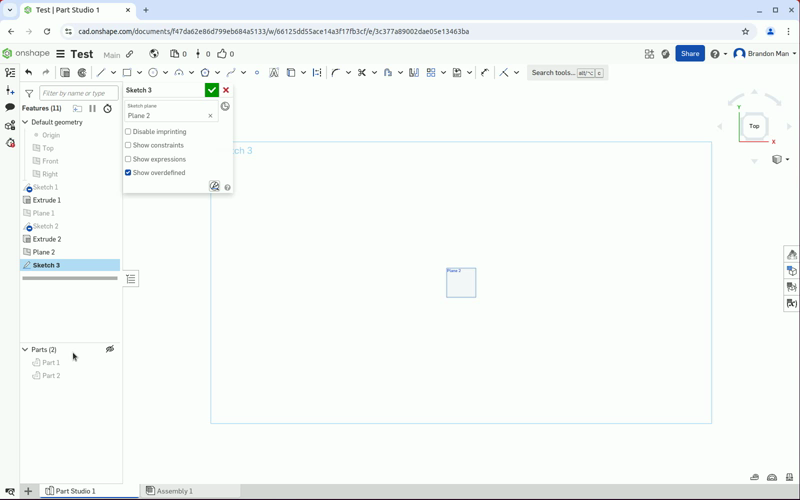
key(c)
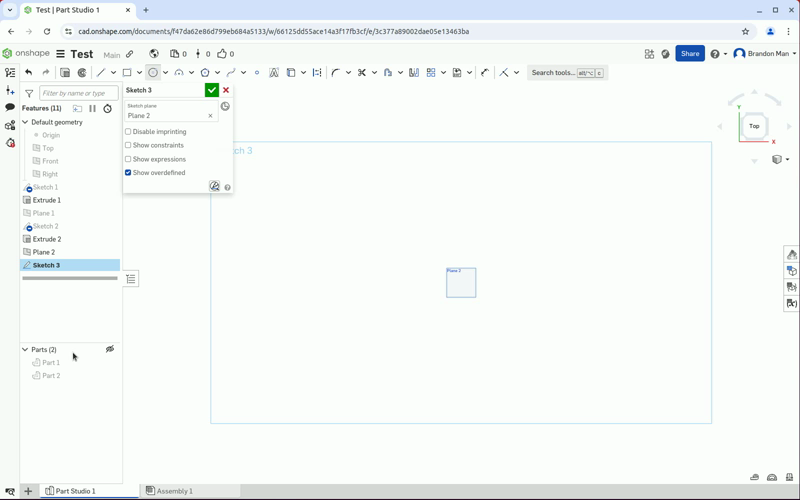
key_down(shift)
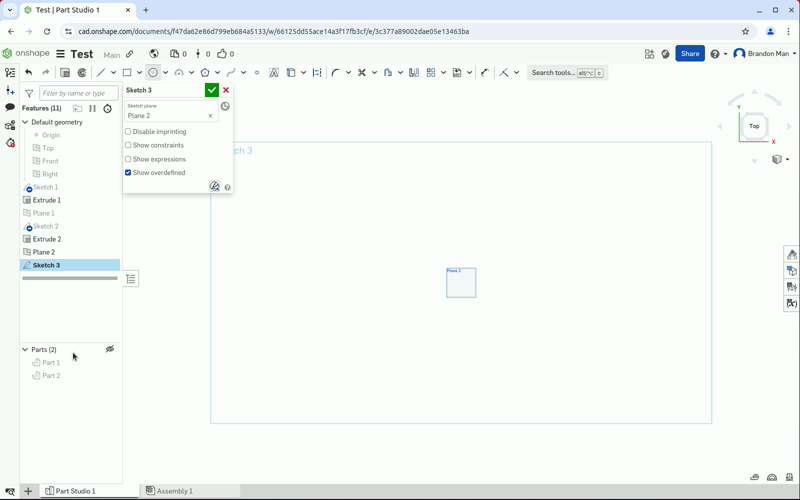
mouse_move(505, 327)
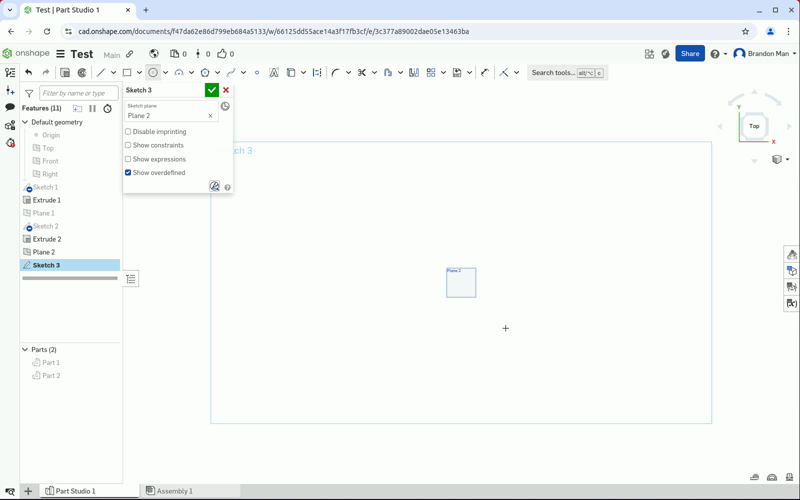
click(505, 327)
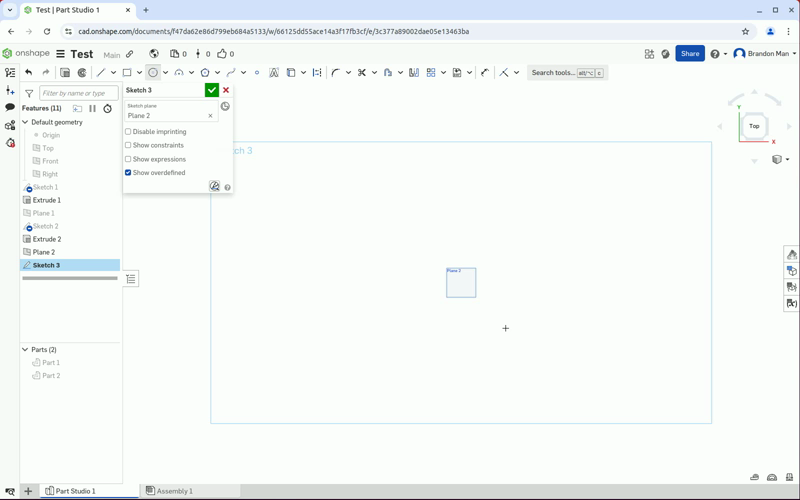
key_up(shift)
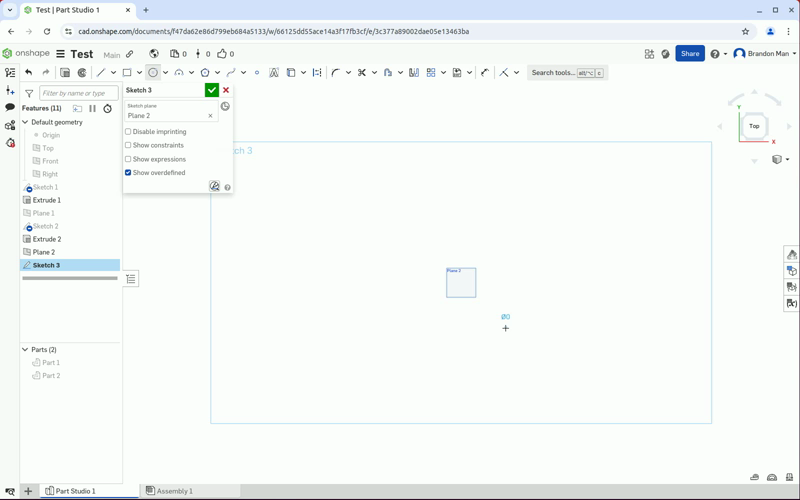
mouse_move(528, 327)
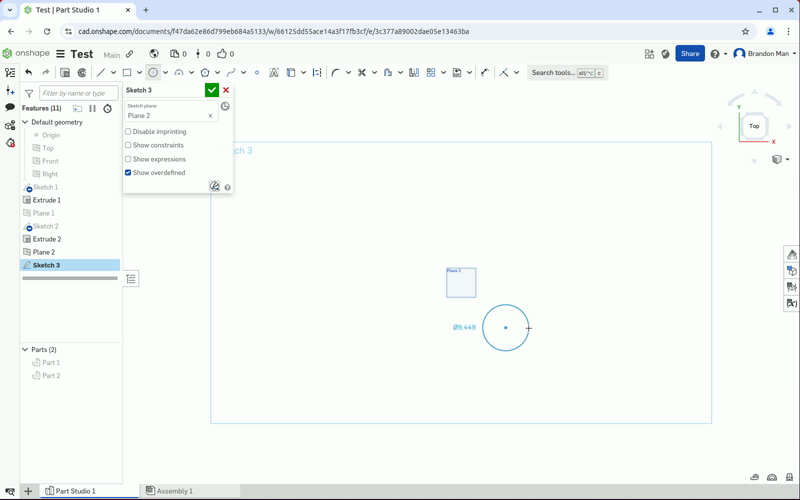
click(528, 327)
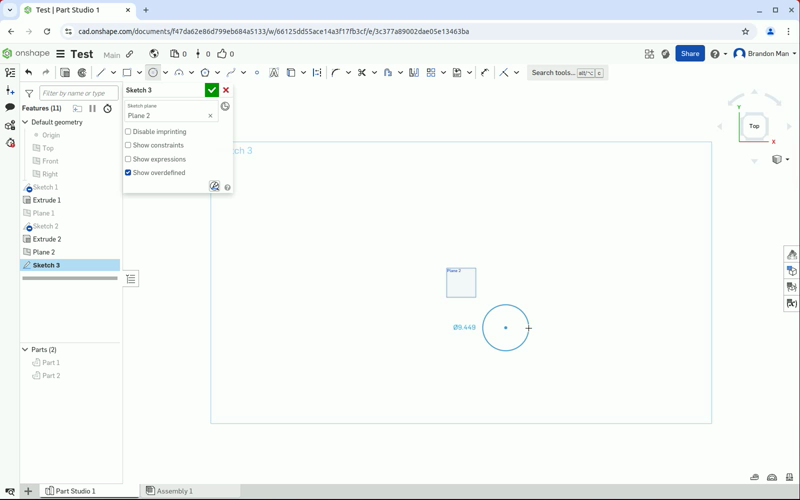
key(esc)
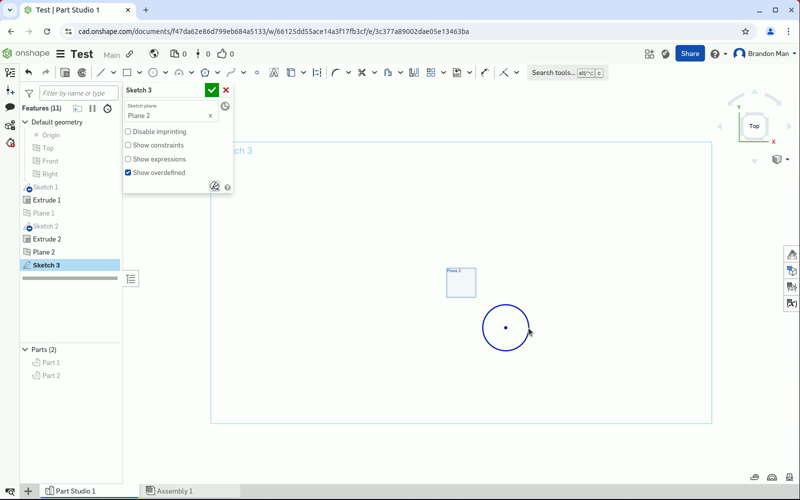
mouse_move(519, 312)
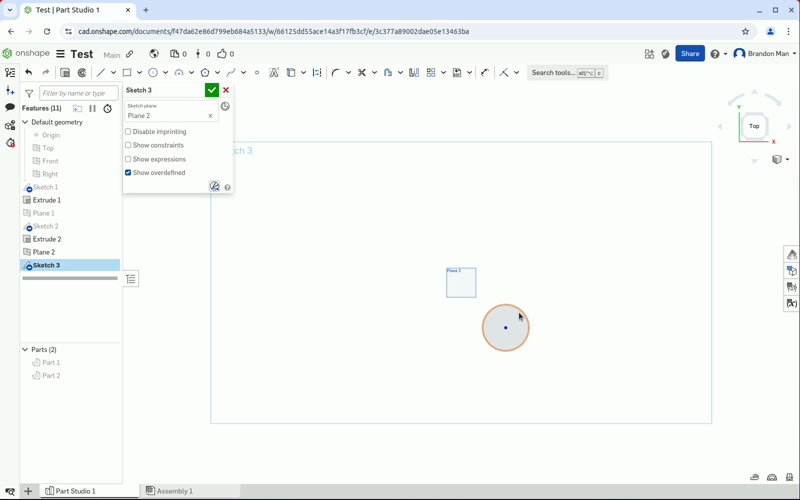
scroll(6)
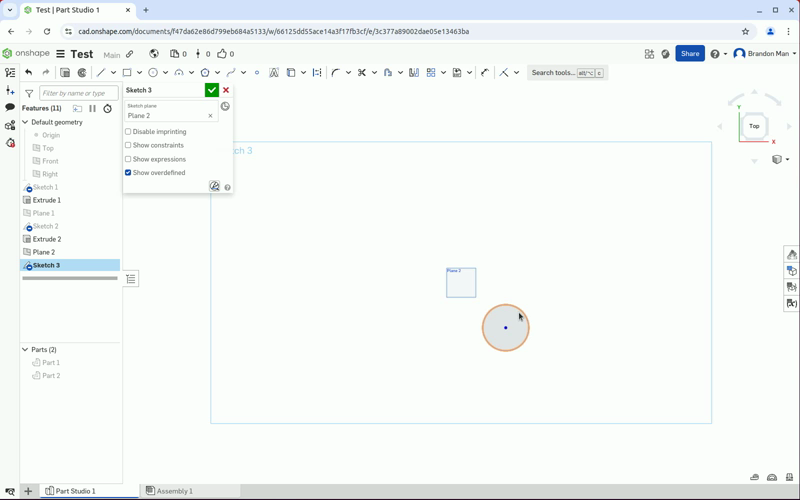
scroll(6)
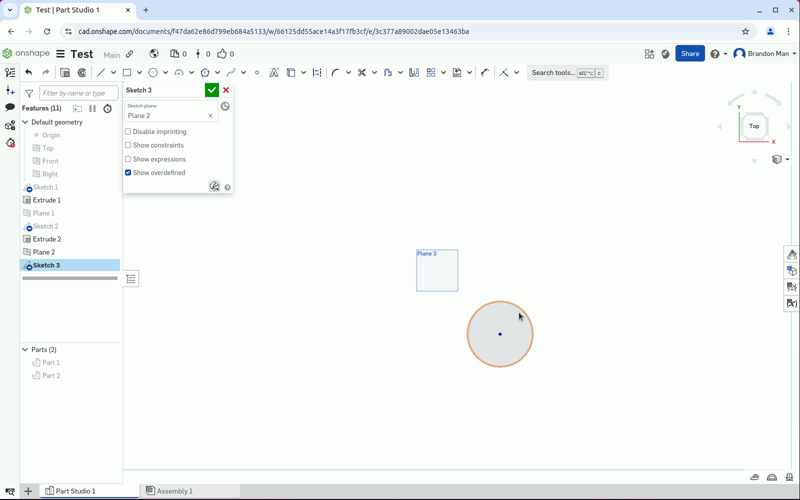
scroll(6)
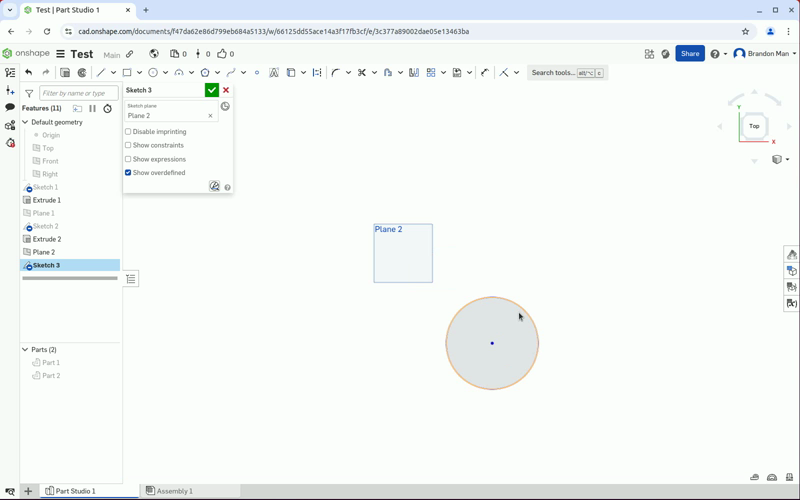
scroll(6)
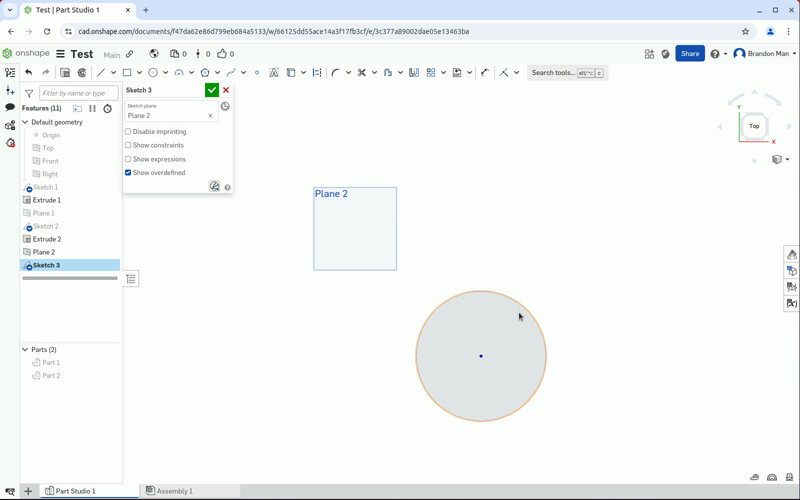
scroll(6)
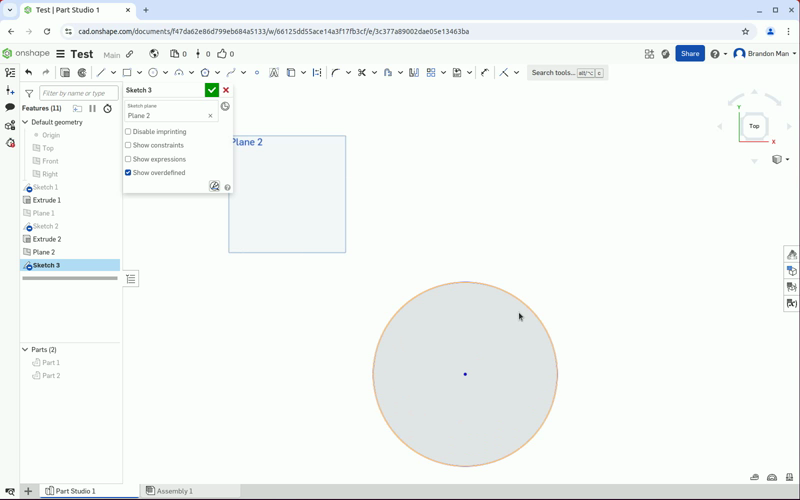
scroll(6)
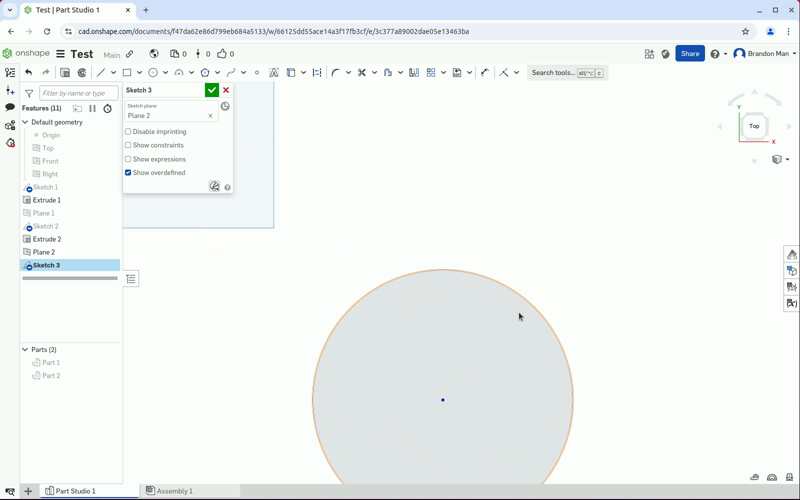
scroll(6)
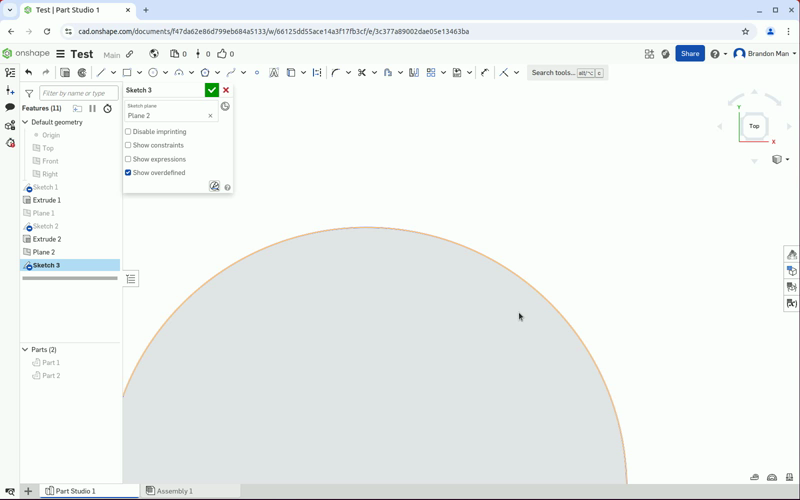
click(519, 312)
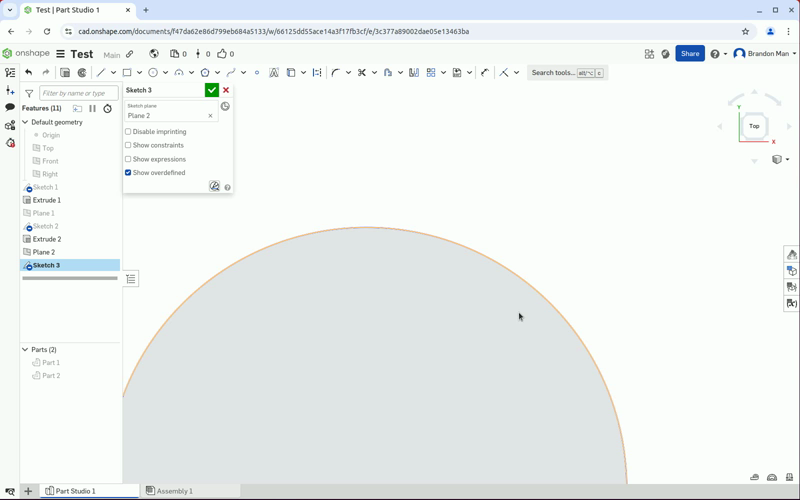
scroll(-6)
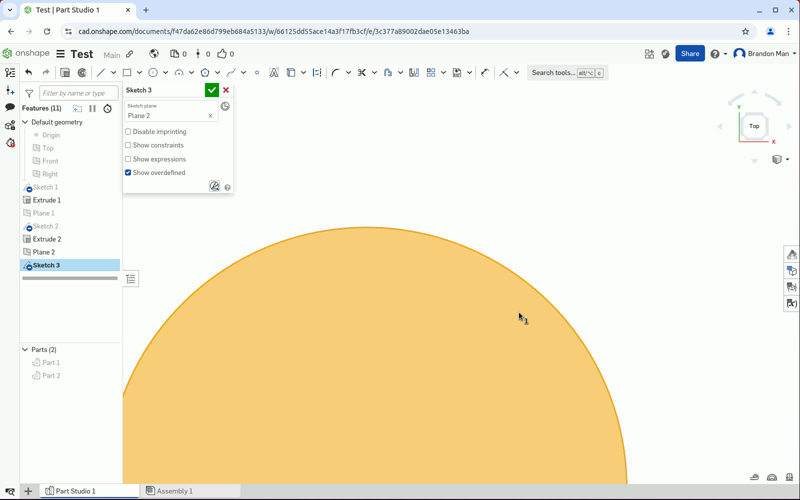
scroll(-6)
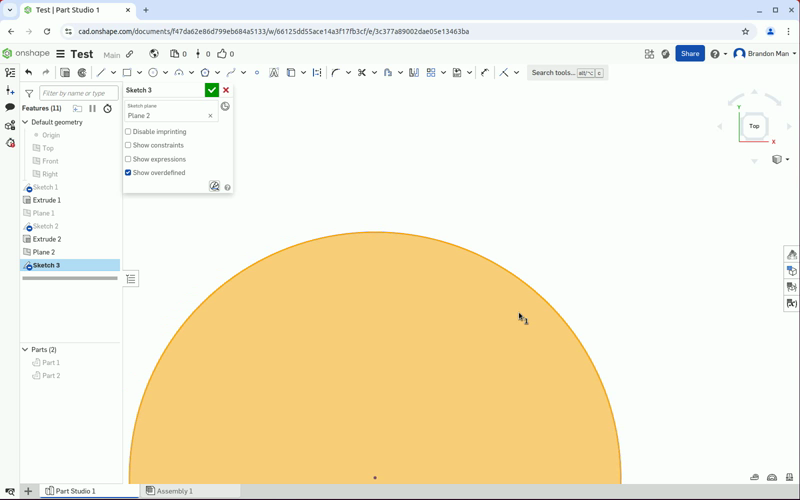
scroll(-6)
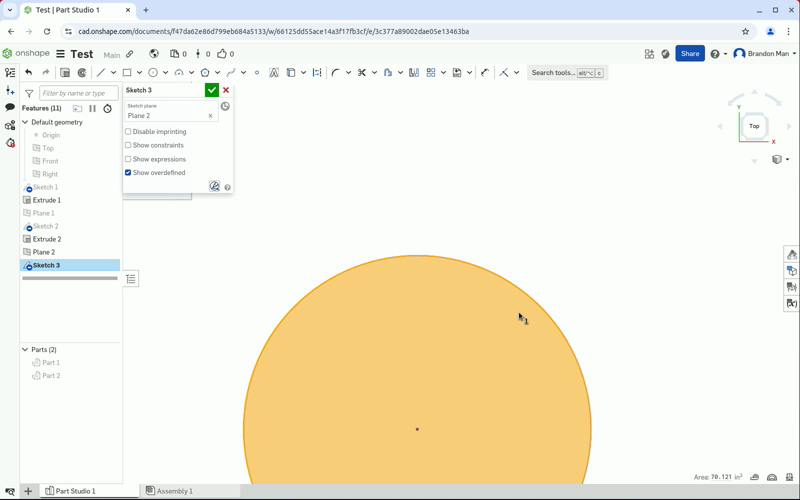
scroll(-6)
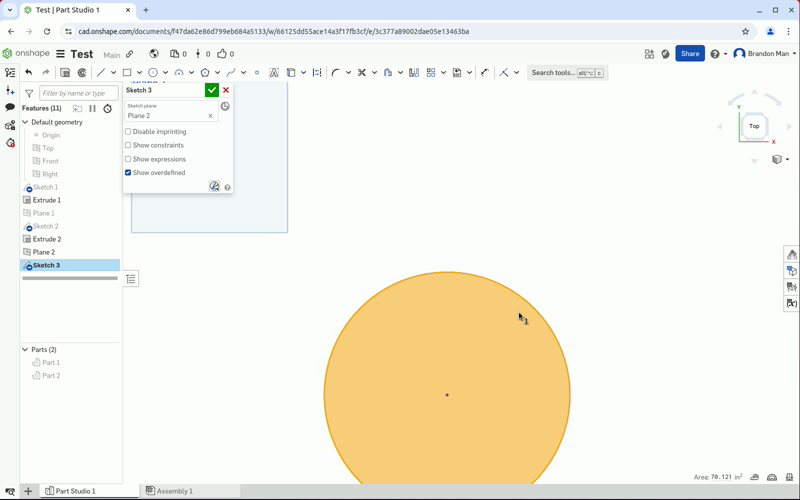
scroll(-6)
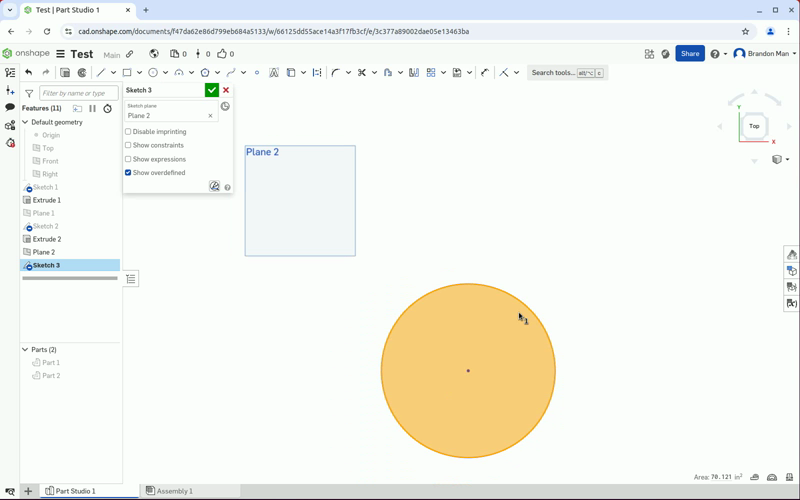
scroll(-6)
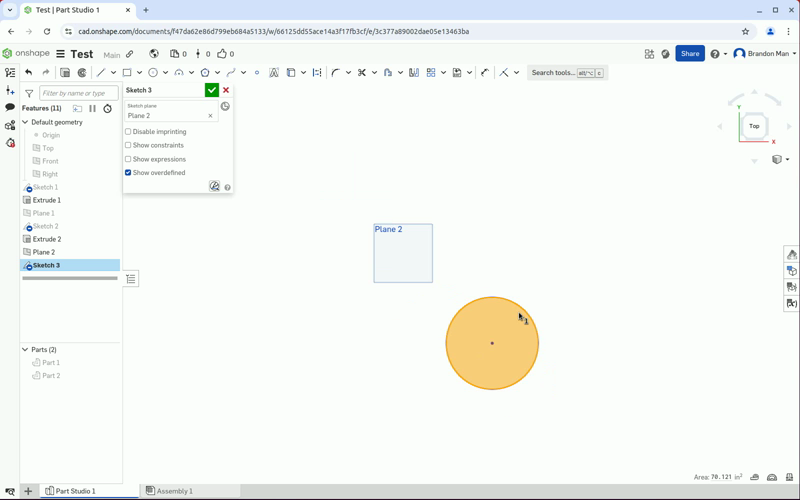
scroll(-6)
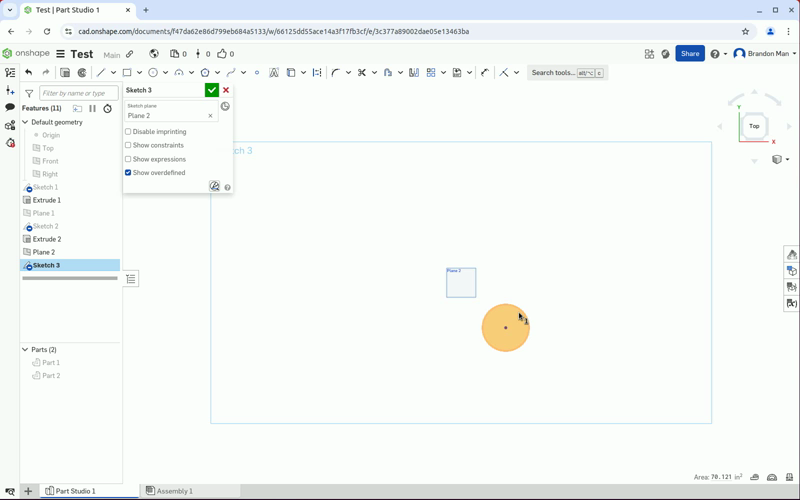
mouse_move(73, 352)
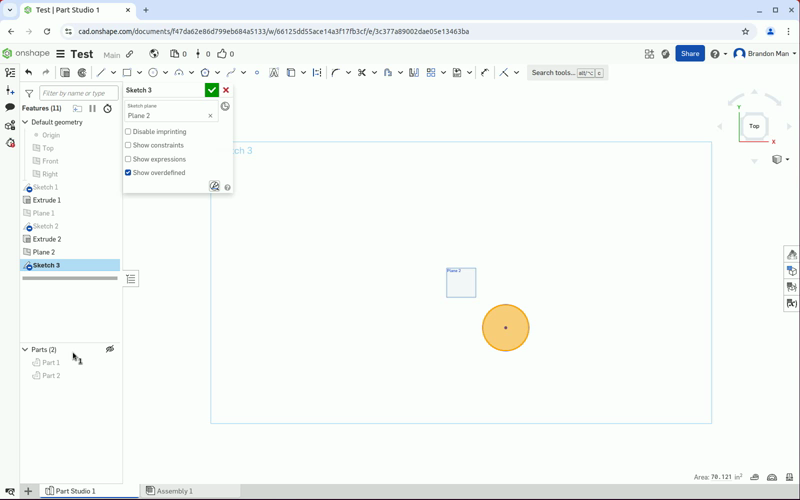
key(shift+y)
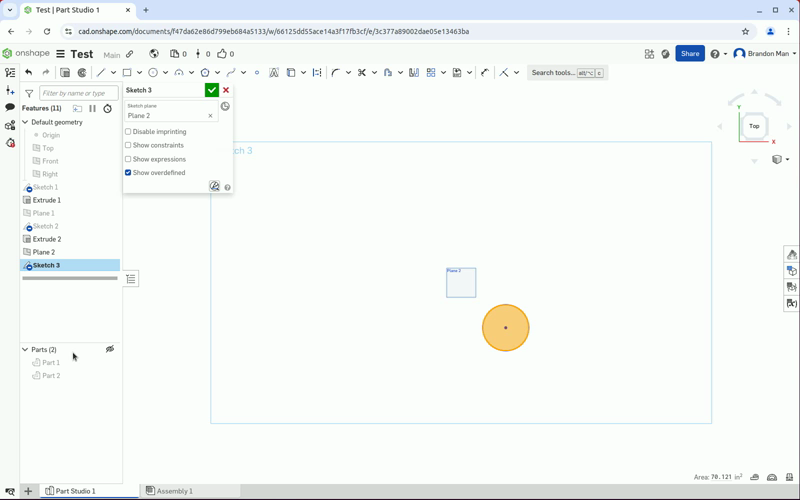
key(shift+e)
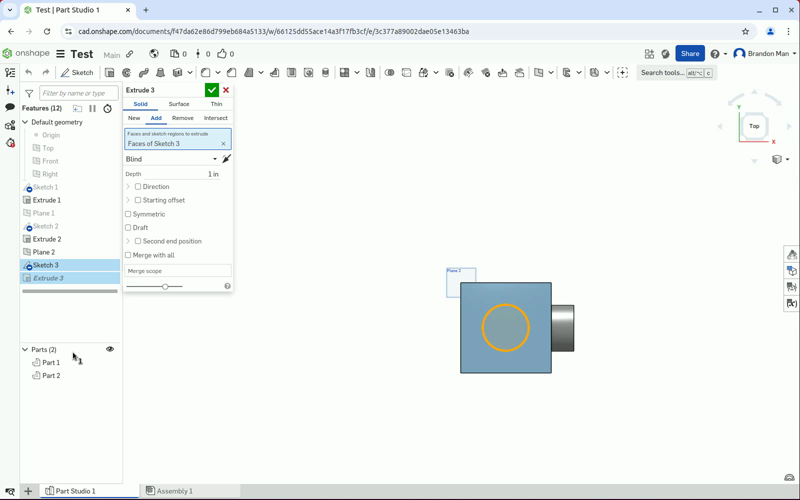
mouse_move(143, 106)
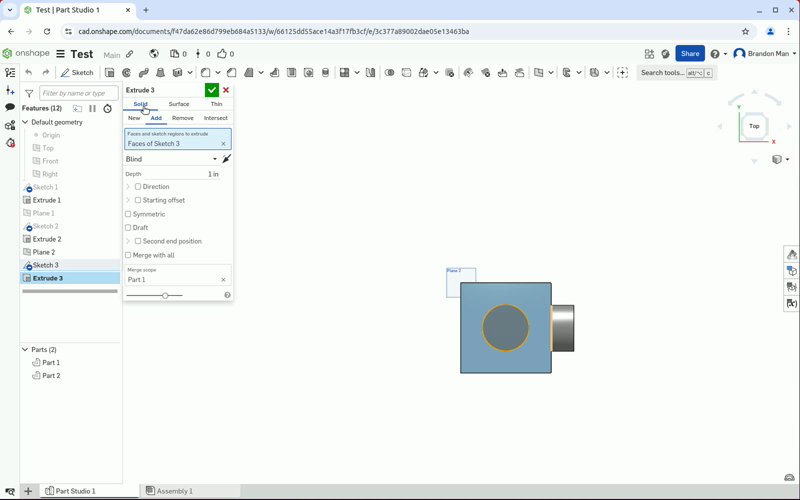
click(143, 106)
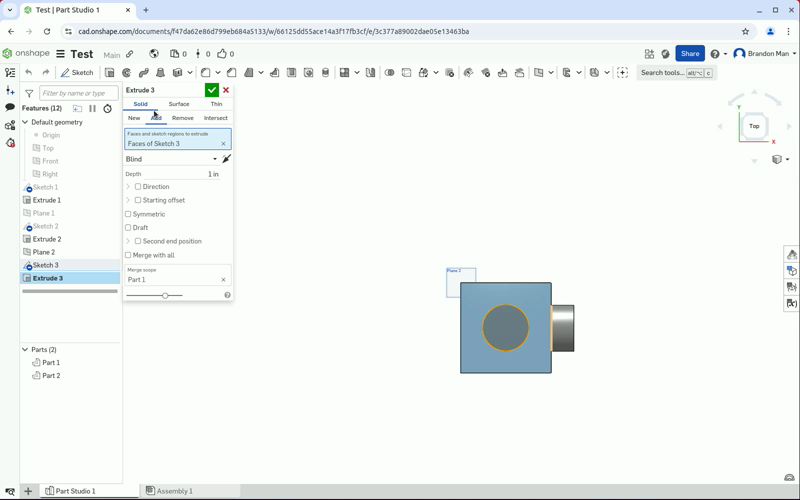
mouse_move(186, 120)
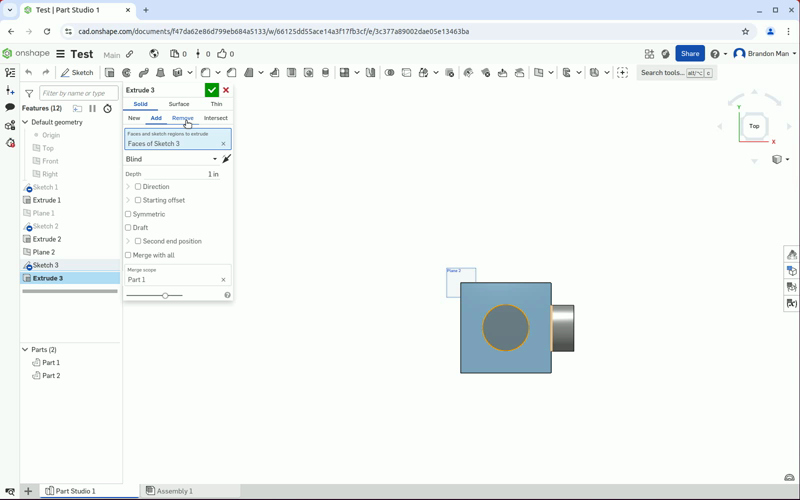
click(186, 120)
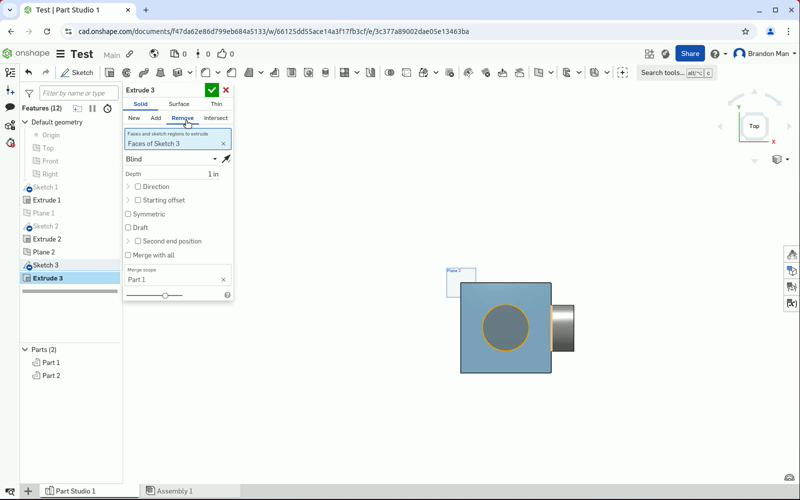
key(tab, 4)
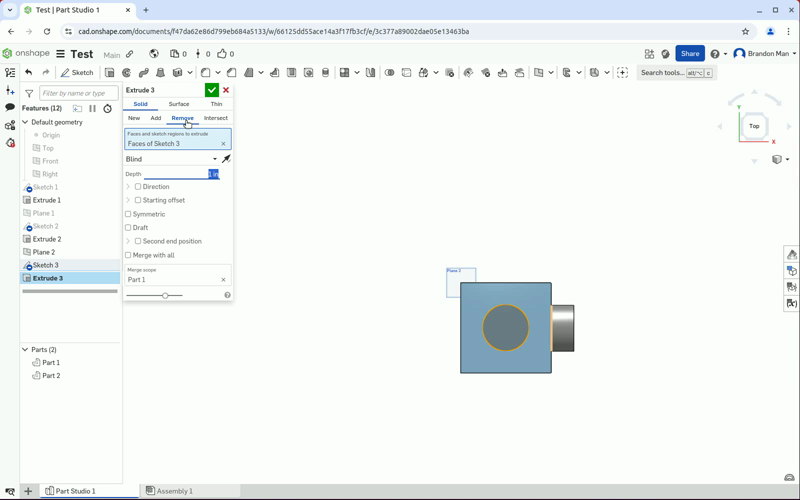
text(18.535)
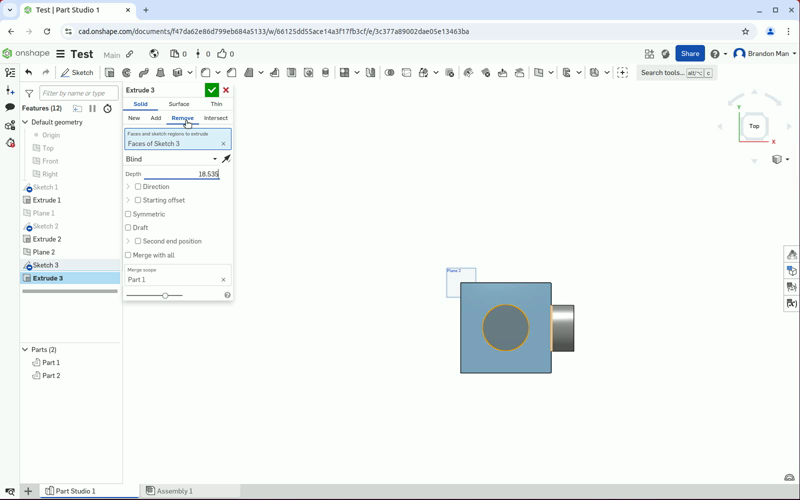
key(tab, 6)
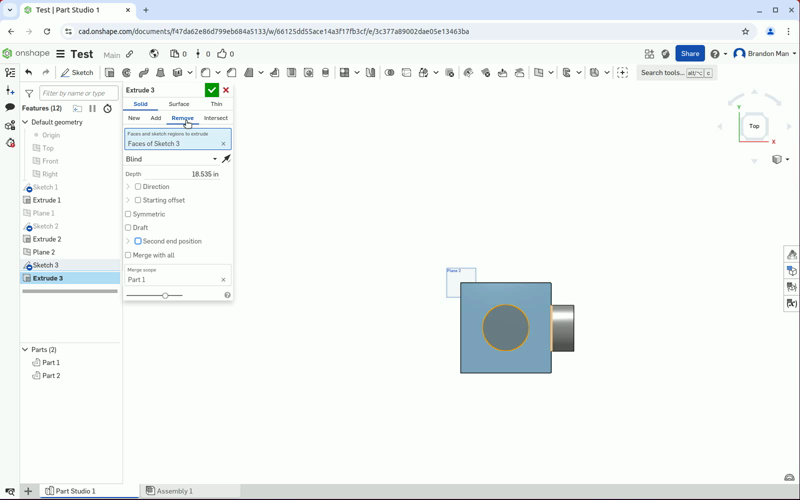
key(space)
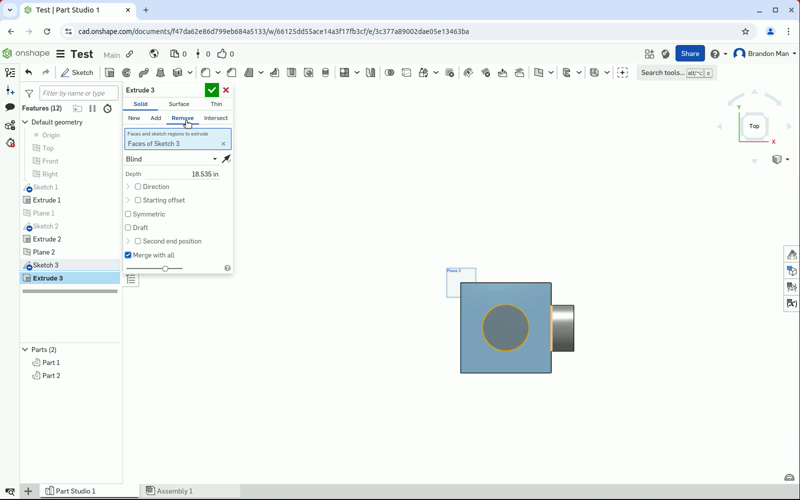
key(enter)
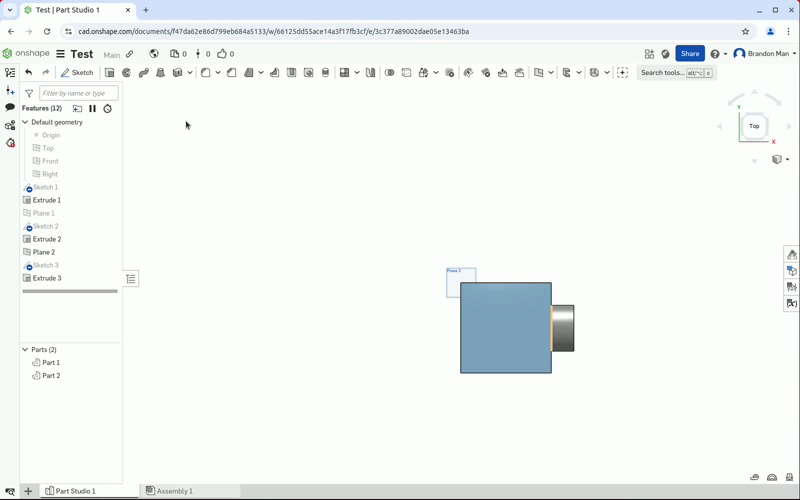
key(shift+h)
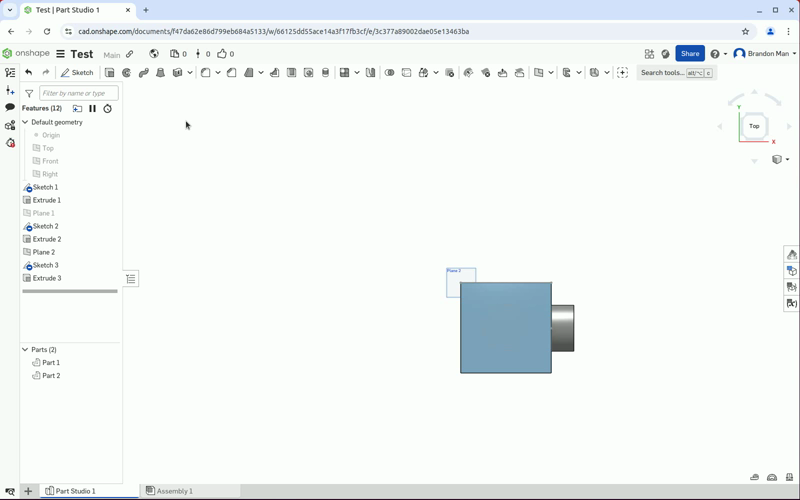
key(shift+h)
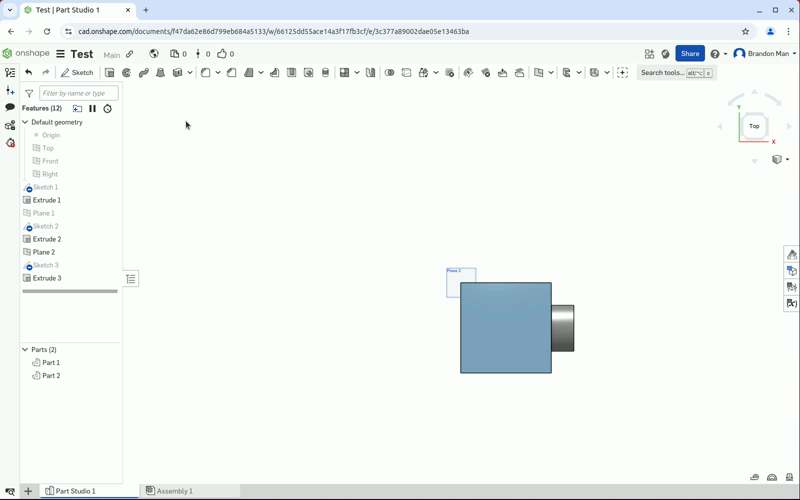
mouse_move(73, 189)
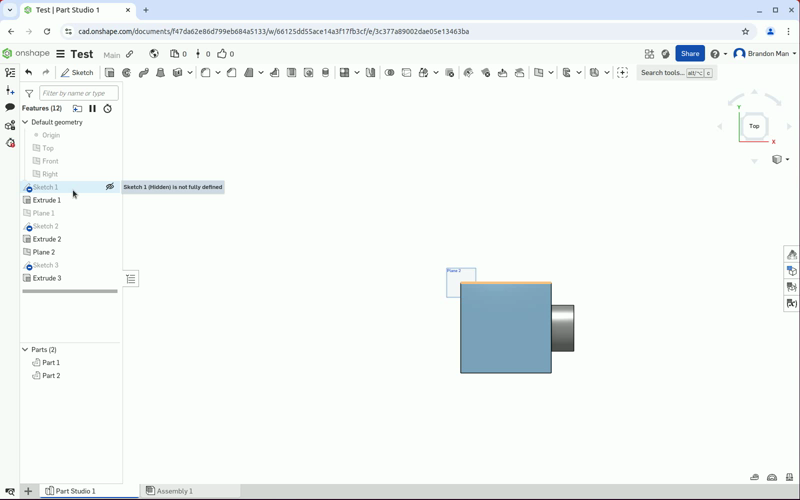
click(73, 189)
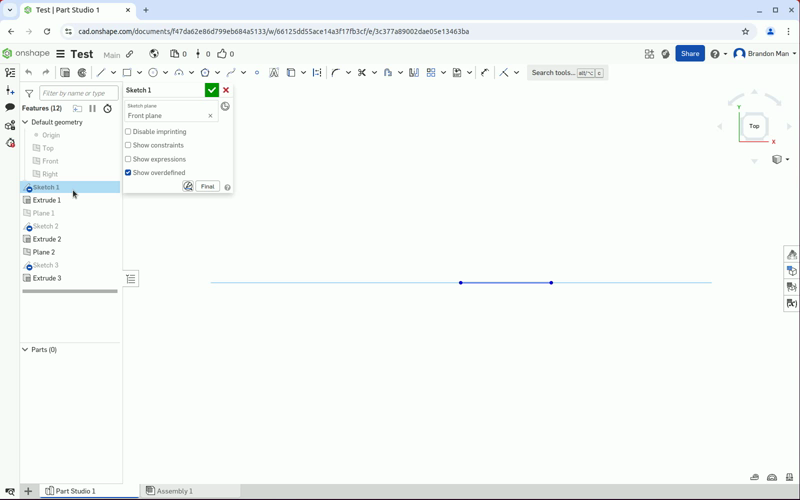
mouse_move(229, 92)
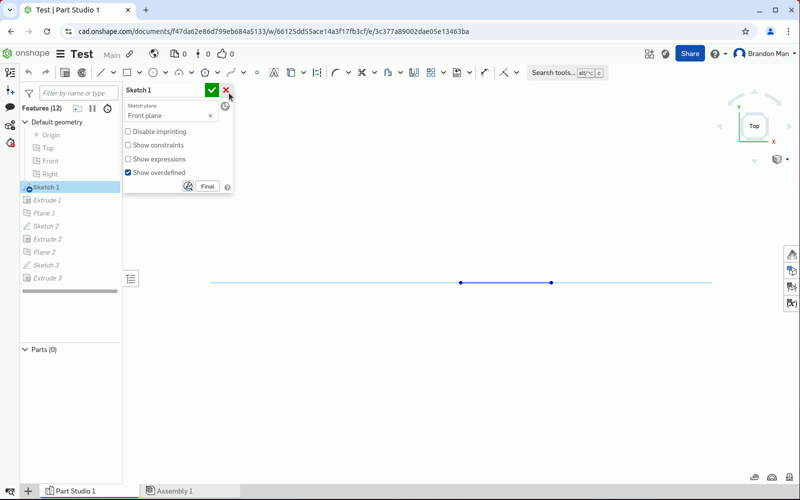
click(229, 92)
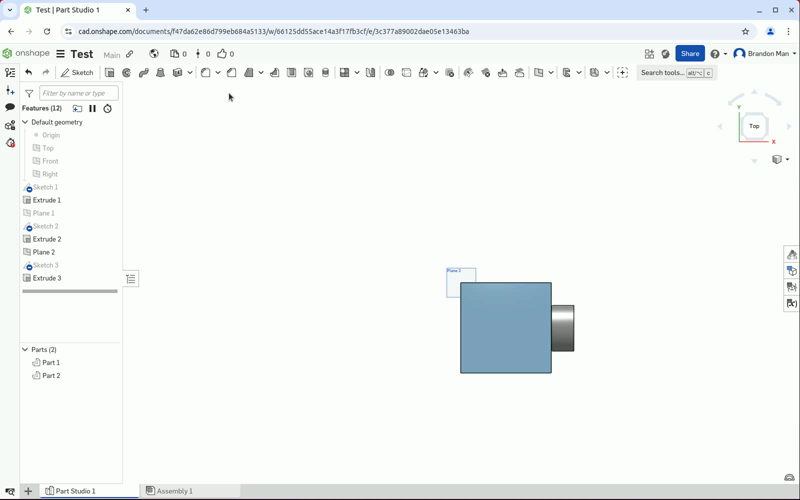
mouse_move(73, 352)
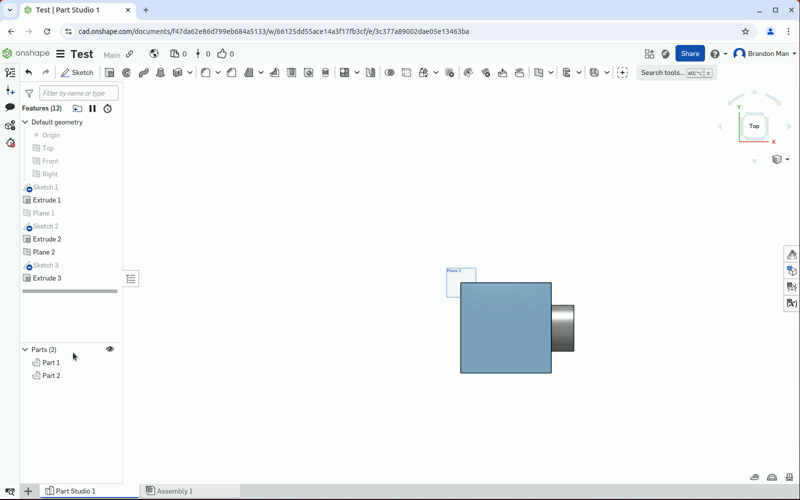
key(y)
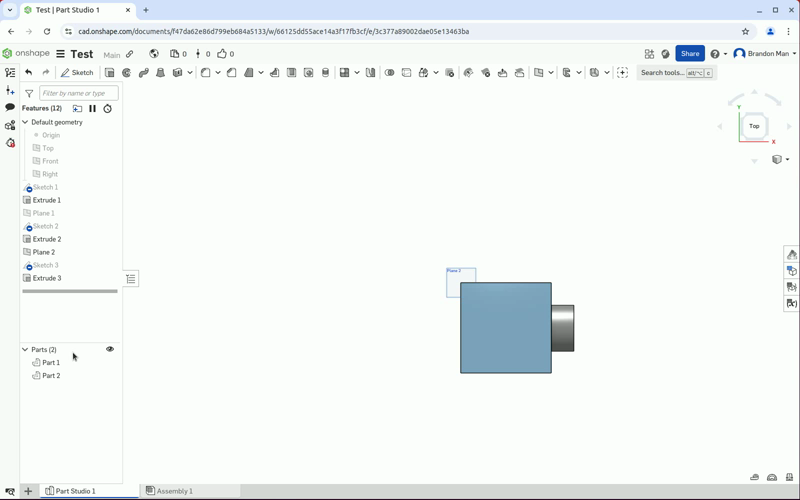
key(shift+p)
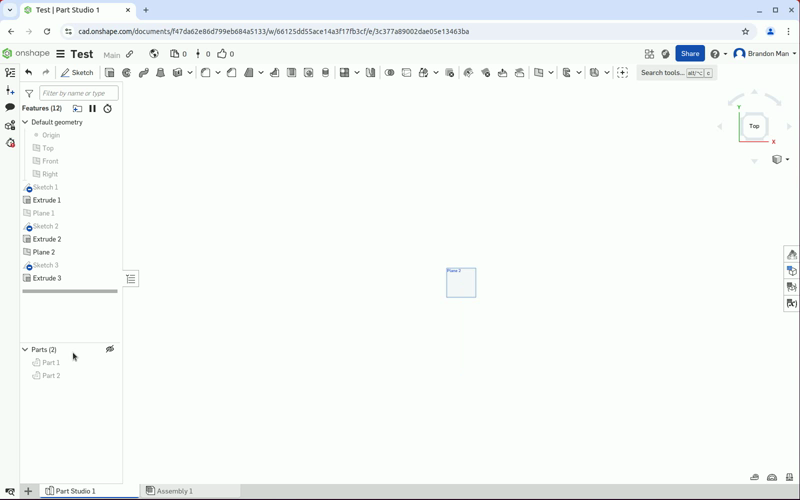
key(space)
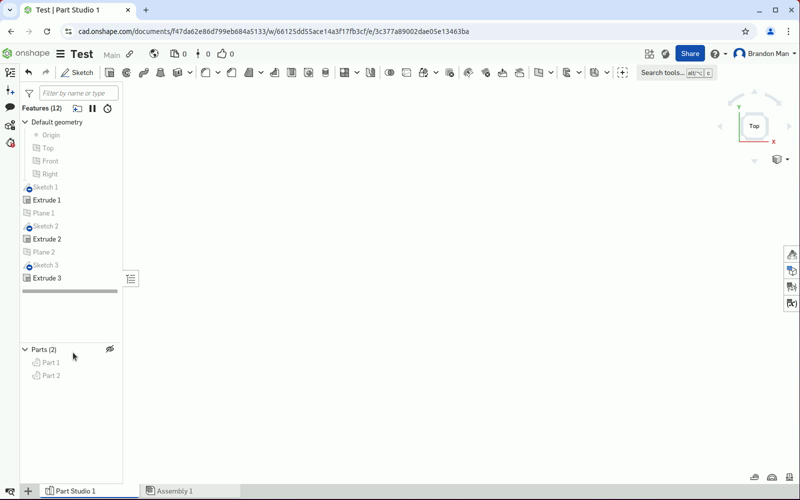
key_down(shift)
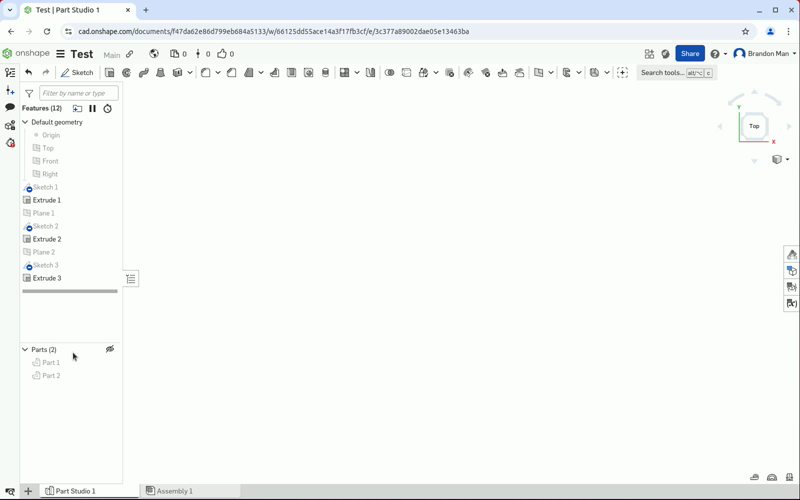
key(up)
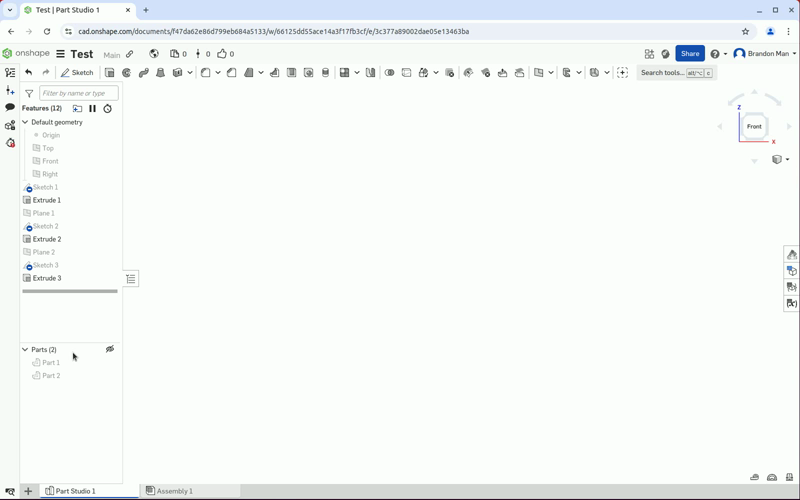
key_up(shift)
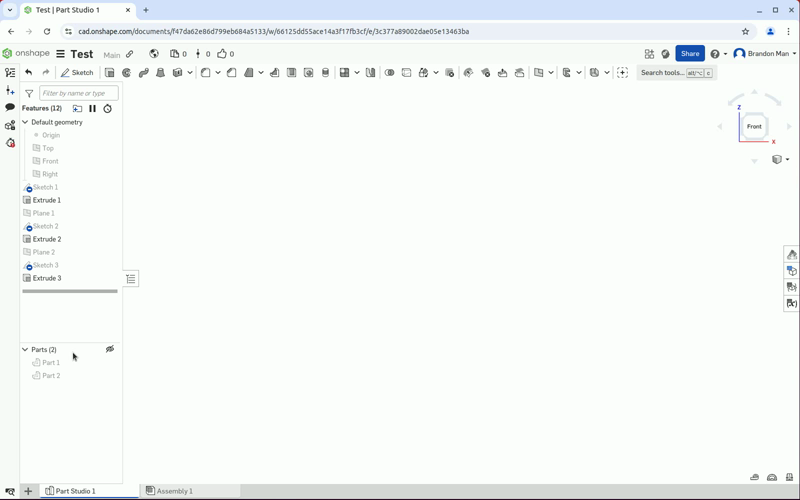
mouse_move(73, 352)
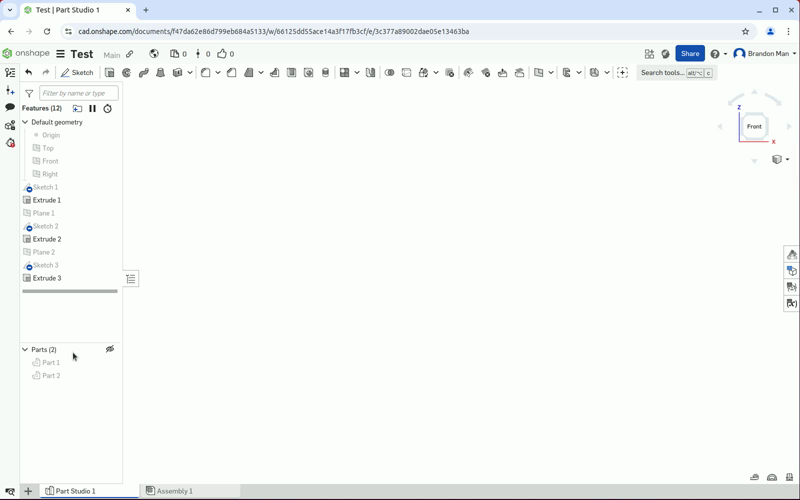
key(shift+y)
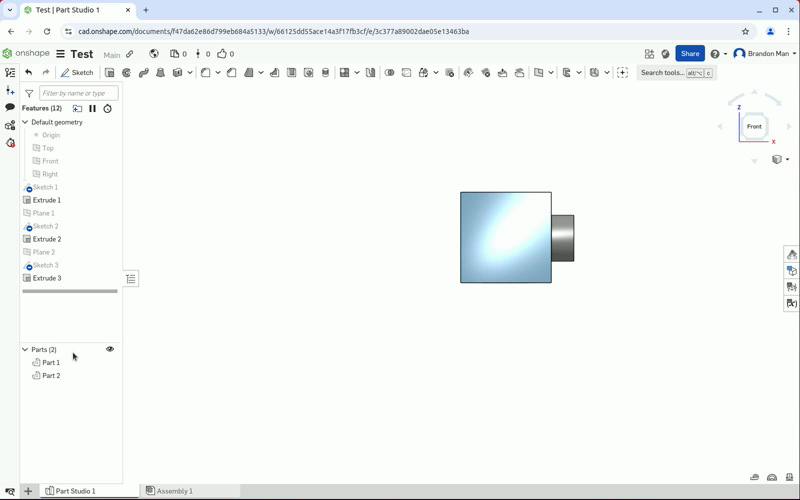
mouse_move(541, 75)
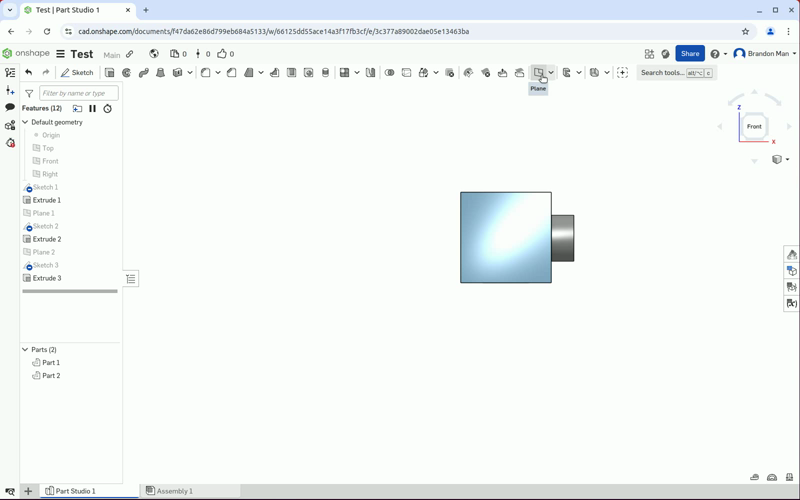
click(541, 75)
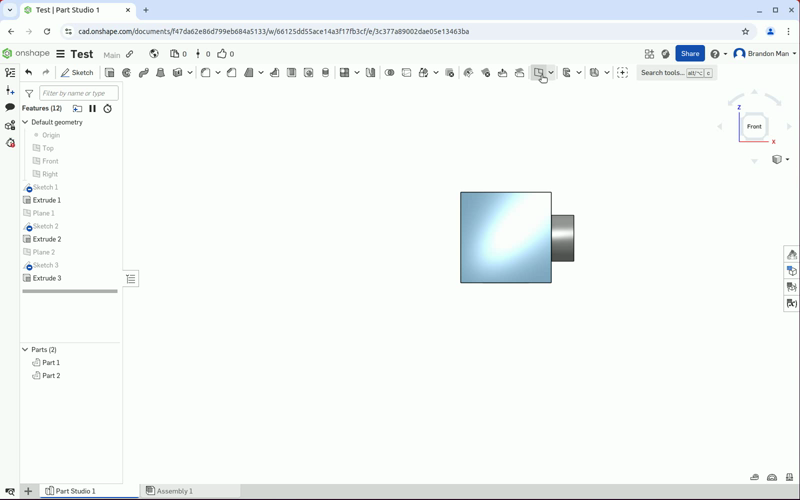
mouse_move(73, 163)
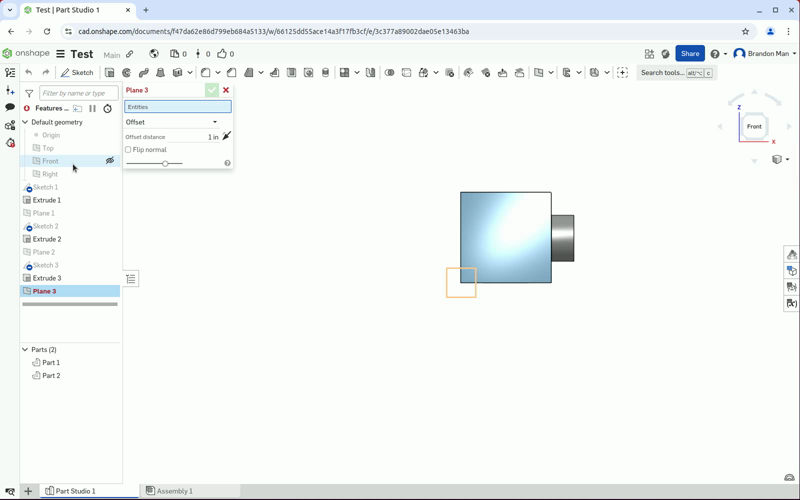
click(73, 163)
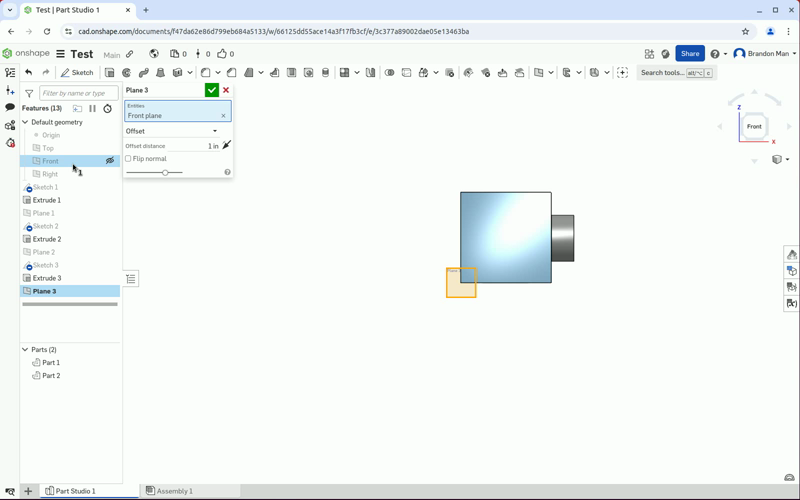
key(tab, 2)
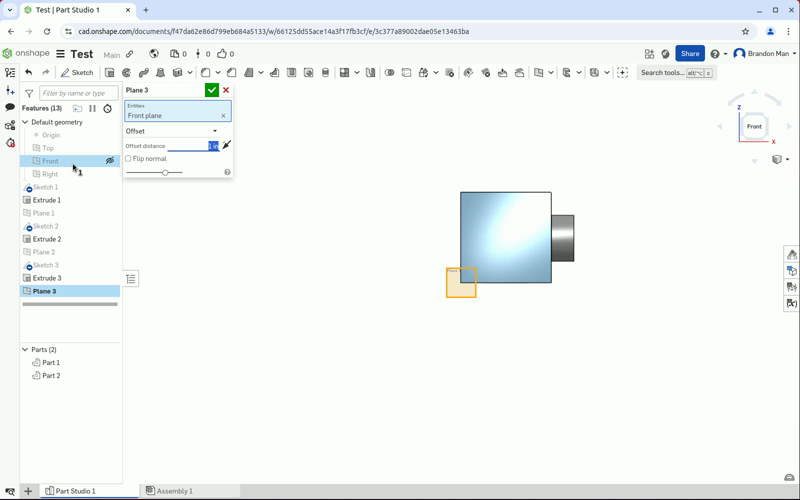
text(18.548)
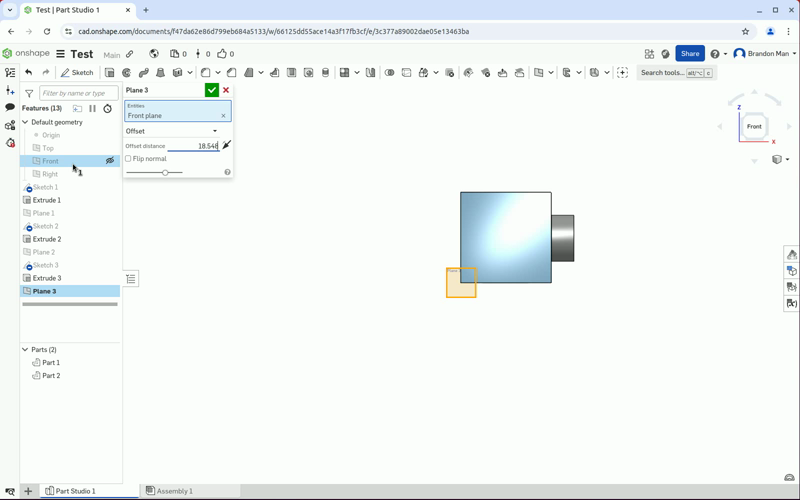
key(enter, 2)
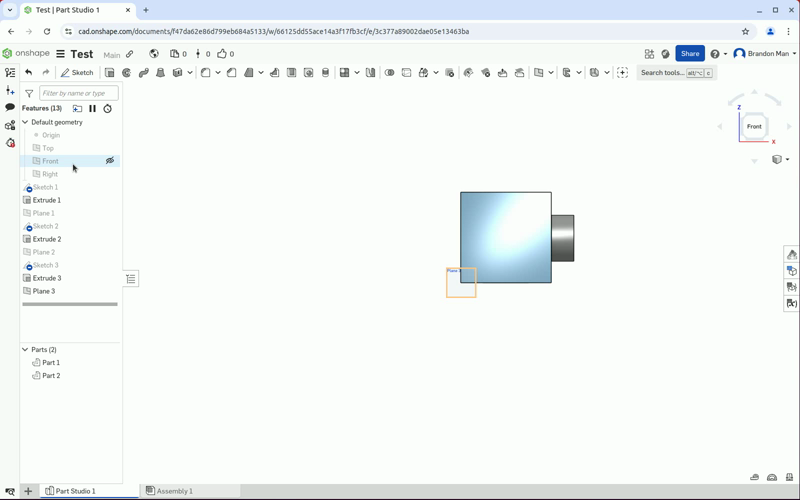
key(shift+s)
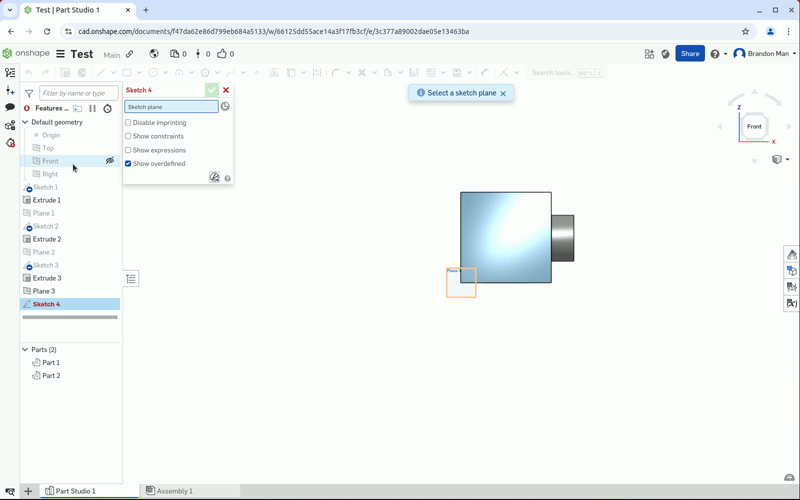
mouse_move(73, 293)
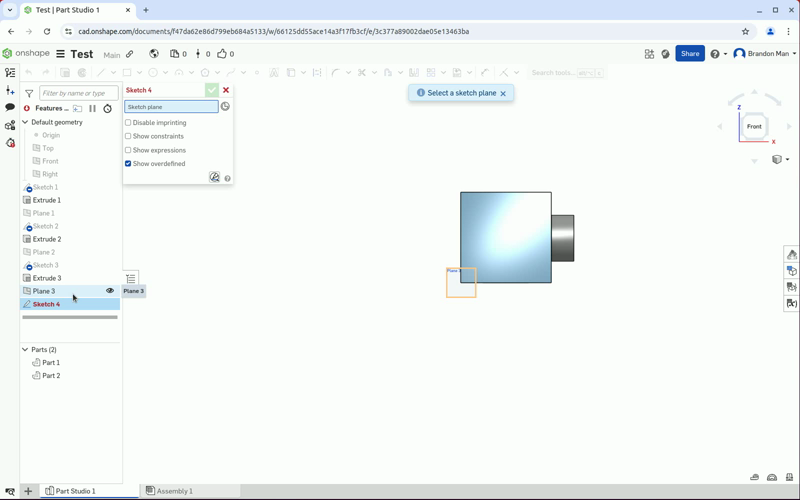
click(73, 293)
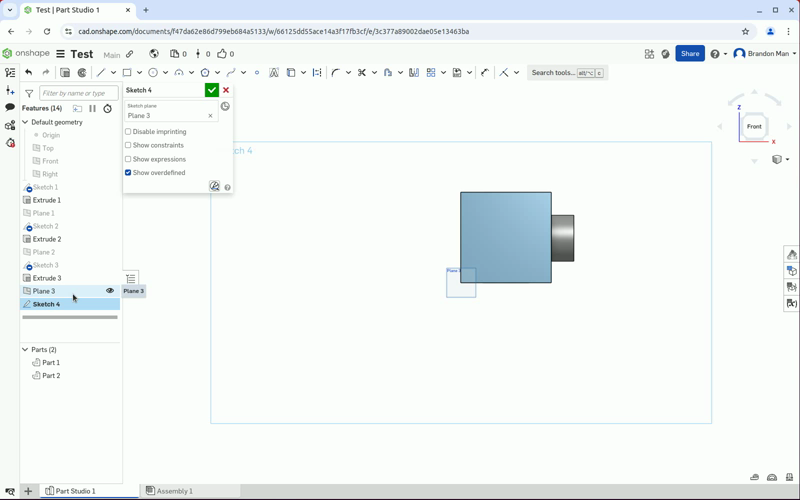
mouse_move(73, 352)
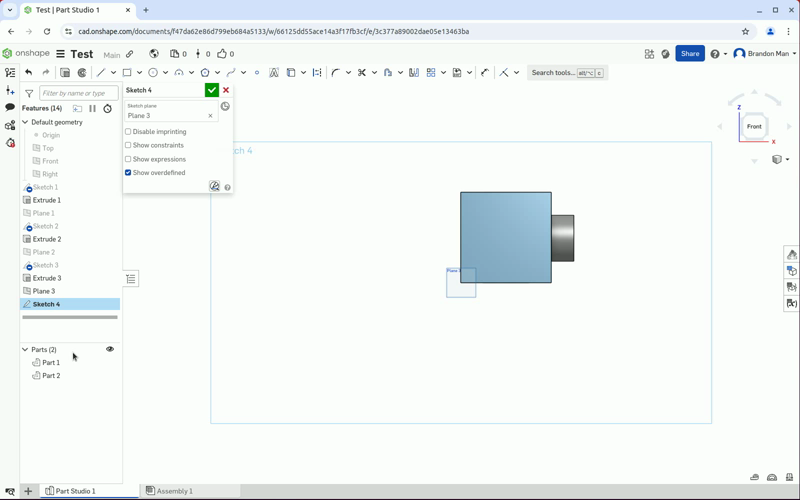
key(y)
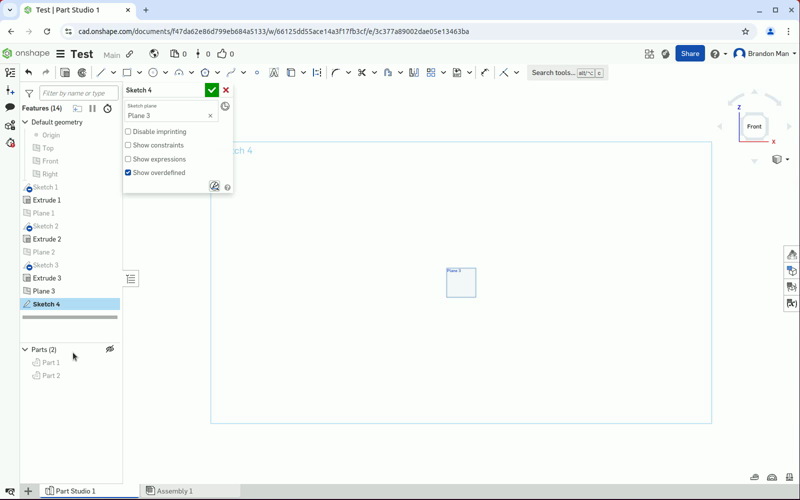
key(l)
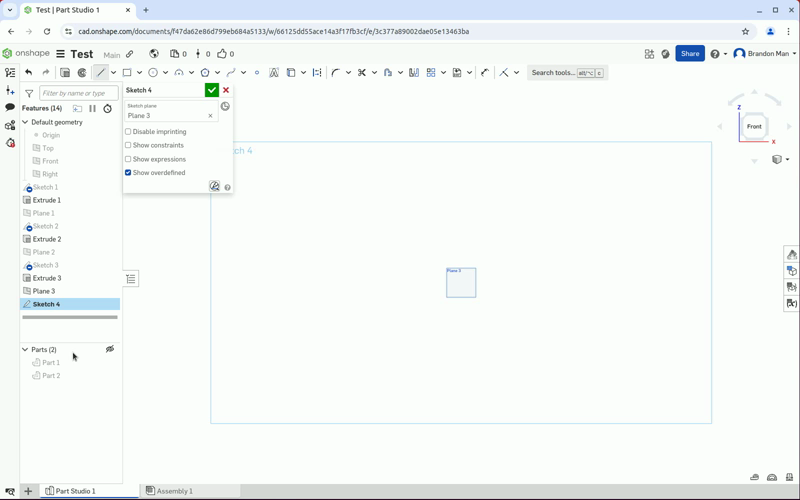
key_down(shift)
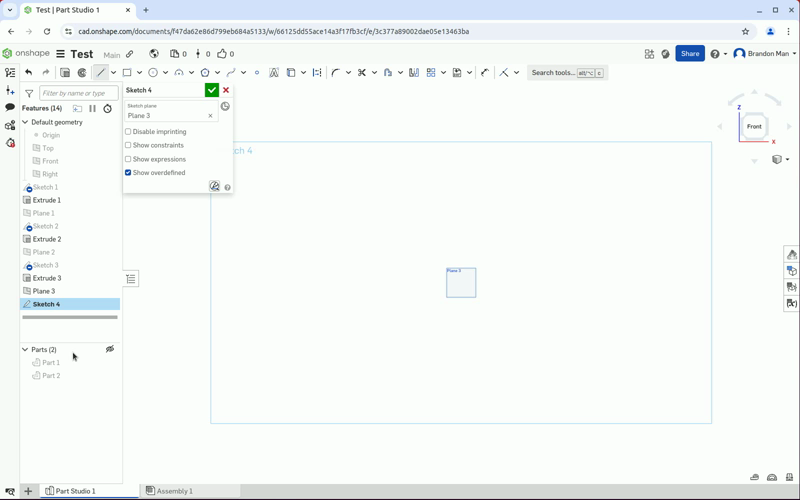
mouse_move(483, 260)
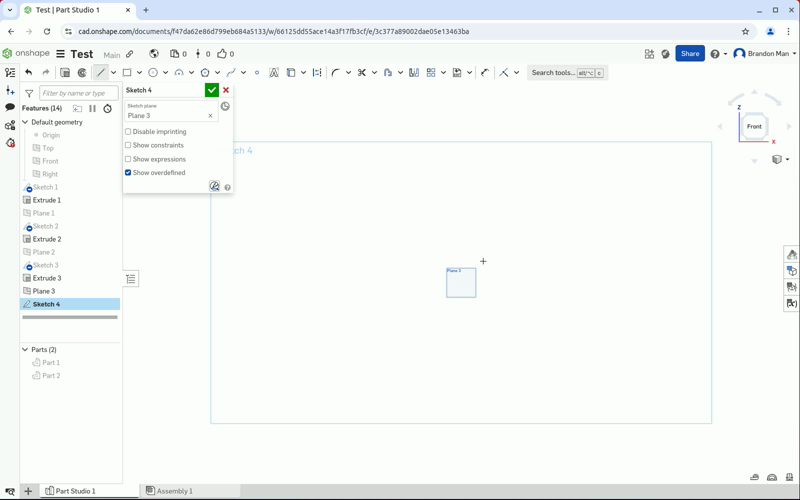
click(483, 260)
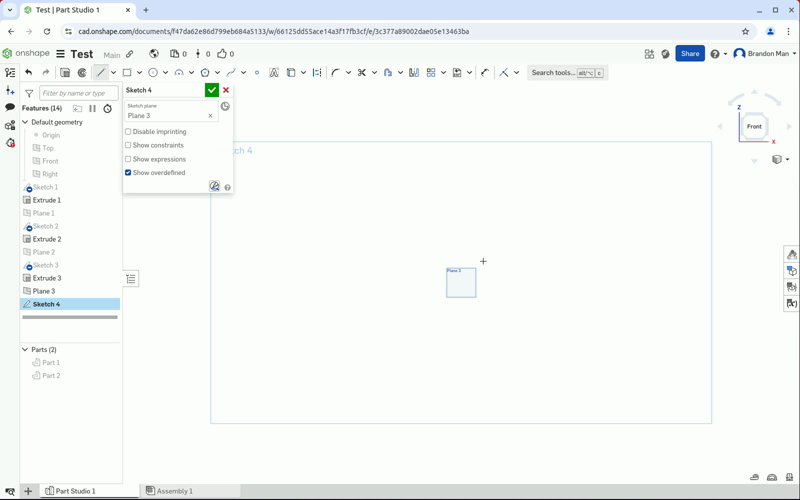
key_up(shift)
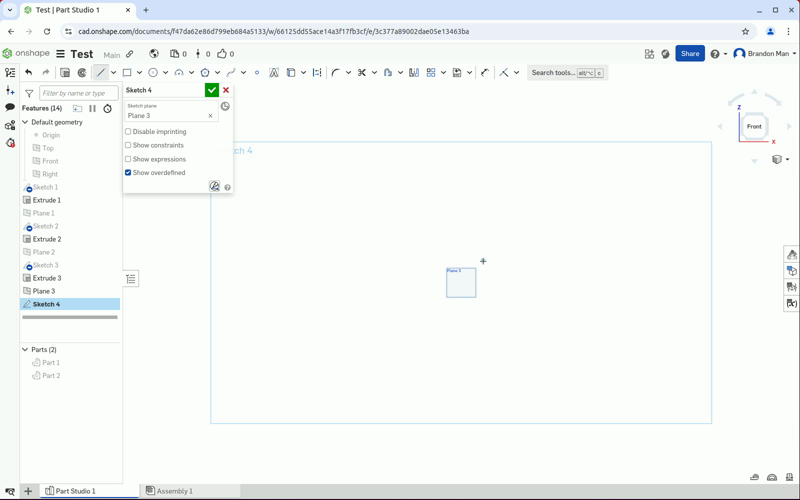
key_down(shift)
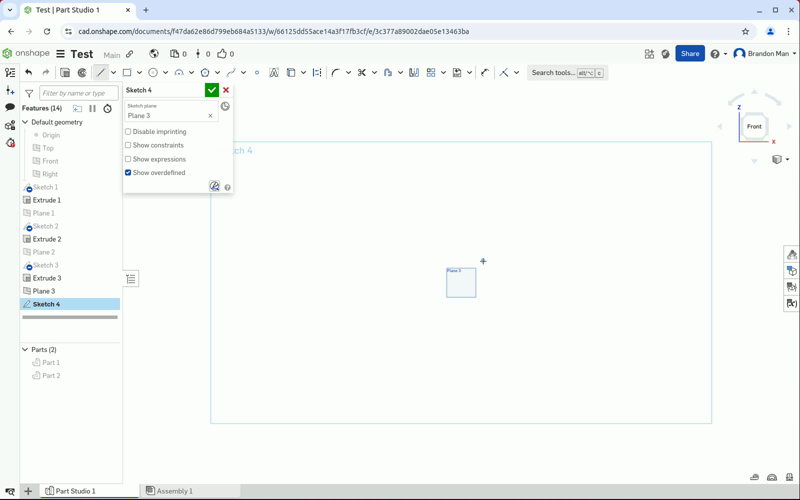
mouse_move(513, 260)
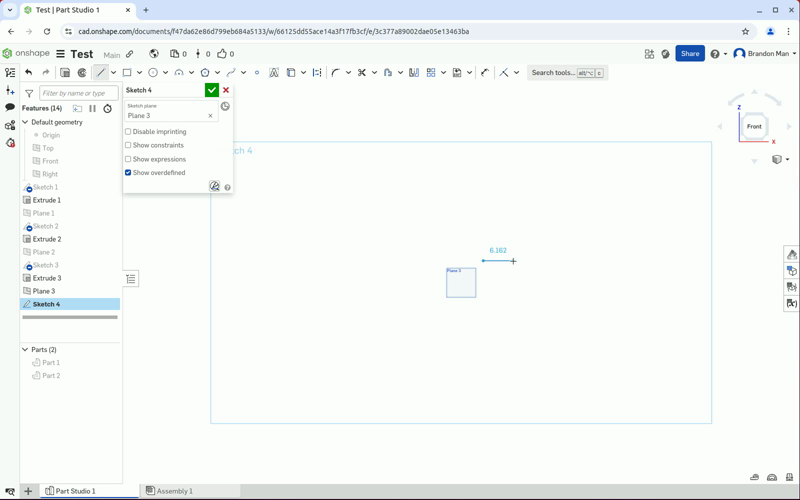
mouse_move(528, 260)
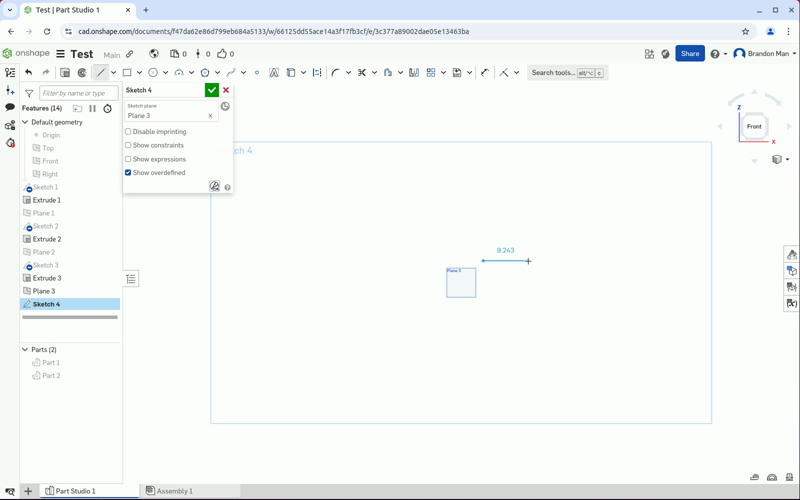
click(528, 260)
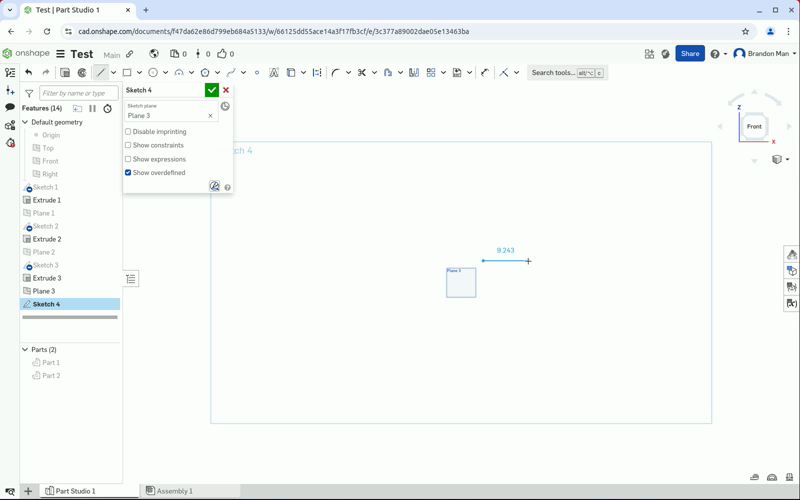
key_up(shift)
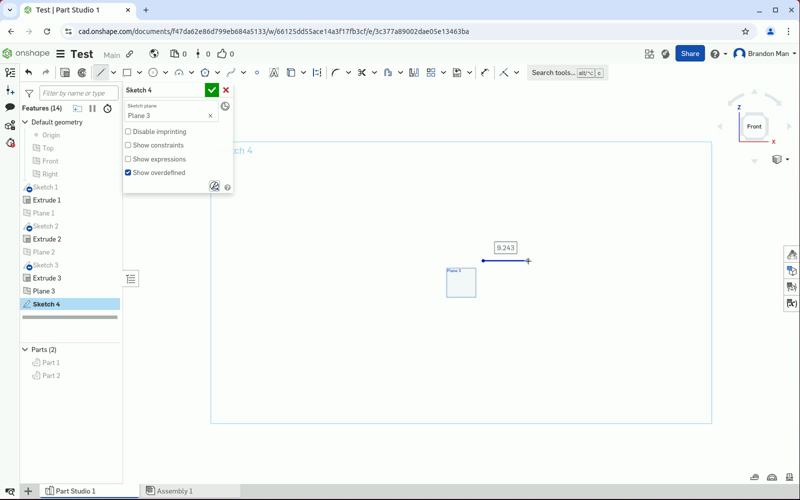
key_down(shift)
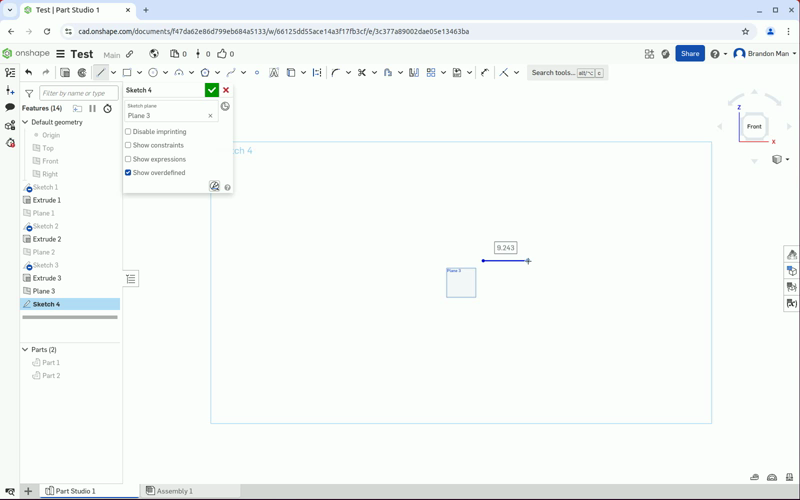
mouse_move(558, 260)
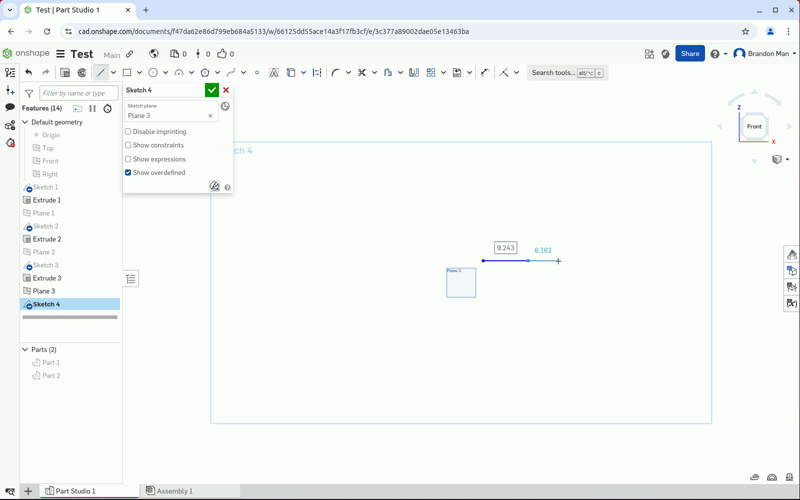
mouse_move(528, 215)
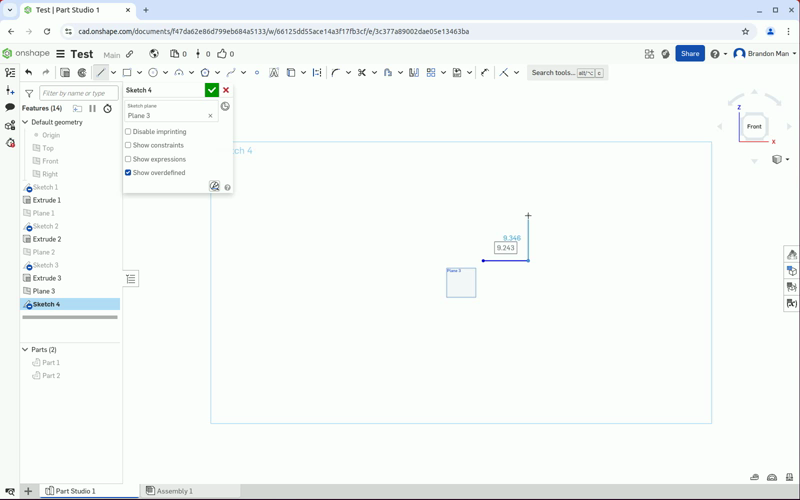
click(528, 215)
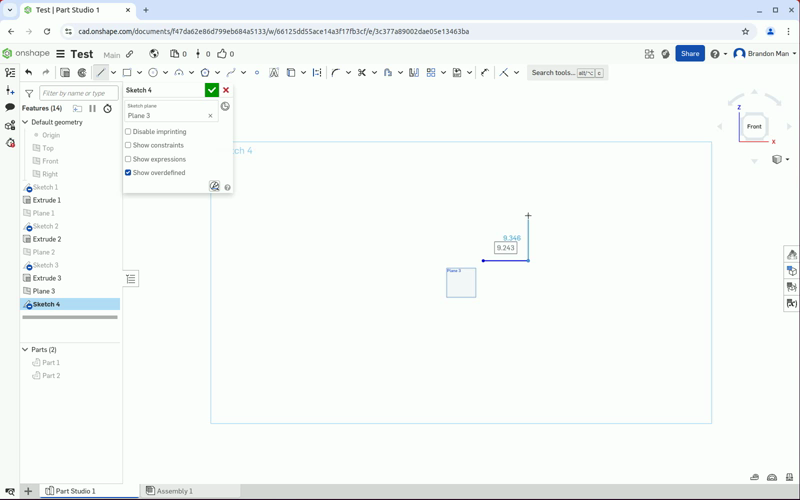
key_up(shift)
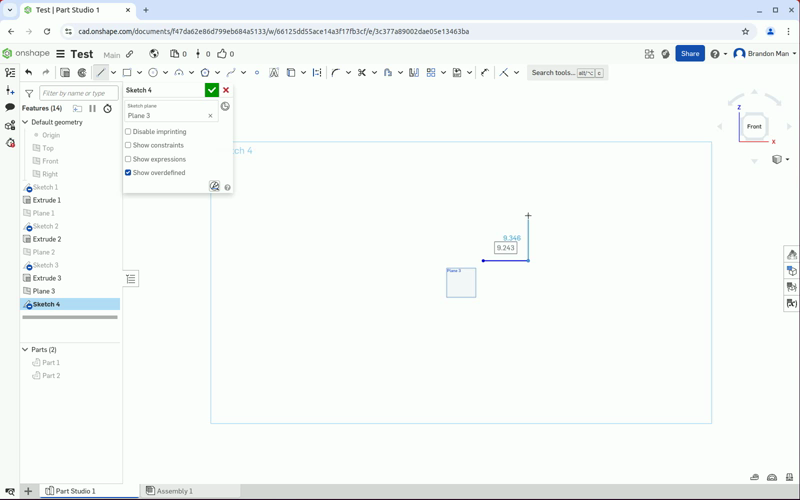
key_down(shift)
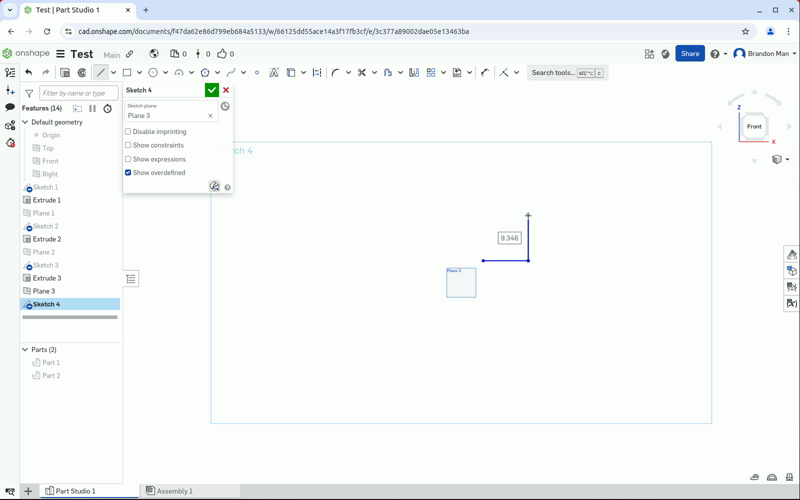
mouse_move(558, 215)
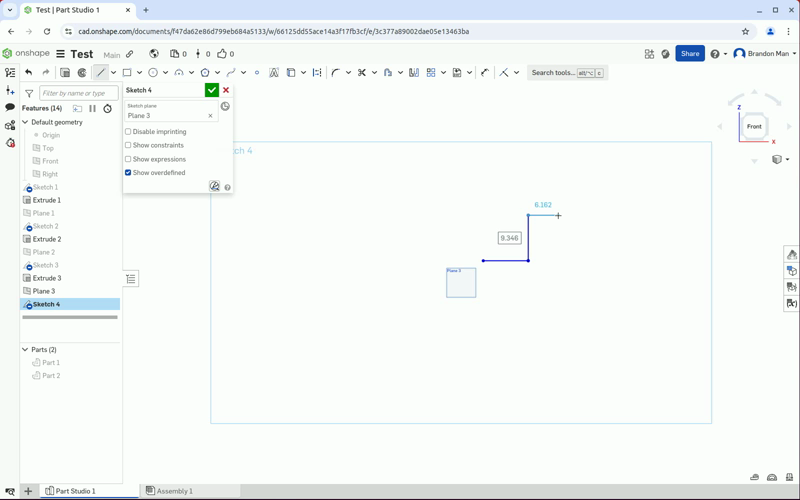
mouse_move(483, 215)
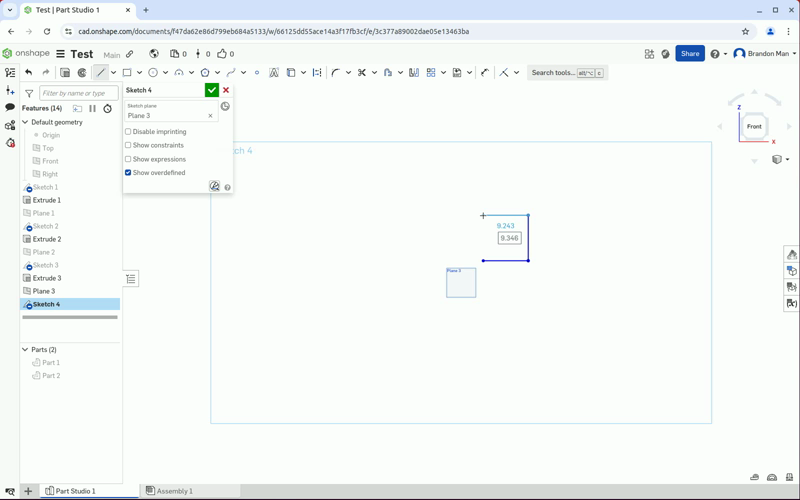
click(483, 215)
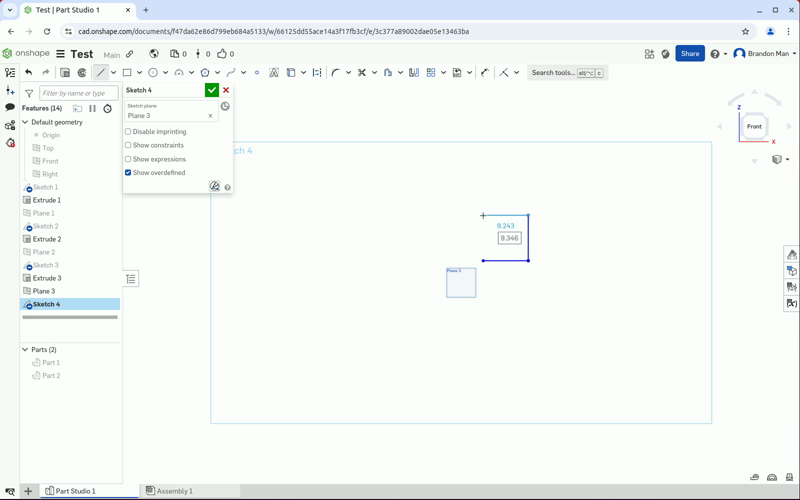
key_up(shift)
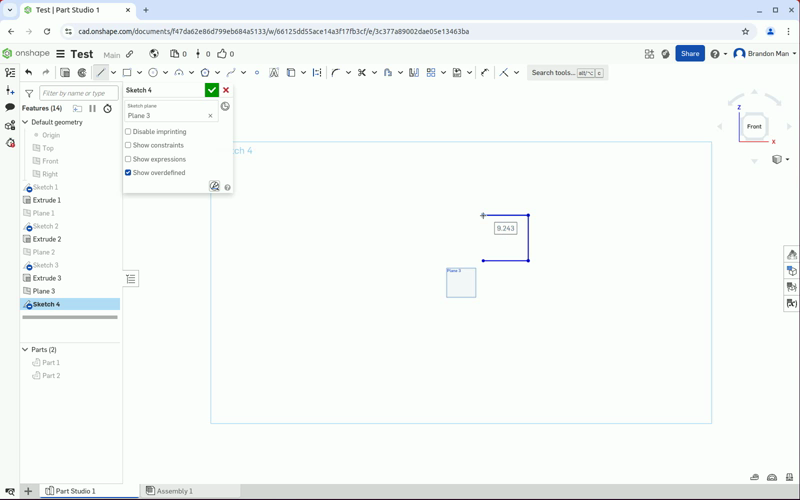
mouse_move(513, 215)
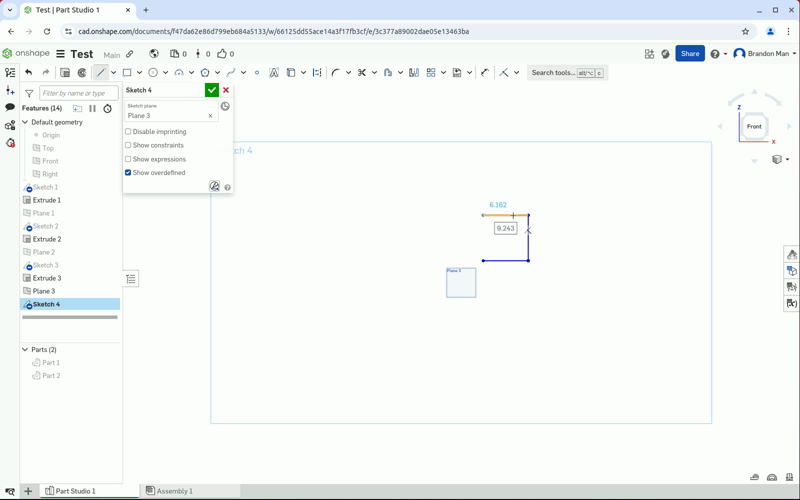
key_down(shift)
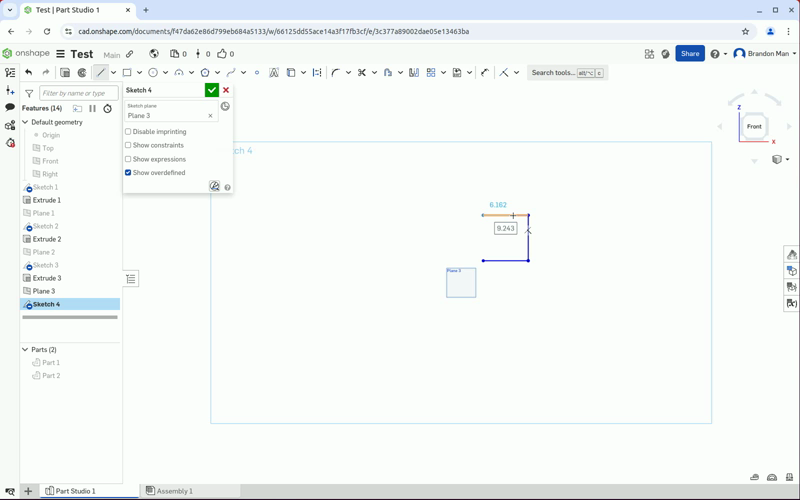
mouse_move(483, 260)
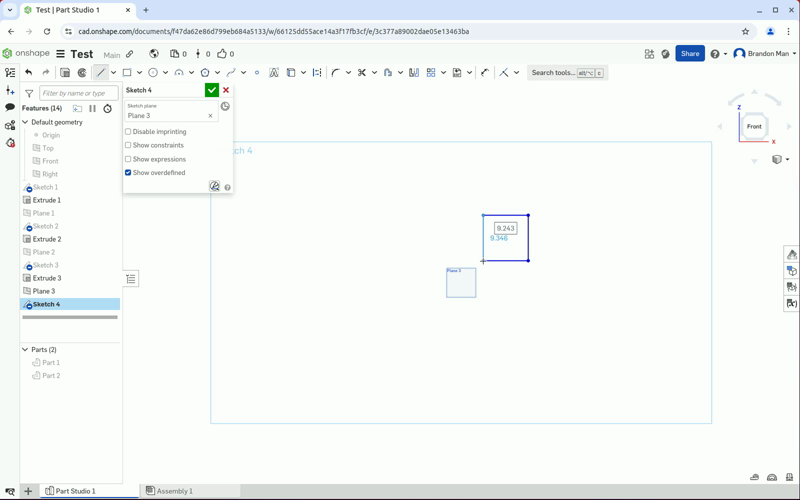
key_up(shift)
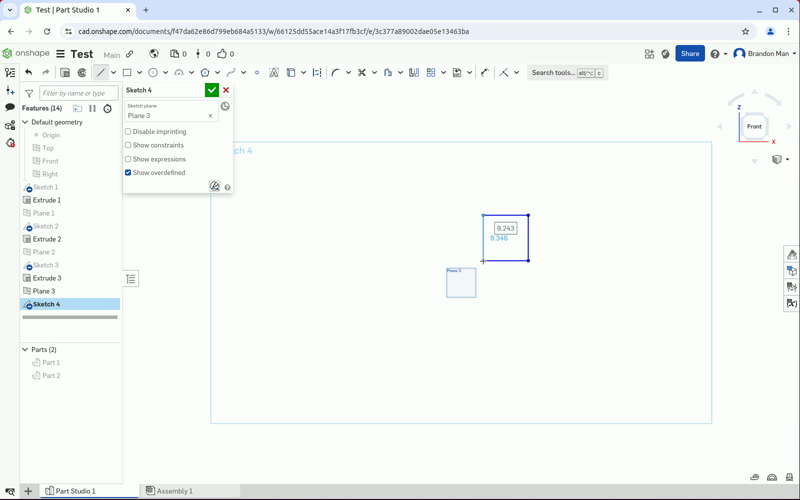
click(483, 260)
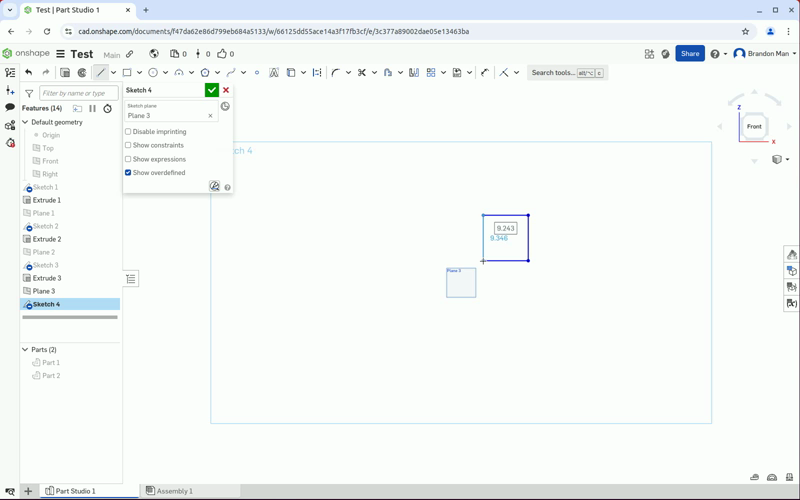
key(esc)
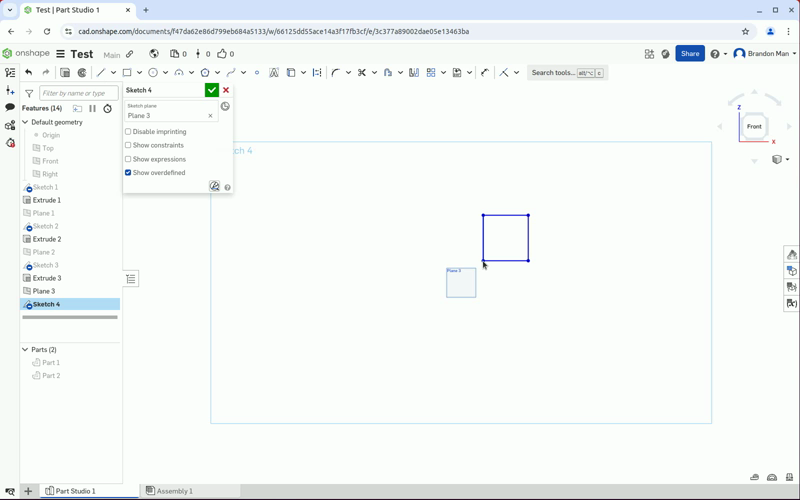
mouse_move(508, 231)
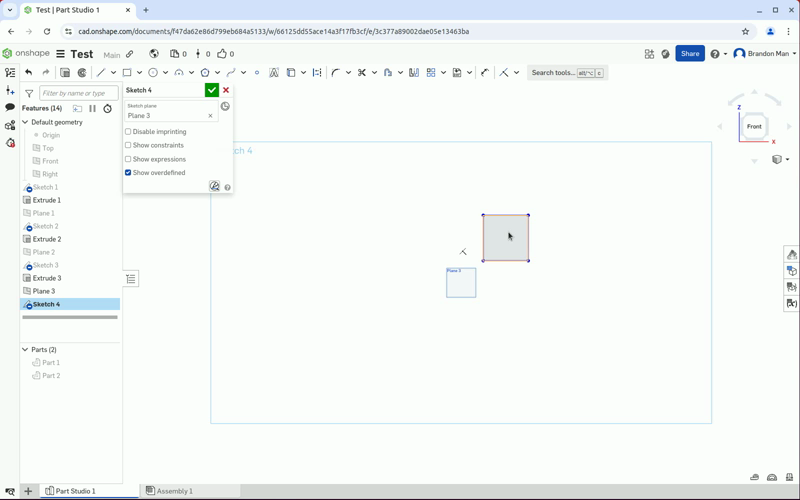
click(508, 231)
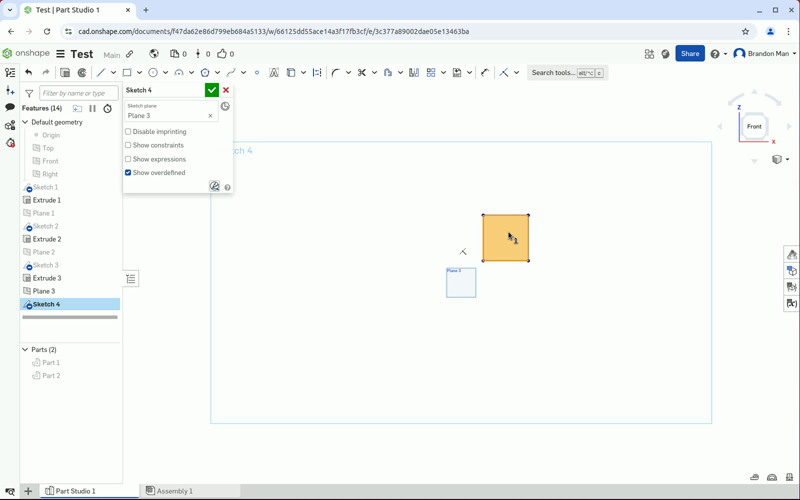
mouse_move(73, 352)
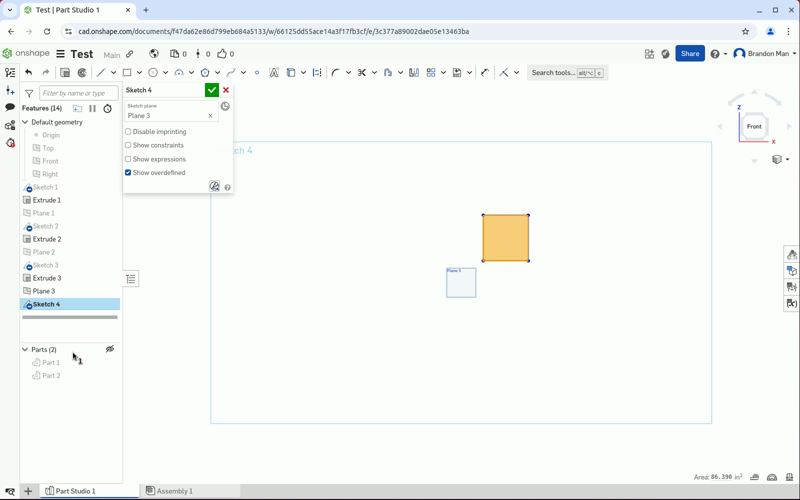
key(shift+y)
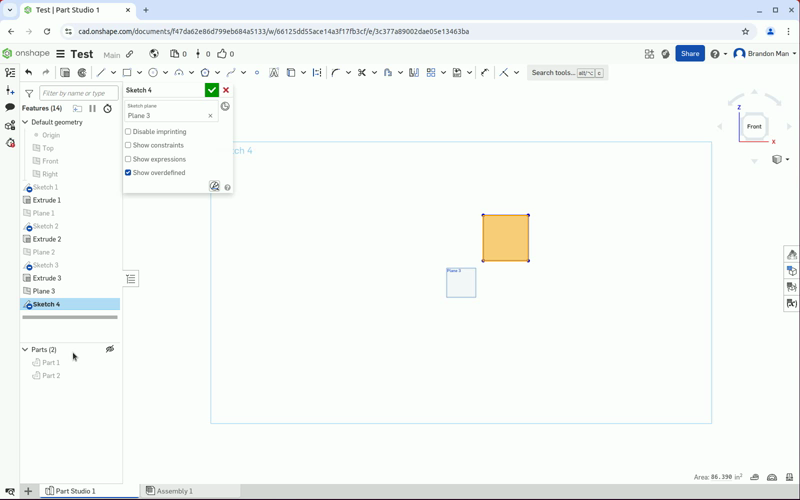
key(shift+e)
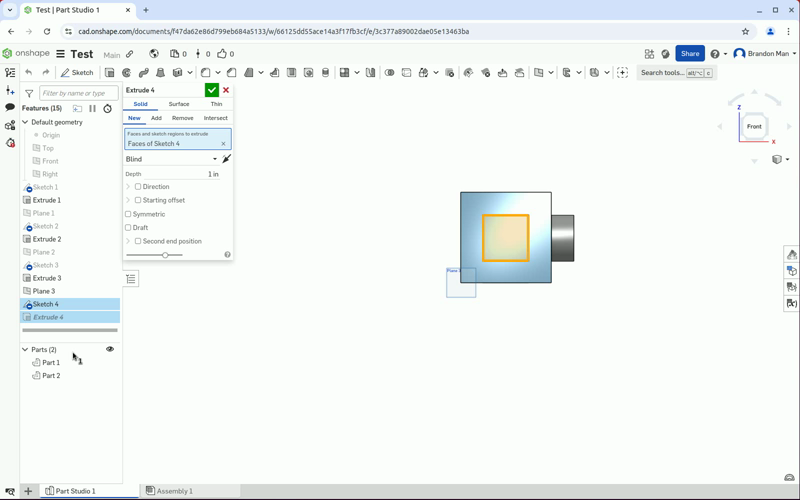
mouse_move(143, 106)
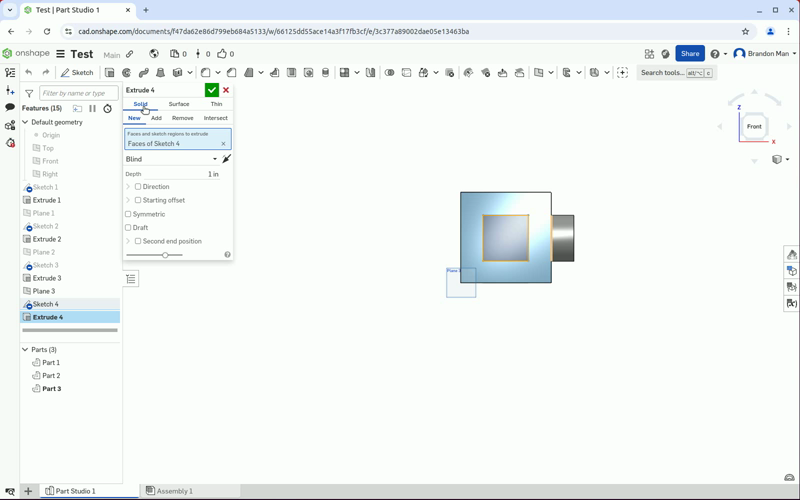
click(143, 106)
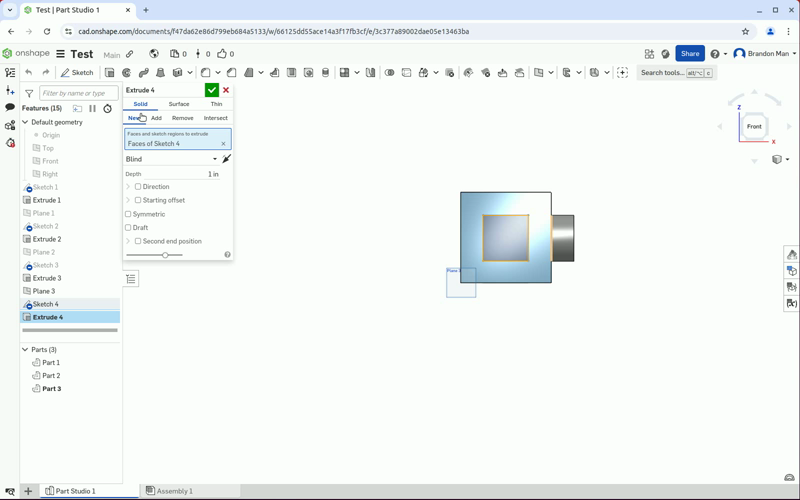
mouse_move(137, 120)
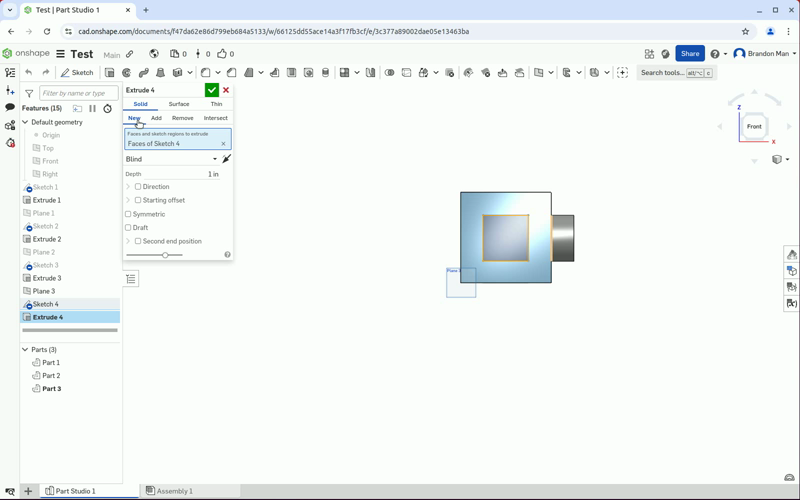
click(137, 120)
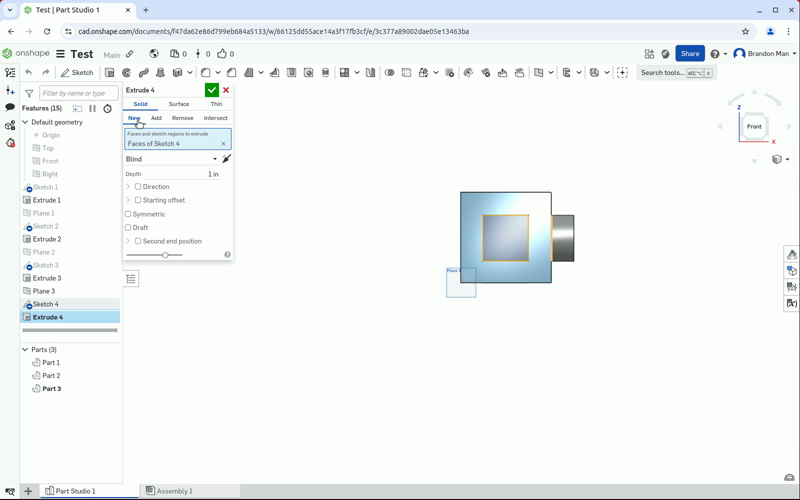
key(tab, 4)
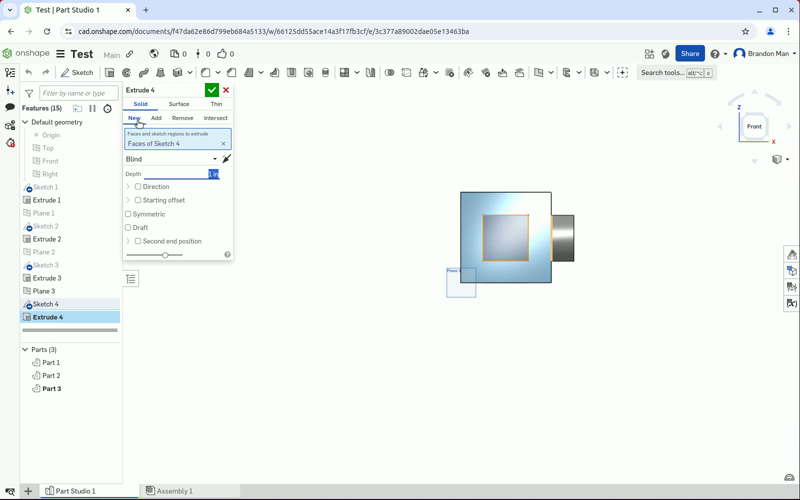
text(4.574)
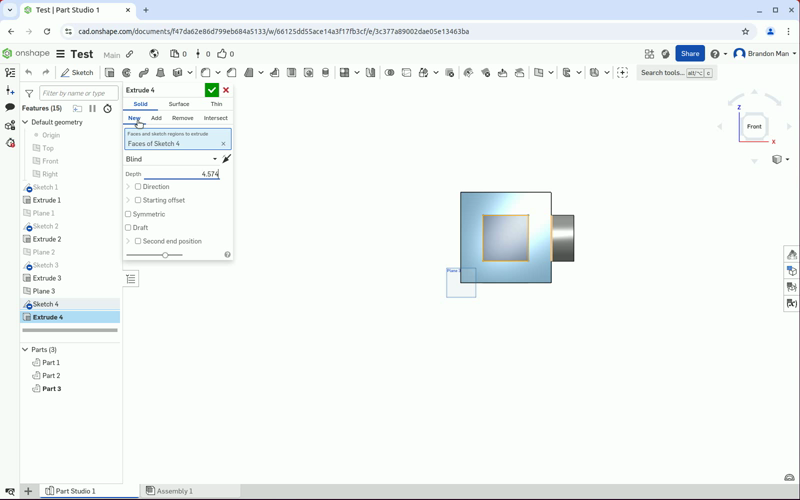
key(enter)
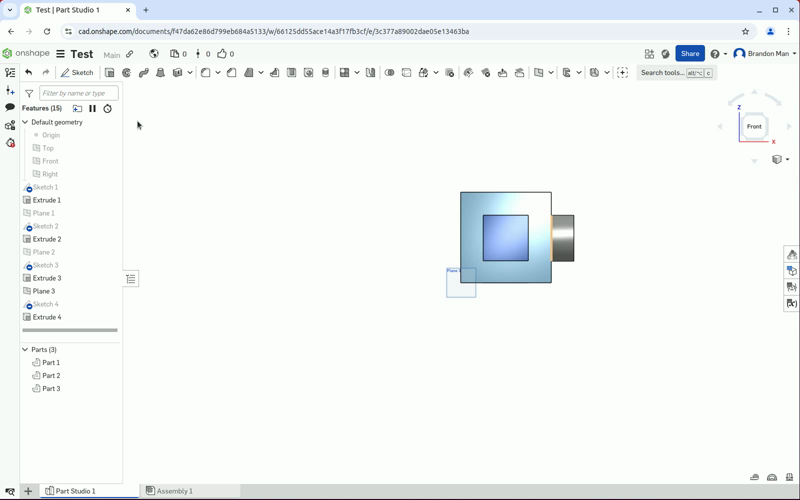
key(shift+h)
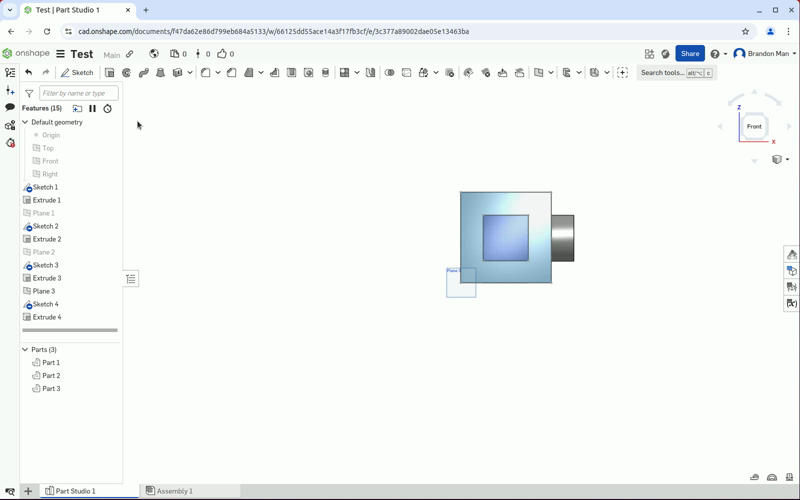
key(shift+h)
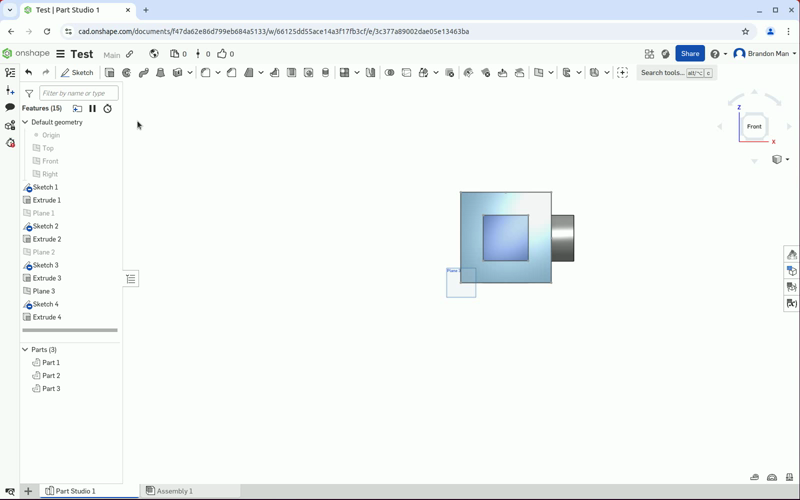
key(shift+7)
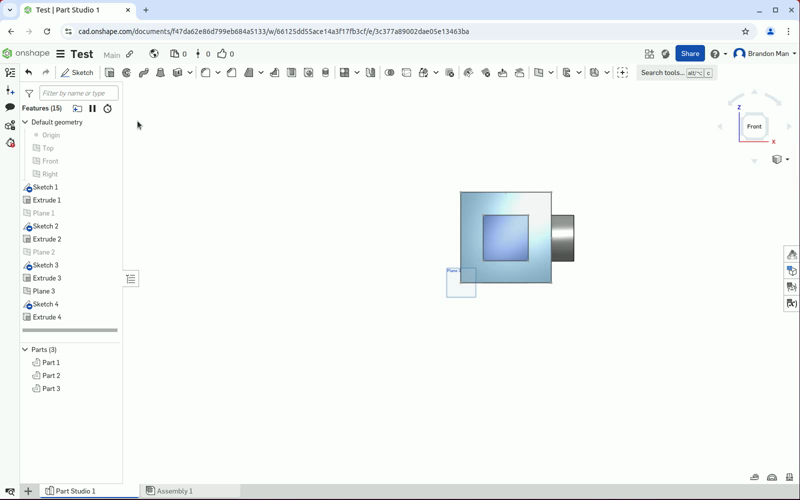
key(left, 2)
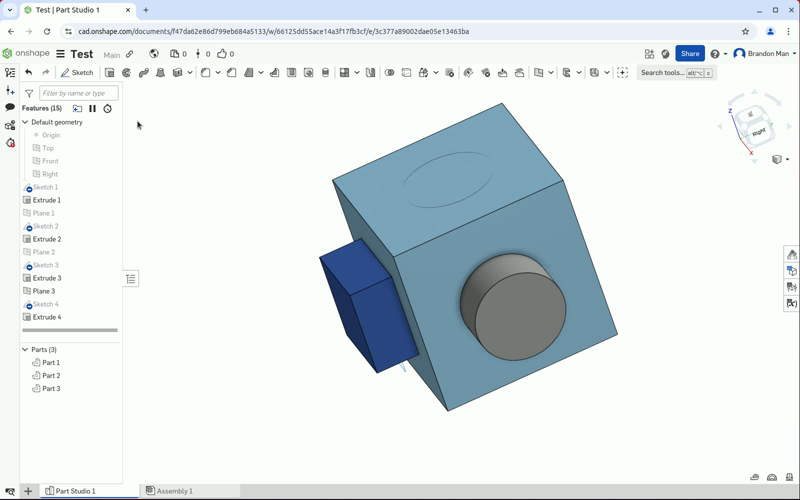
key(down, 2)
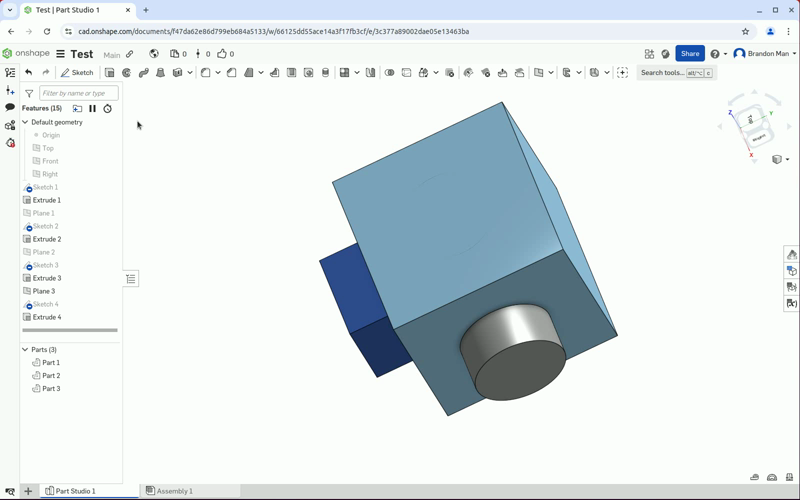
key(up, 2)
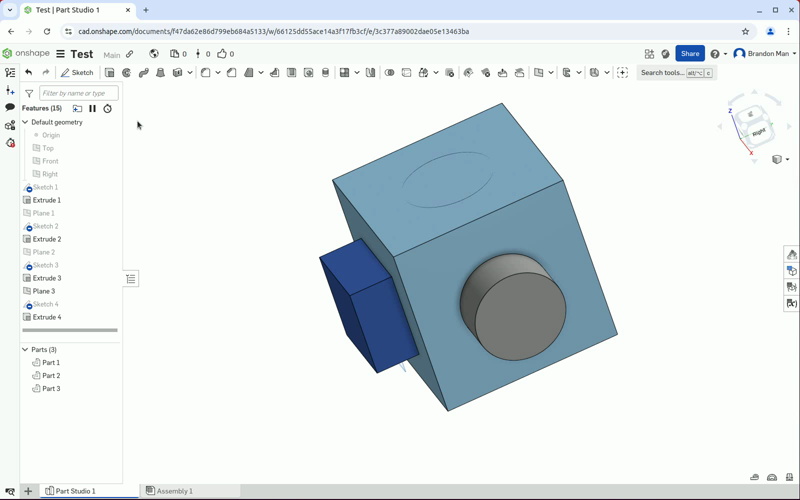
key(right, 2)
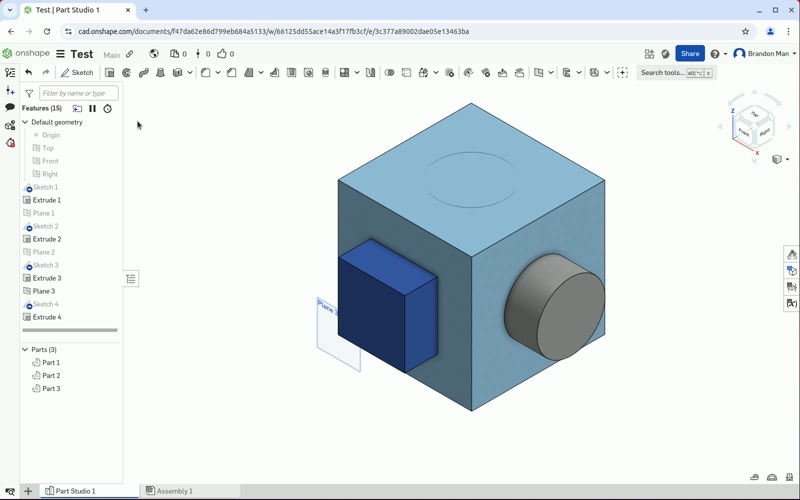
mouse_move(73, 189)
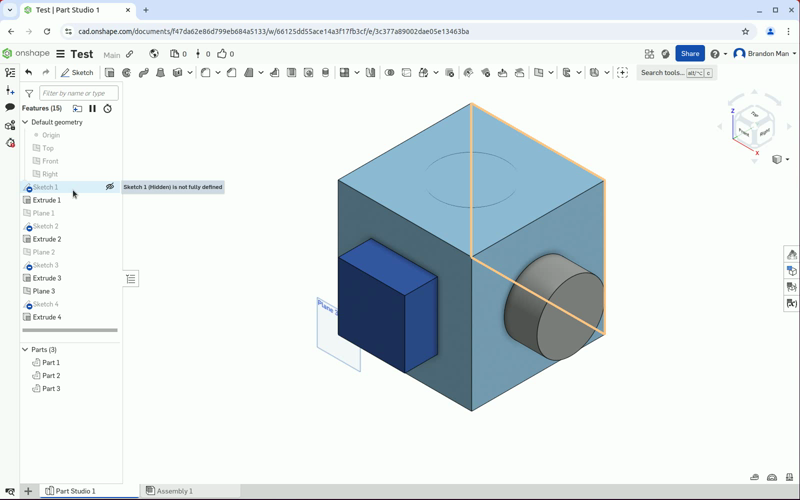
click(73, 189)